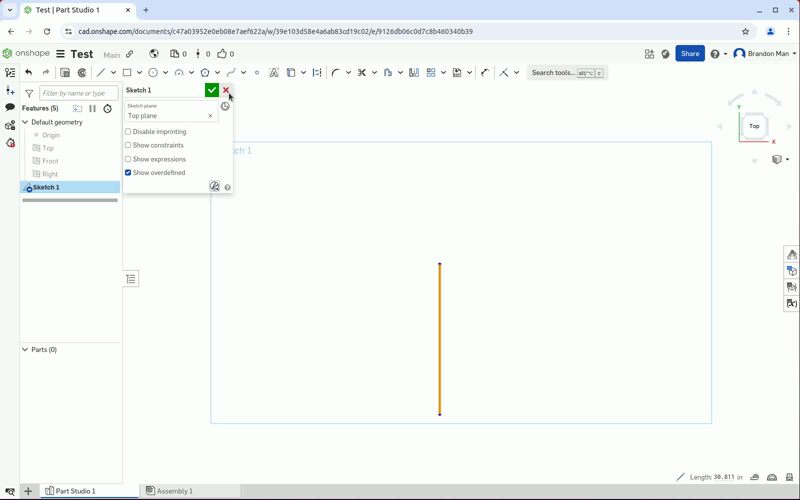
key(shift+h)
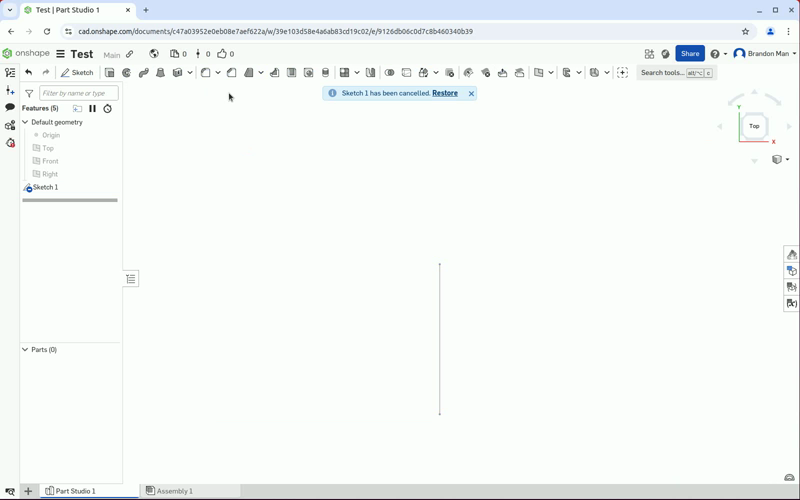
key(shift+s)
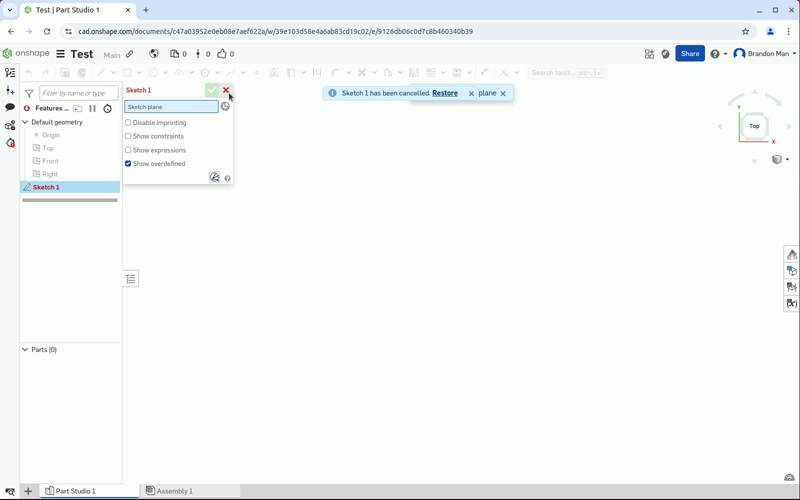
mouse_move(73, 150)
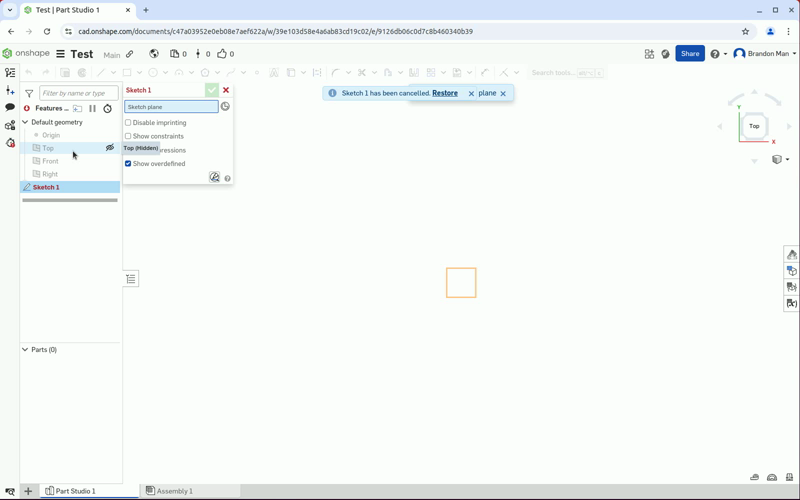
click(73, 150)
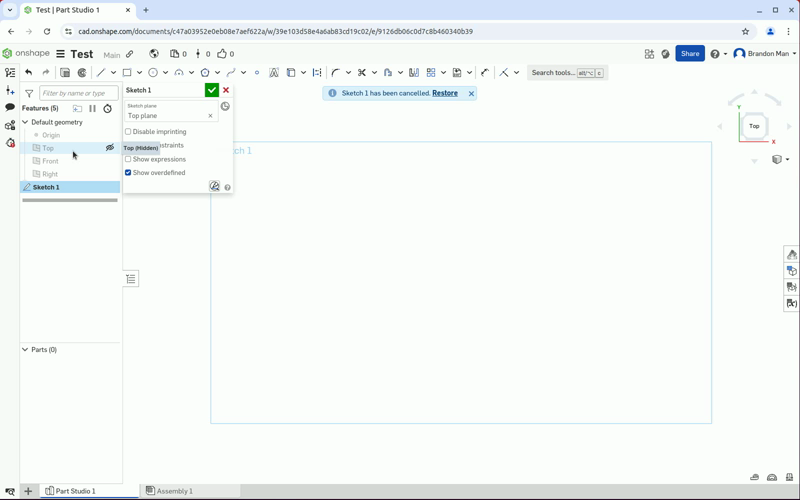
mouse_move(73, 352)
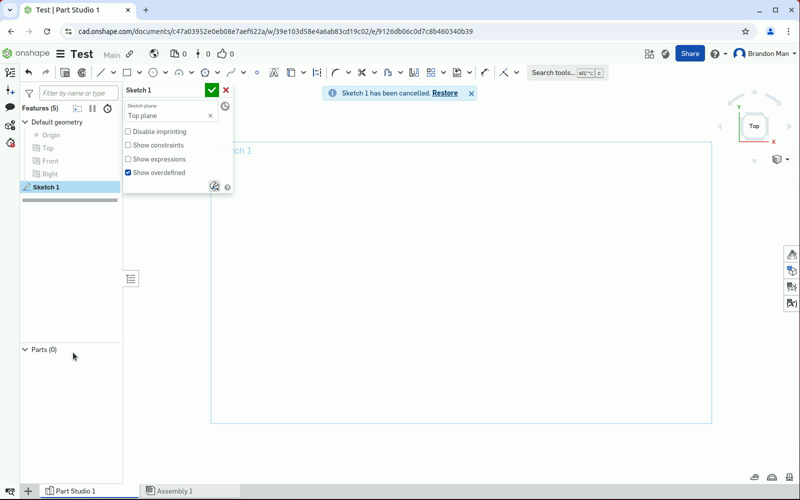
key(y)
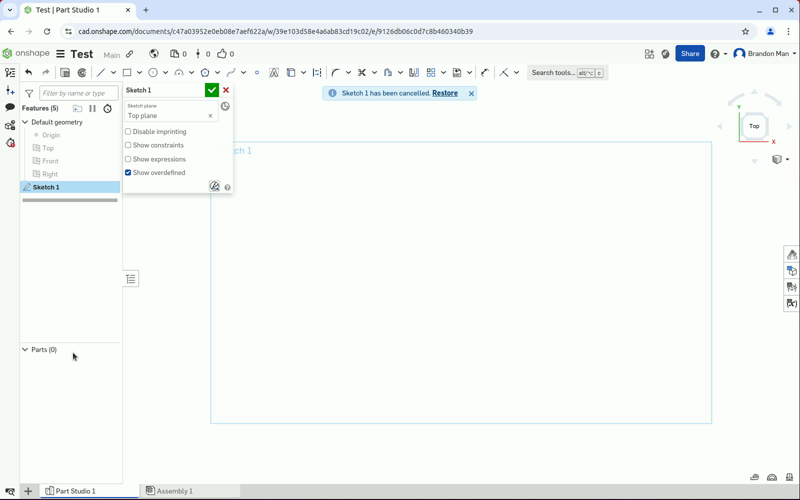
key(l)
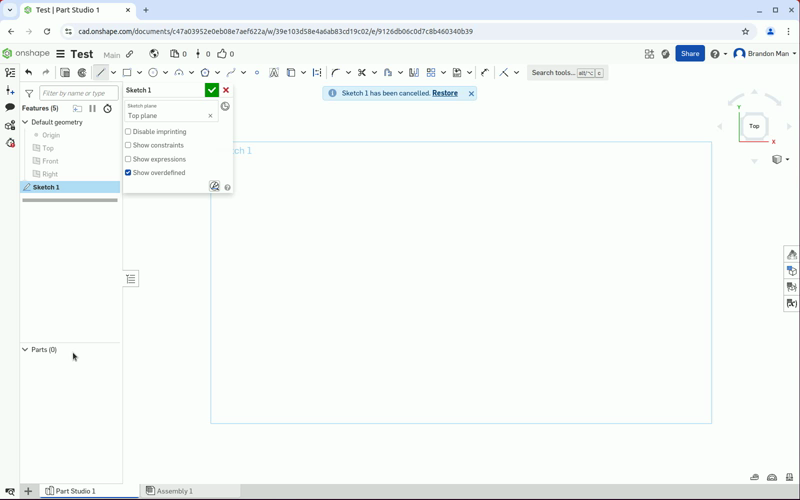
key_down(shift)
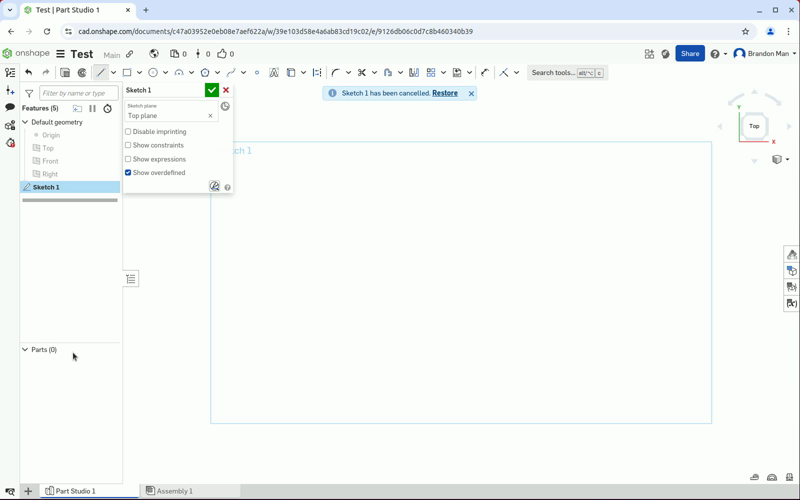
mouse_move(348, 341)
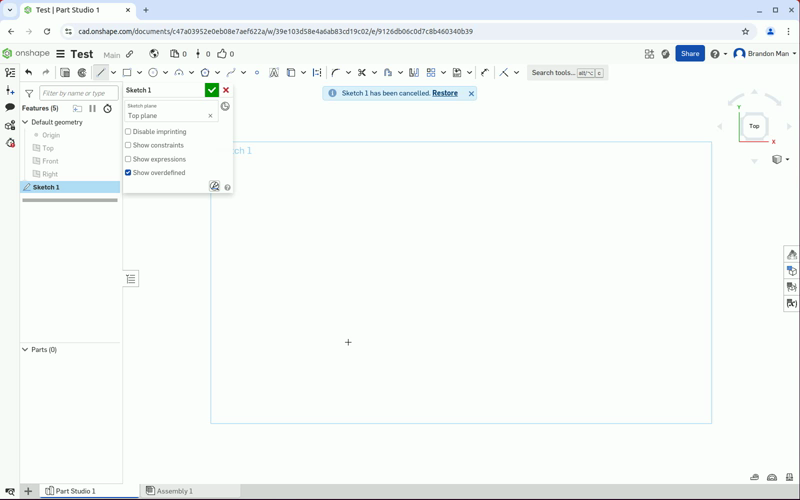
click(348, 341)
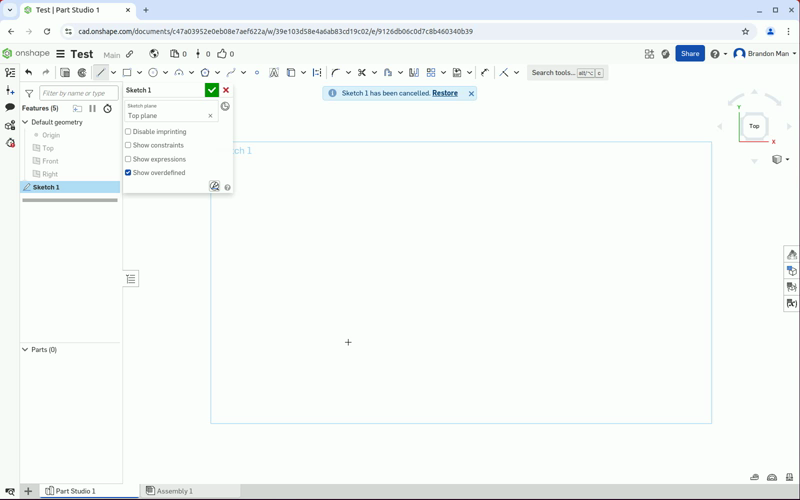
key_up(shift)
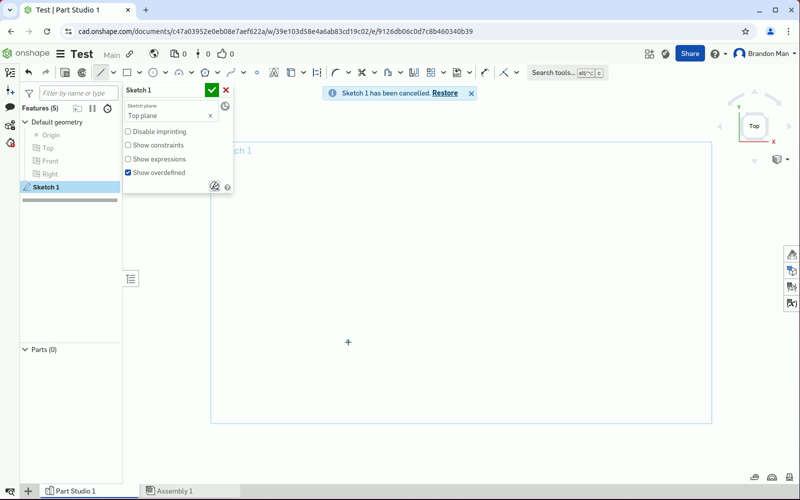
key_down(shift)
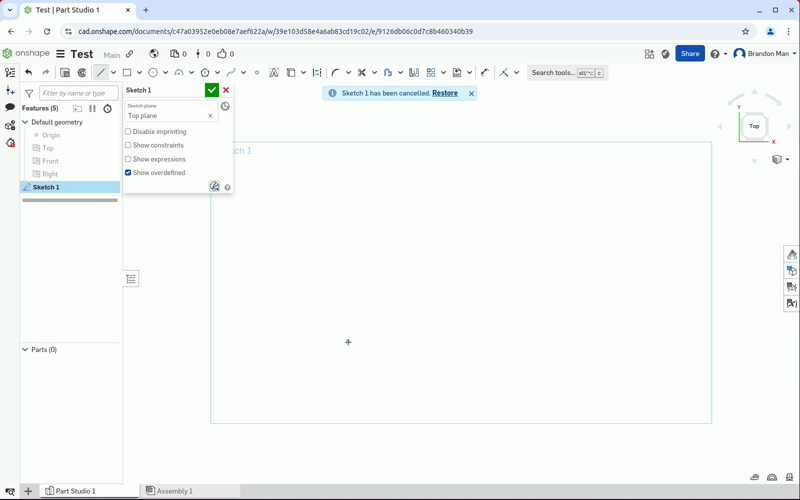
mouse_move(378, 341)
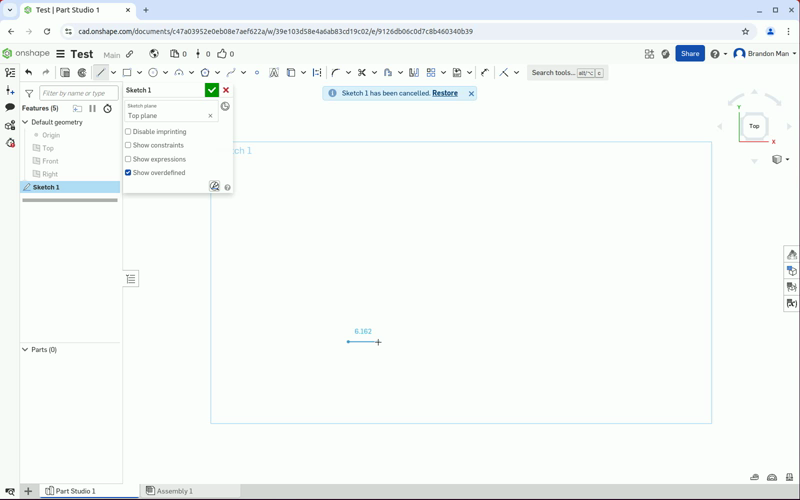
mouse_move(354, 341)
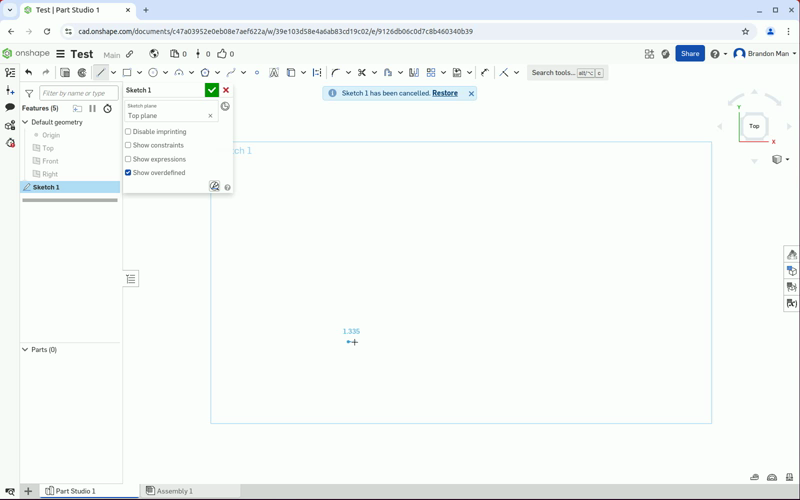
scroll(6)
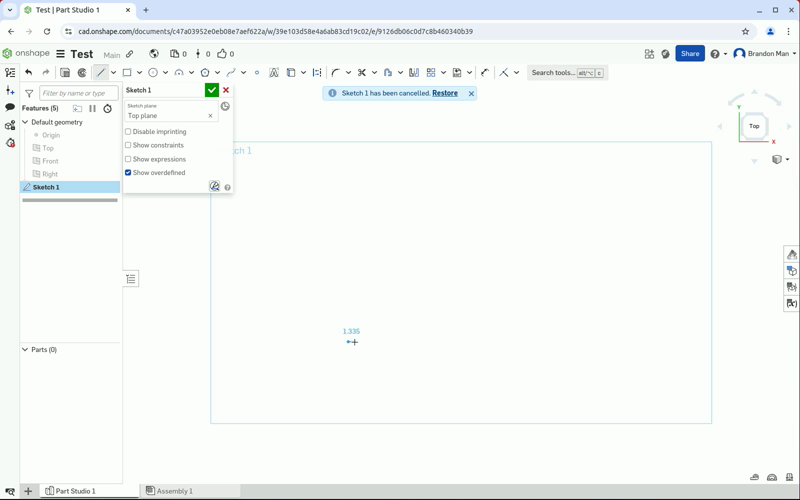
scroll(6)
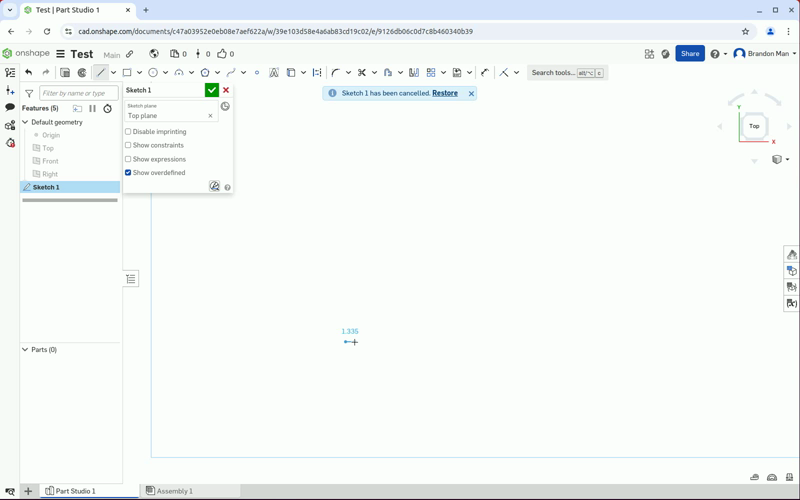
scroll(6)
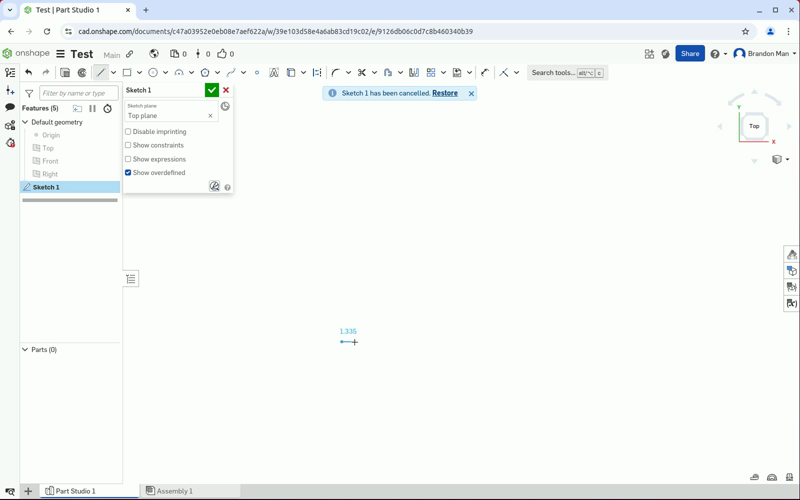
scroll(6)
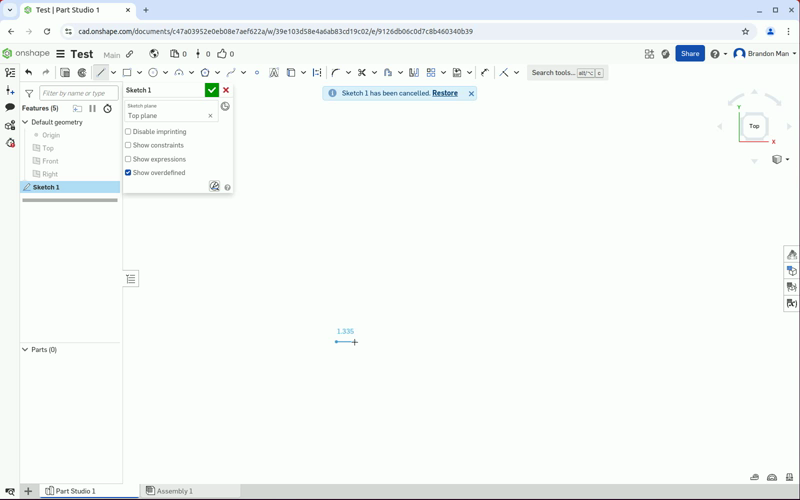
scroll(6)
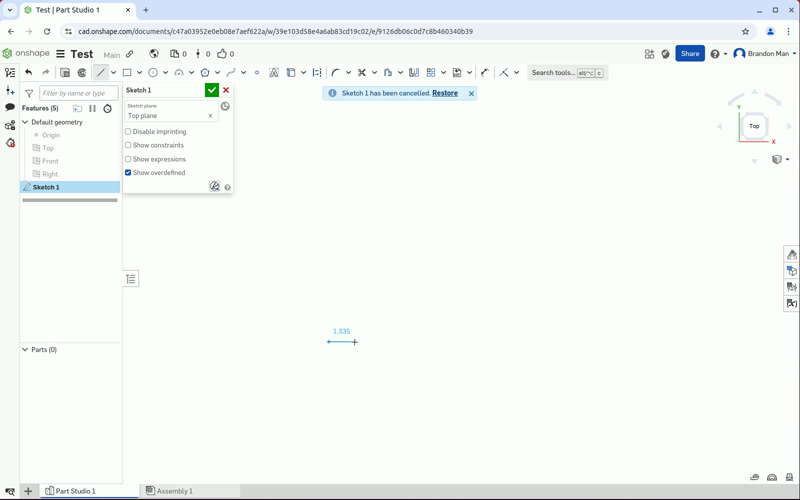
scroll(6)
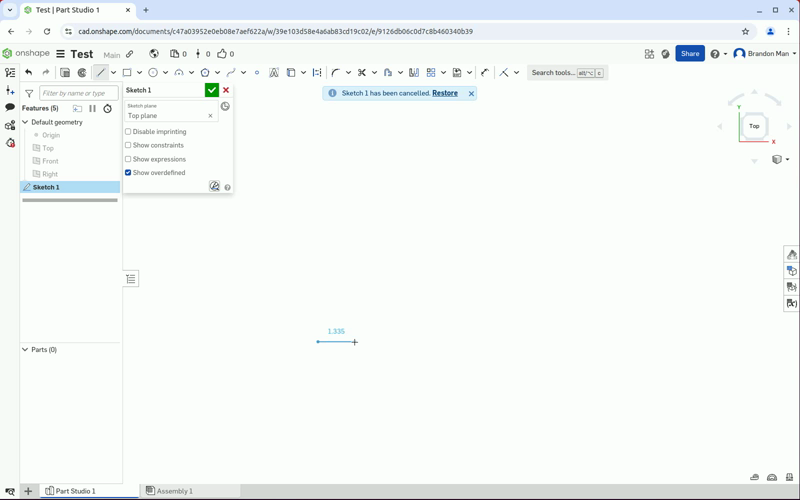
scroll(6)
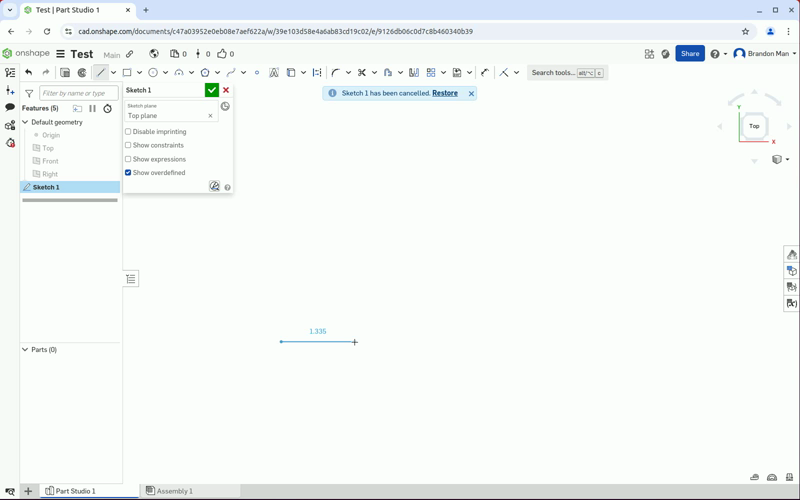
click(354, 341)
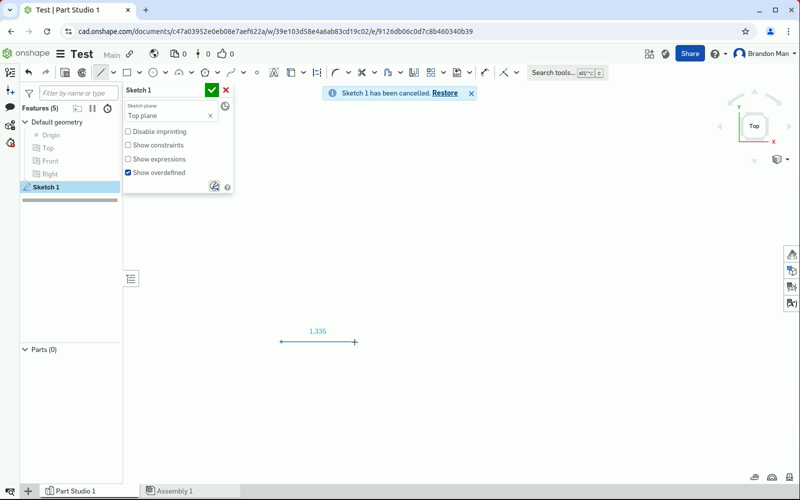
scroll(-6)
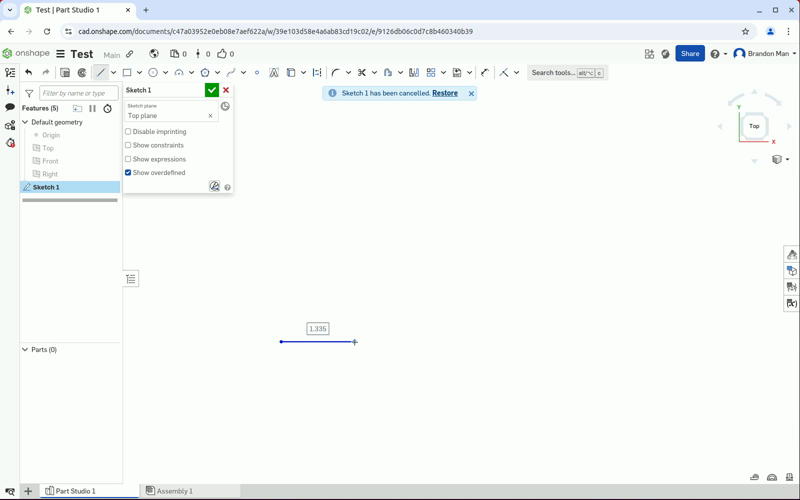
scroll(-6)
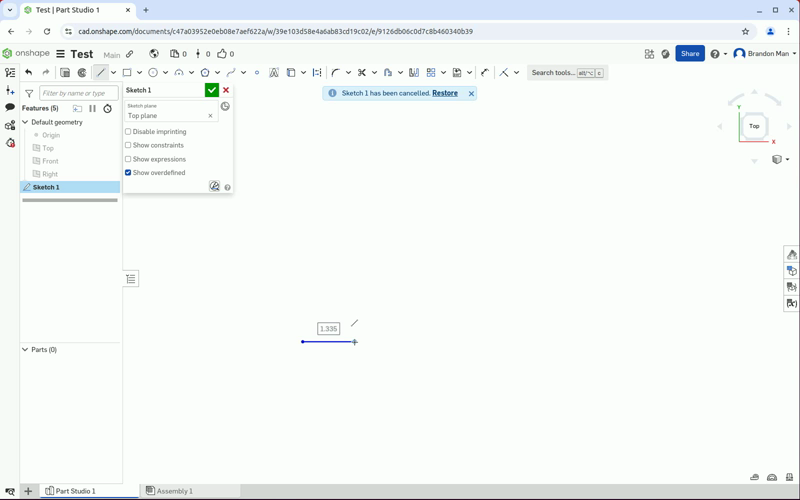
scroll(-6)
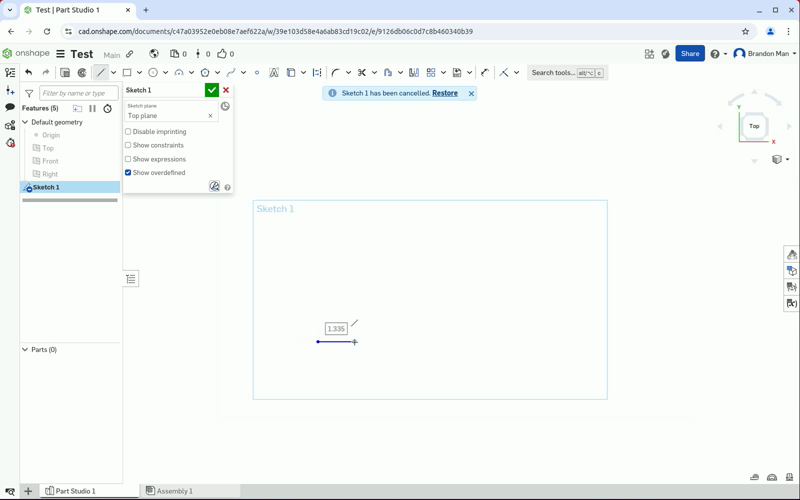
scroll(-6)
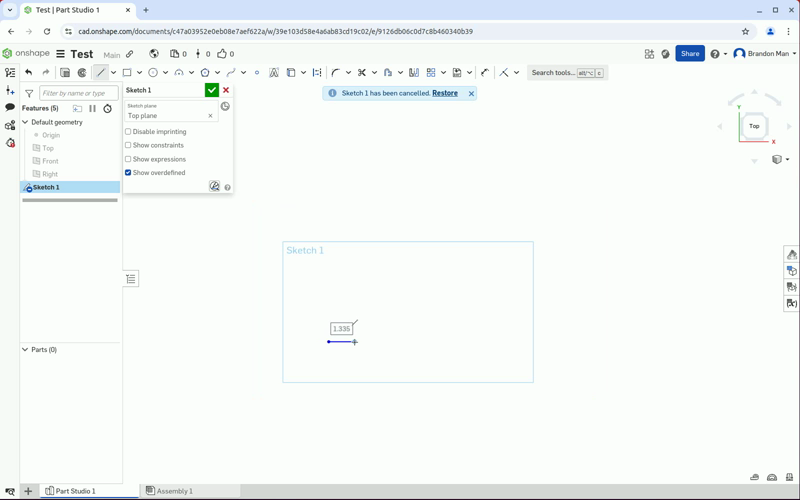
scroll(-6)
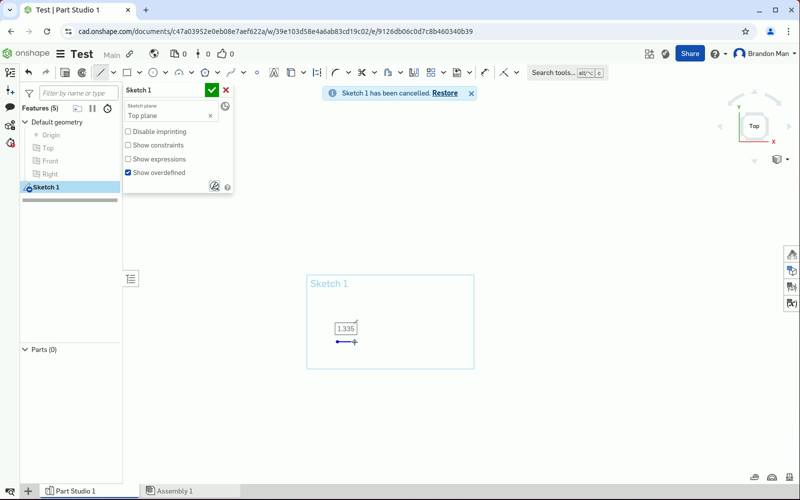
scroll(-6)
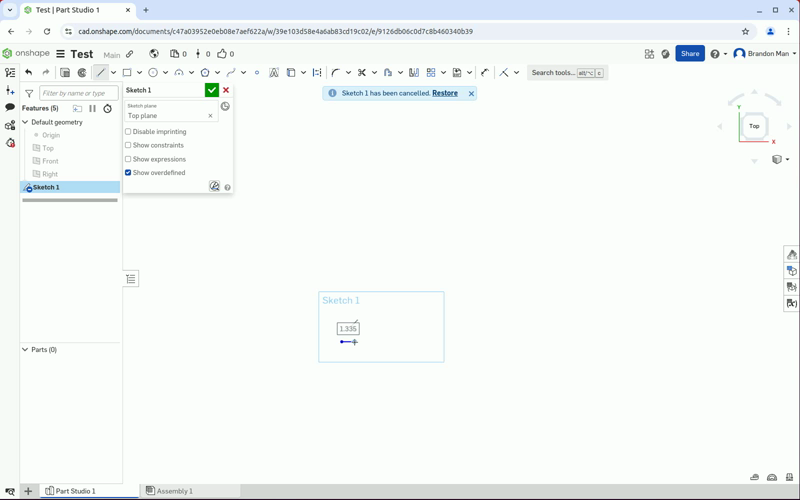
scroll(-6)
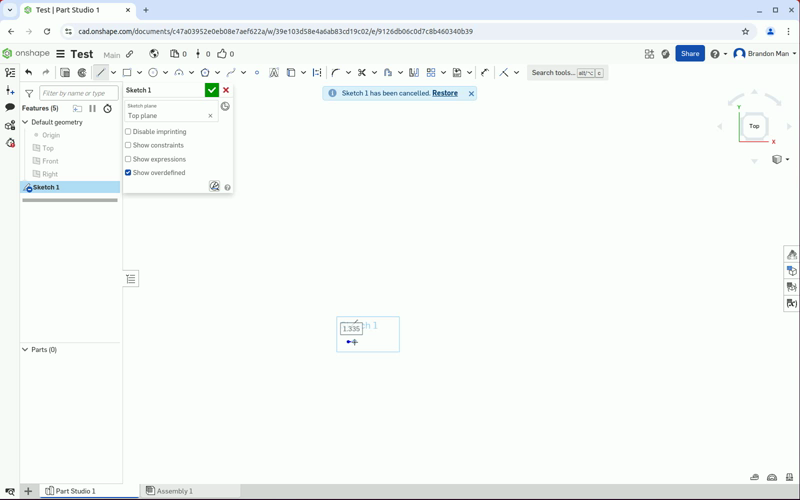
key_up(shift)
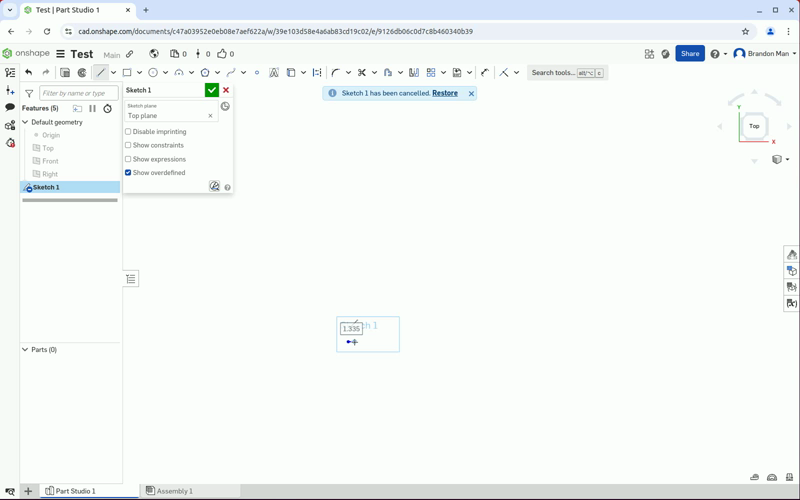
key_down(shift)
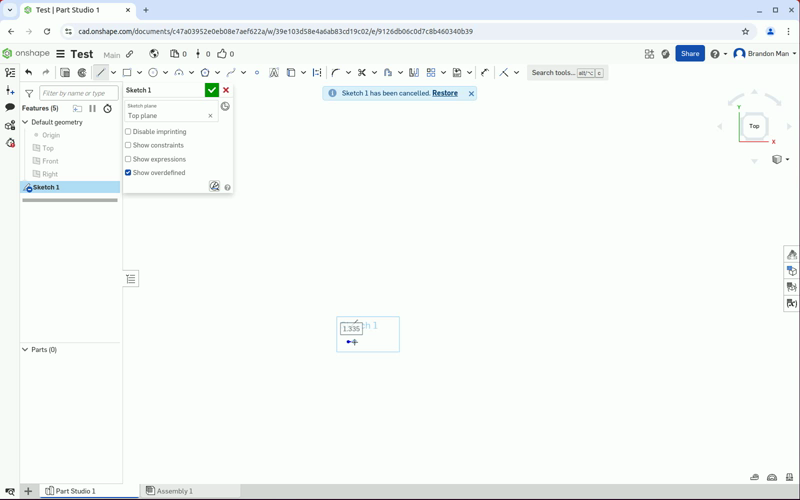
mouse_move(384, 341)
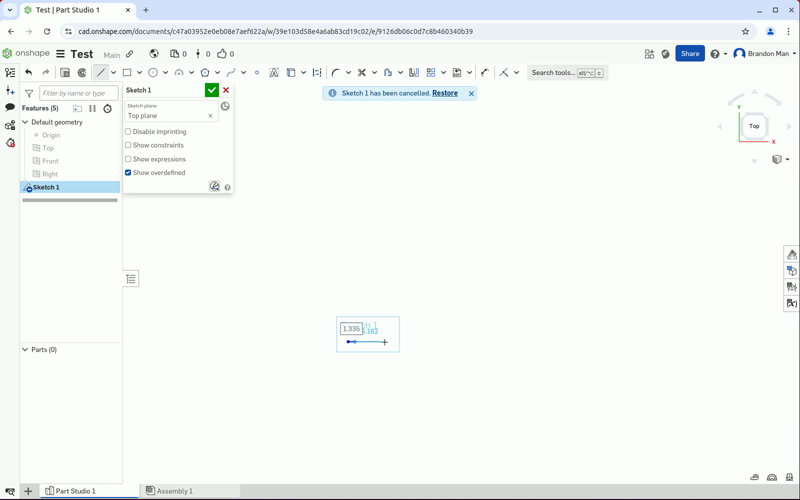
mouse_move(354, 306)
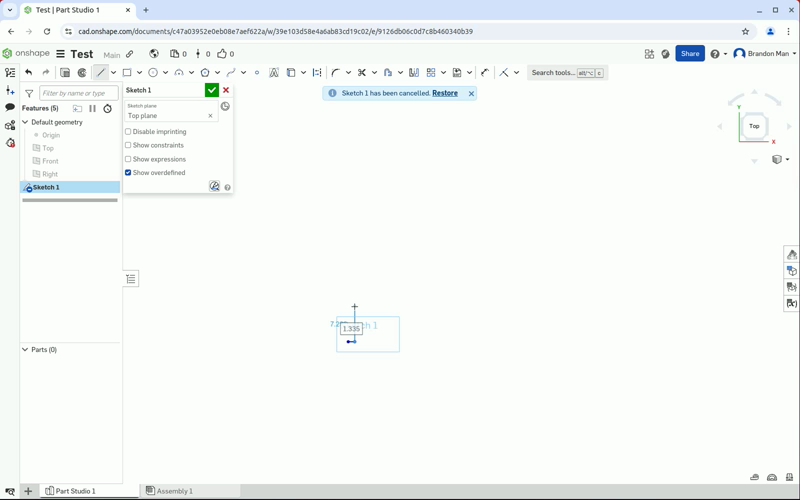
click(354, 306)
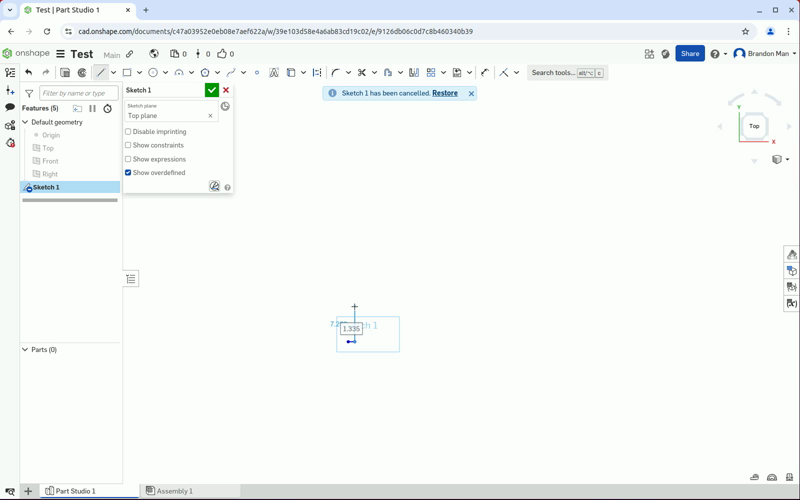
key_up(shift)
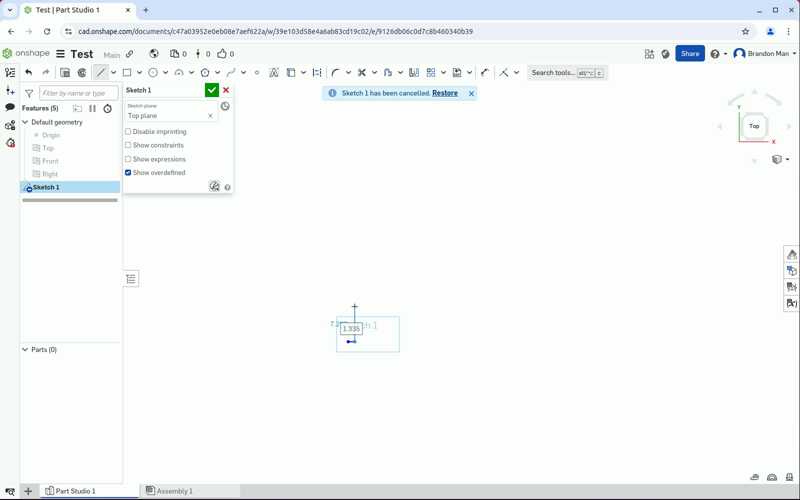
key_down(shift)
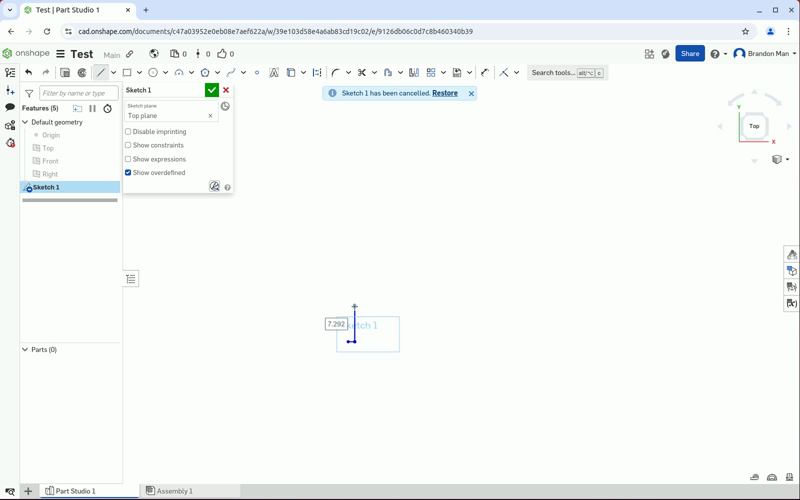
mouse_move(384, 306)
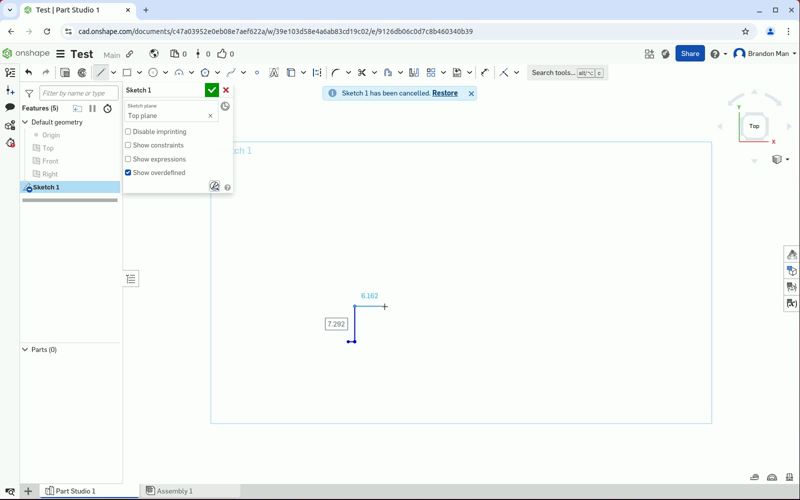
mouse_move(389, 306)
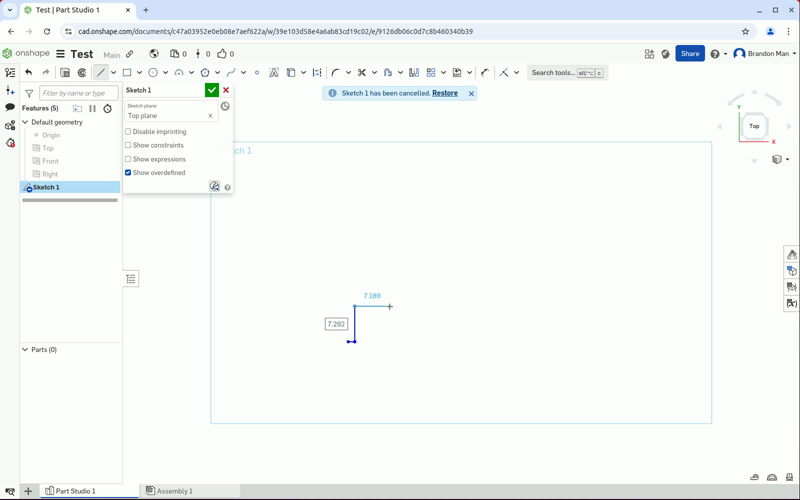
click(389, 306)
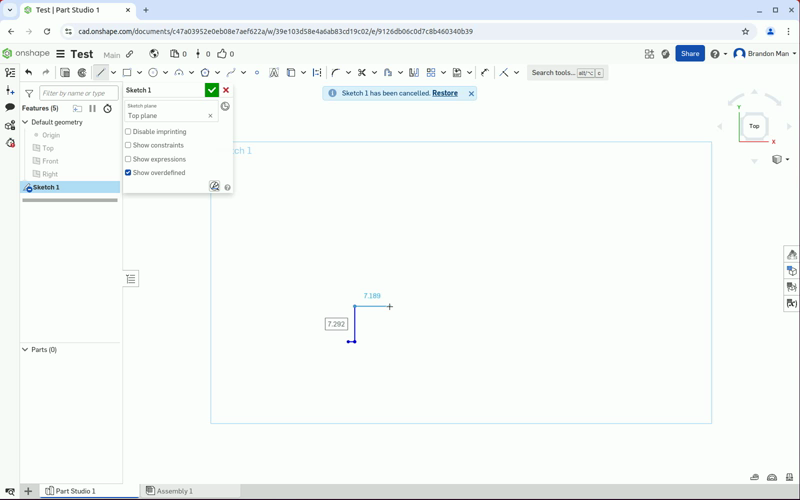
key_up(shift)
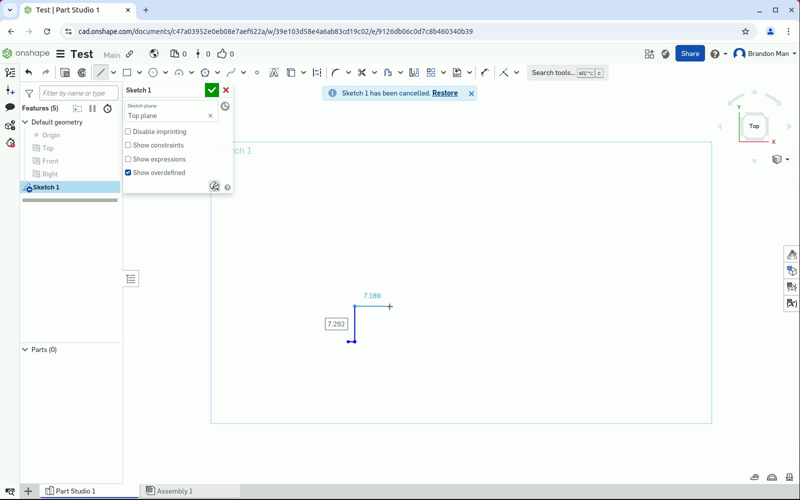
key_down(shift)
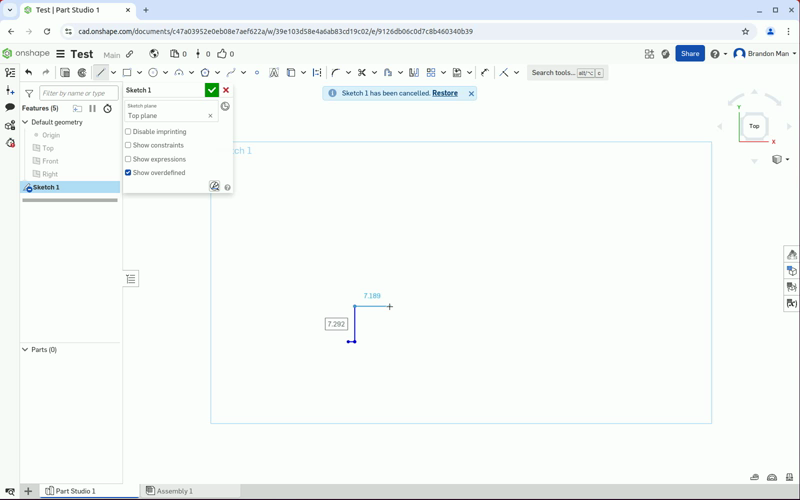
mouse_move(420, 306)
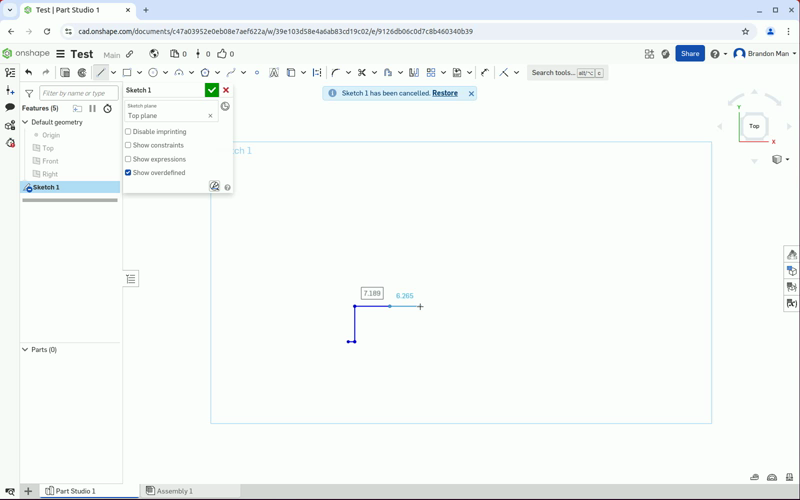
mouse_move(389, 299)
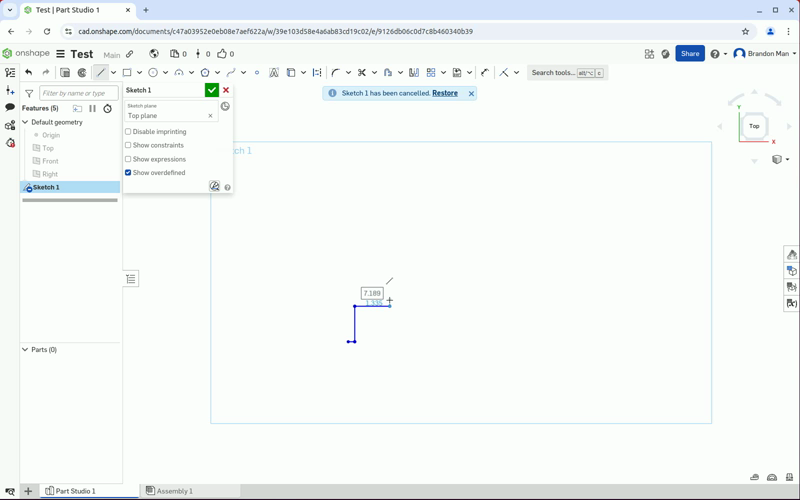
scroll(6)
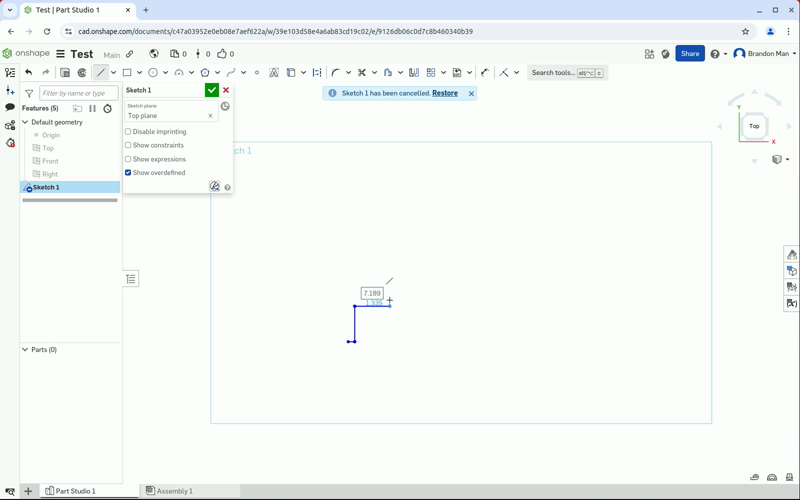
scroll(6)
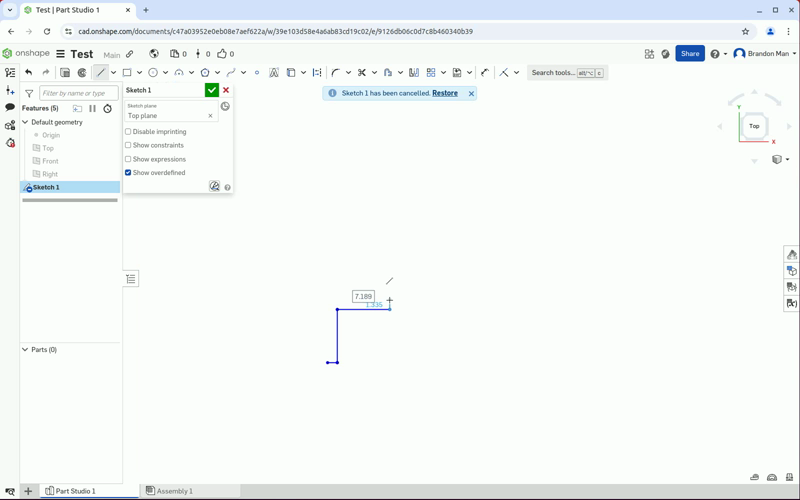
scroll(6)
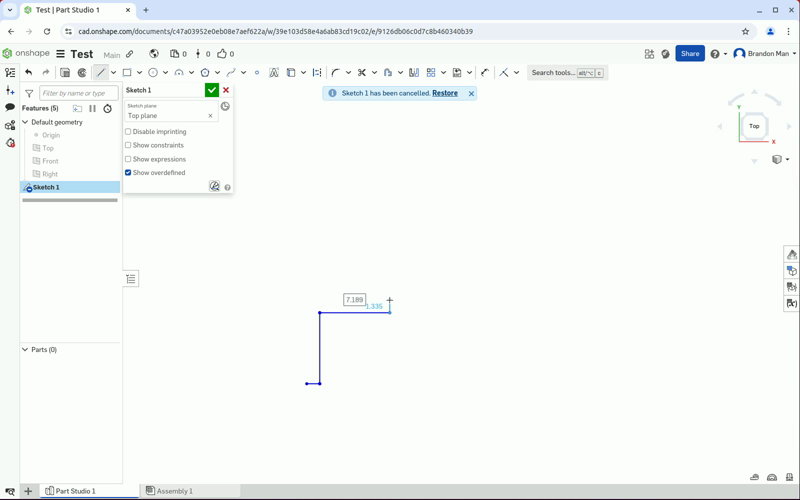
scroll(6)
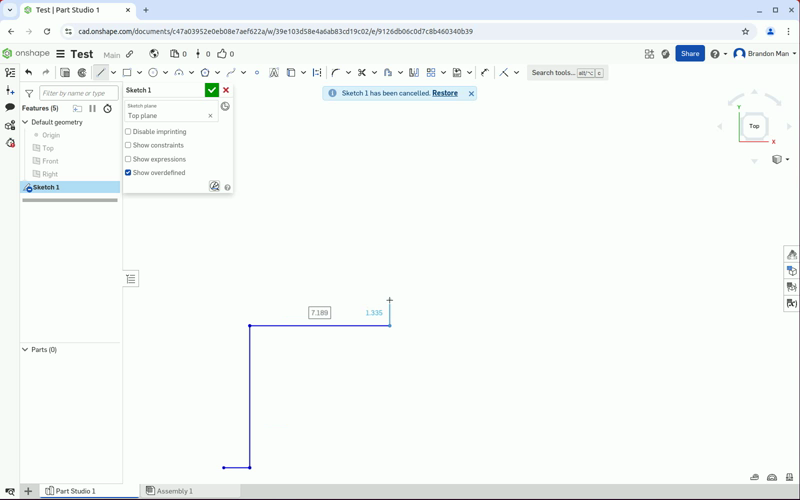
scroll(6)
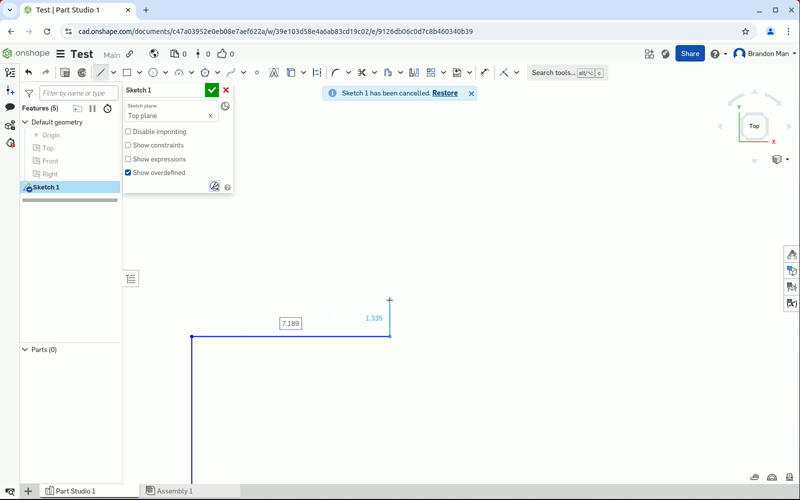
scroll(6)
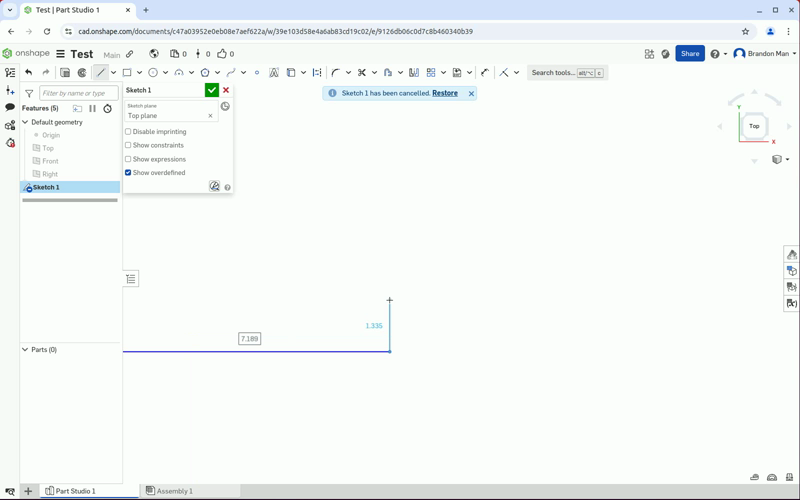
scroll(6)
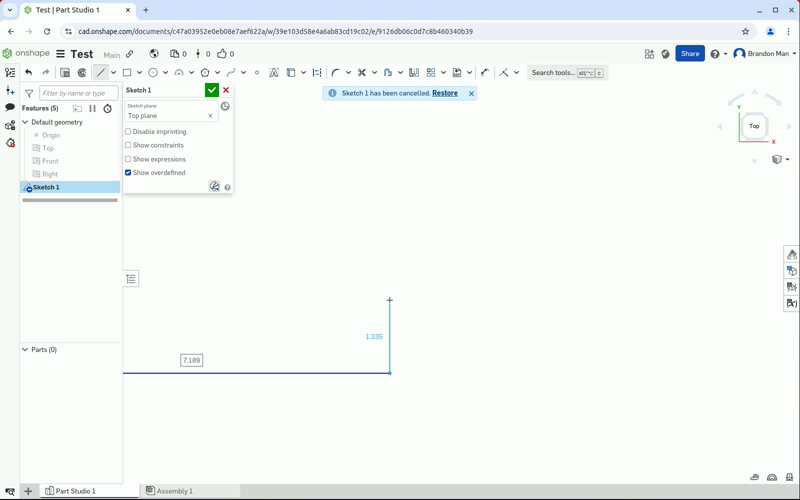
click(389, 299)
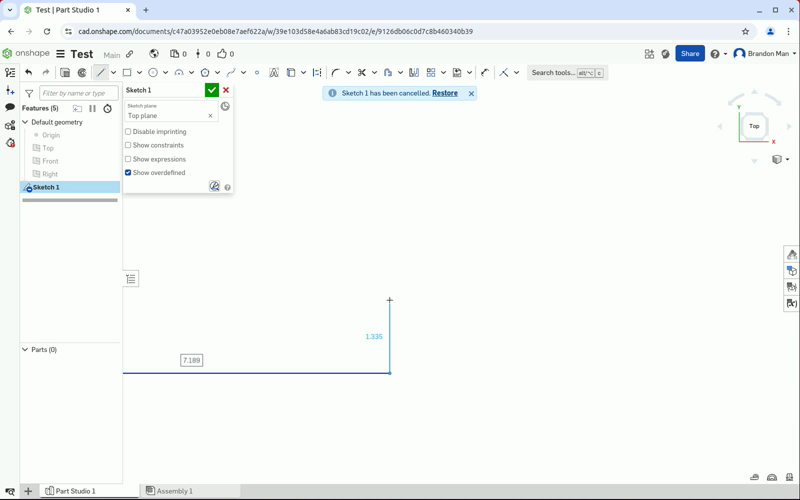
scroll(-6)
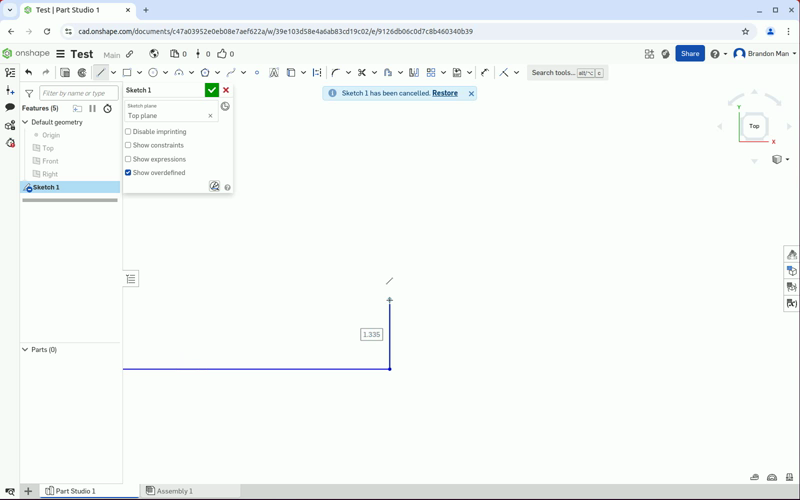
scroll(-6)
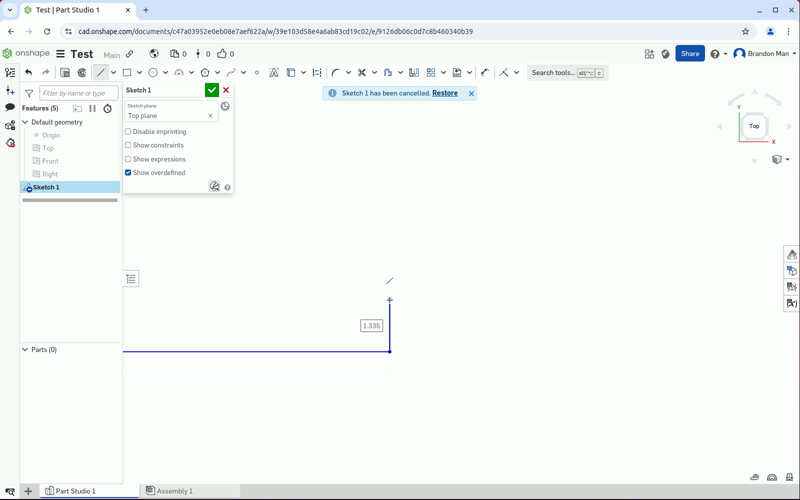
scroll(-6)
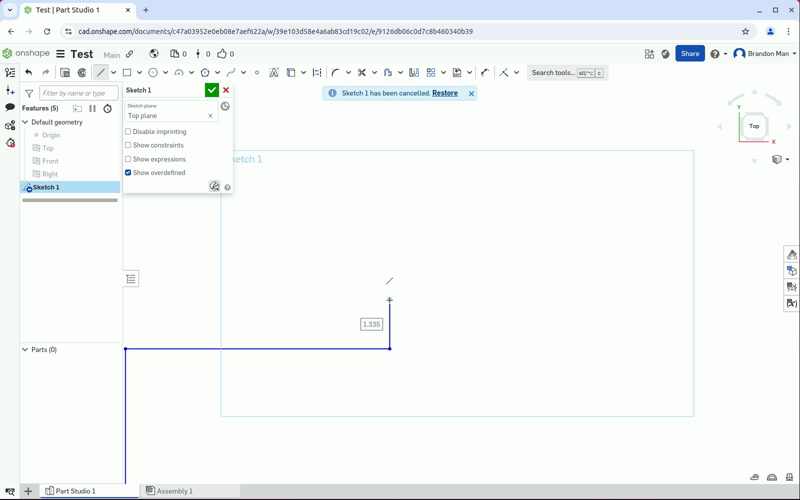
scroll(-6)
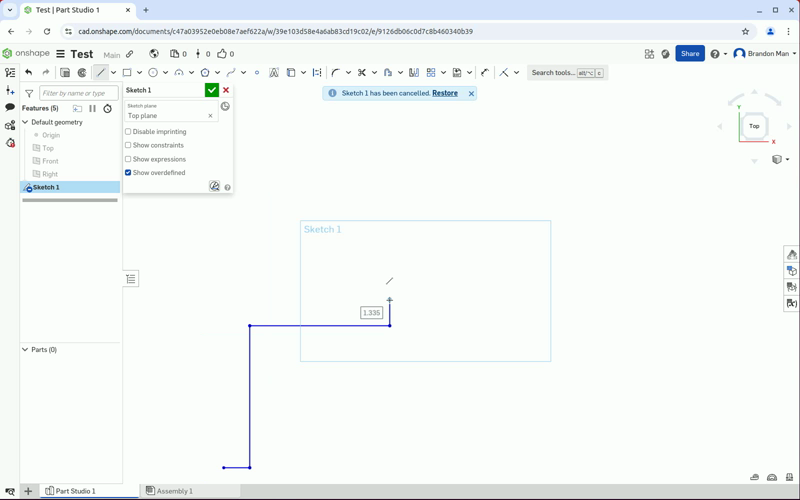
scroll(-6)
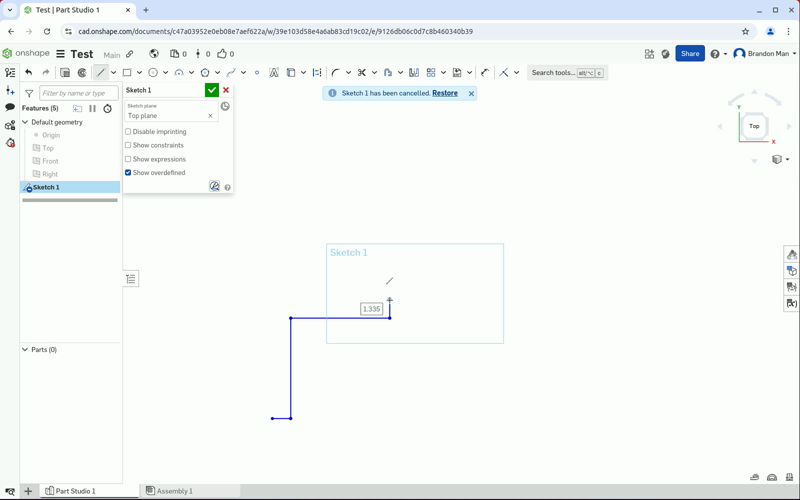
scroll(-6)
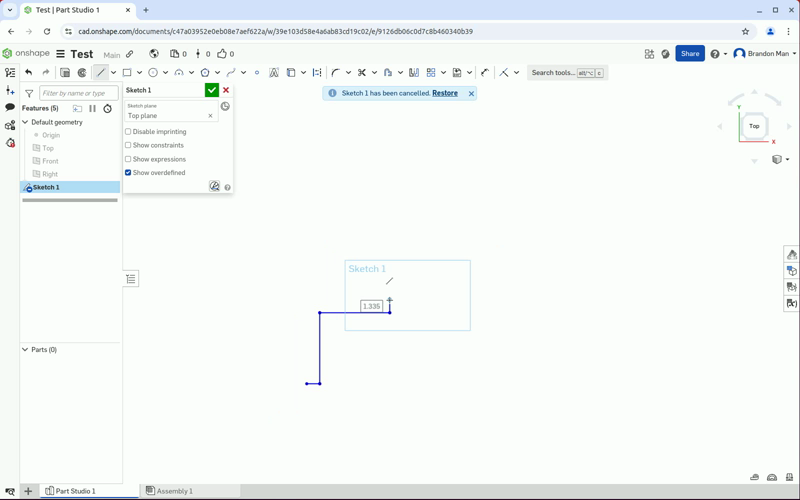
scroll(-6)
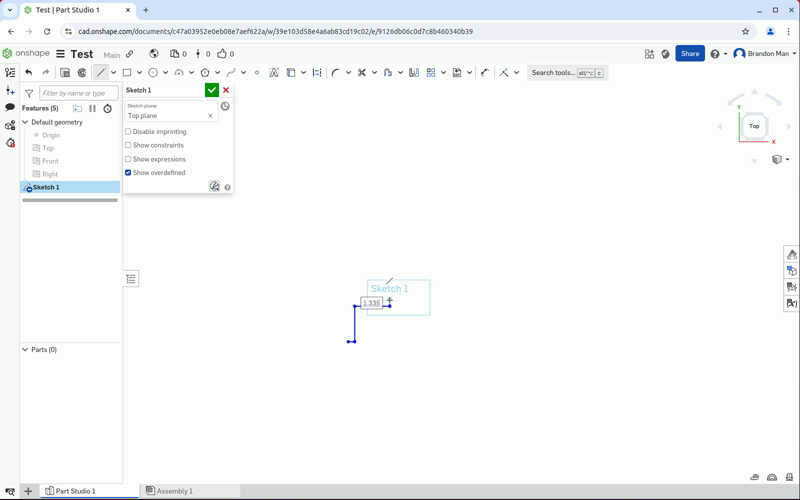
key_up(shift)
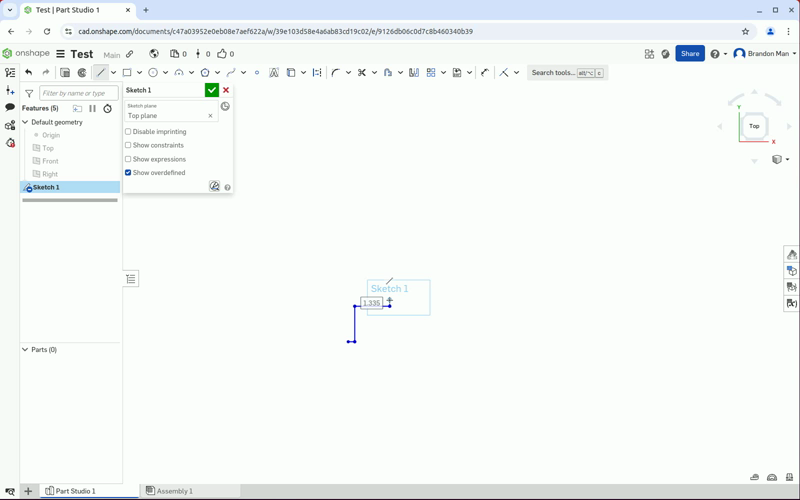
key_down(shift)
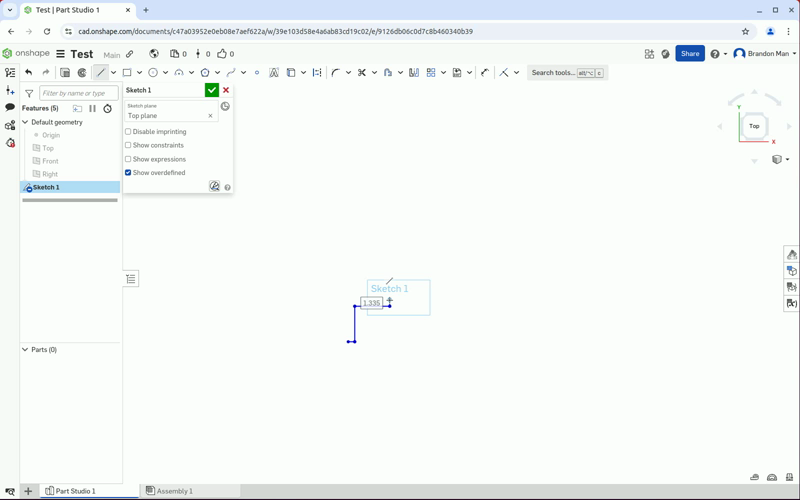
mouse_move(420, 299)
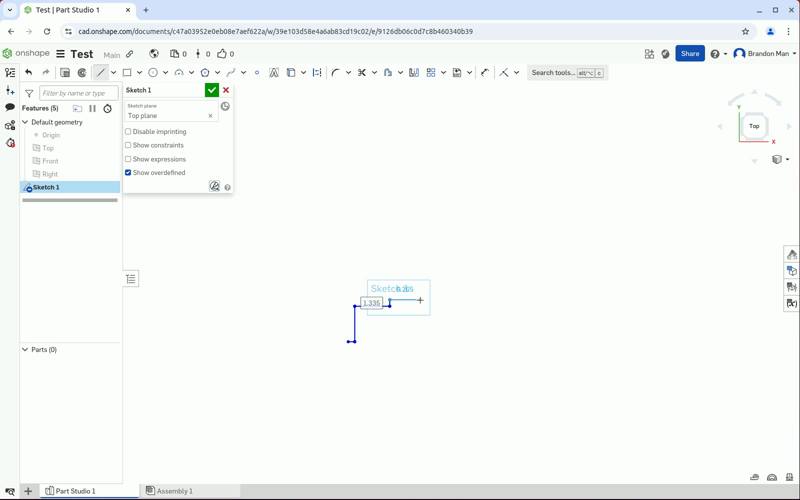
mouse_move(348, 299)
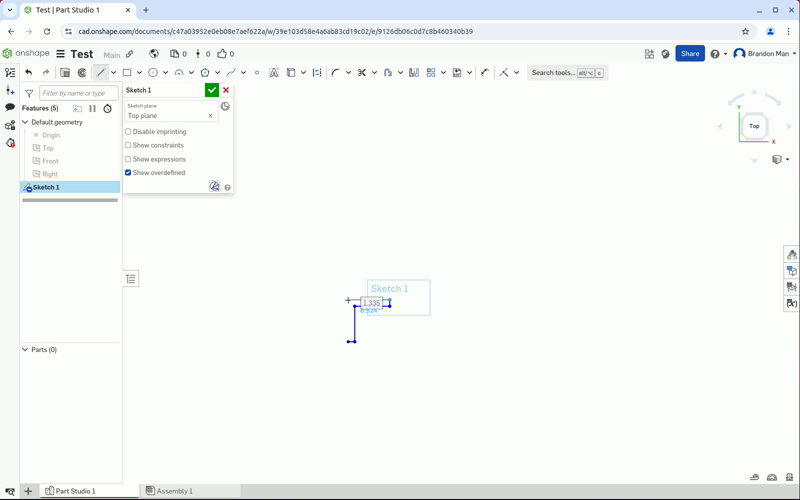
click(348, 299)
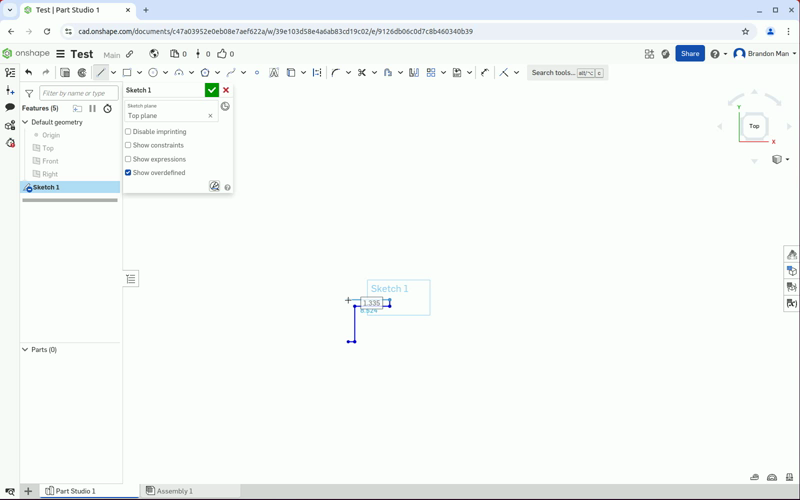
key_up(shift)
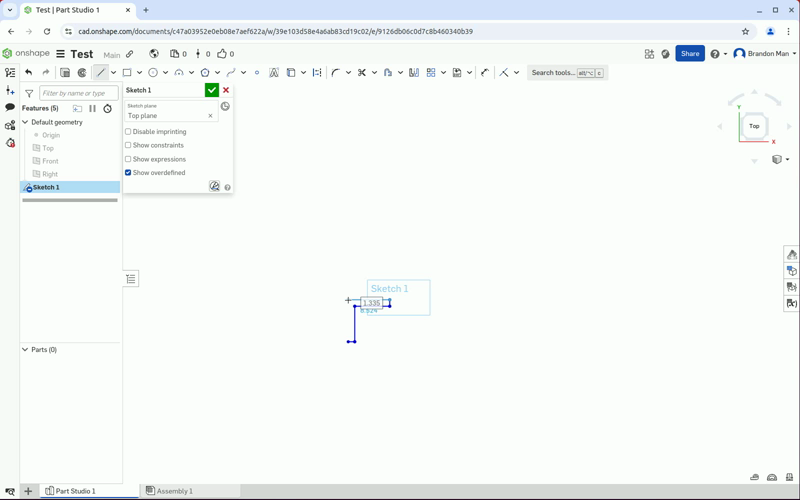
mouse_move(378, 299)
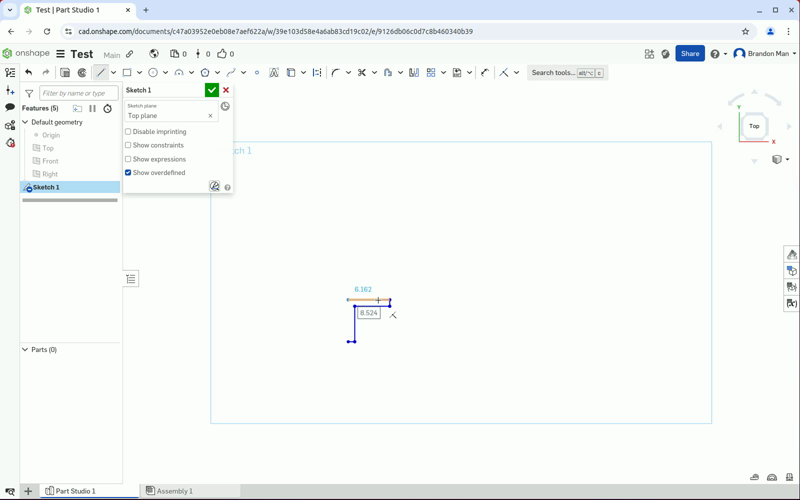
key_down(shift)
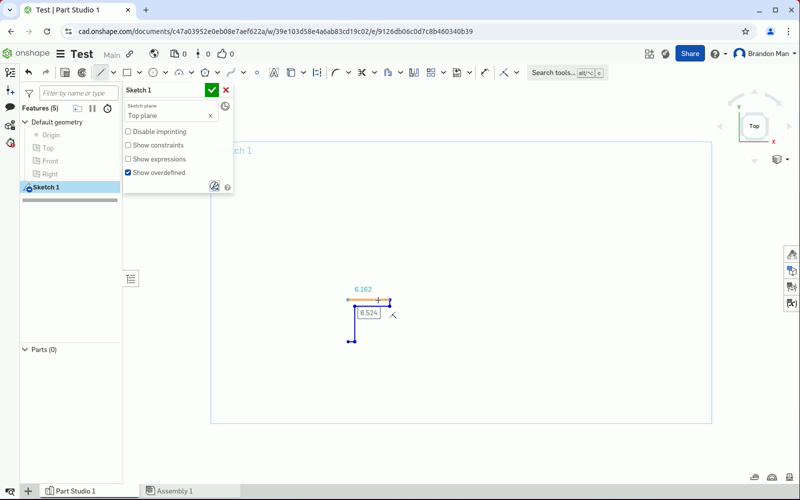
mouse_move(348, 341)
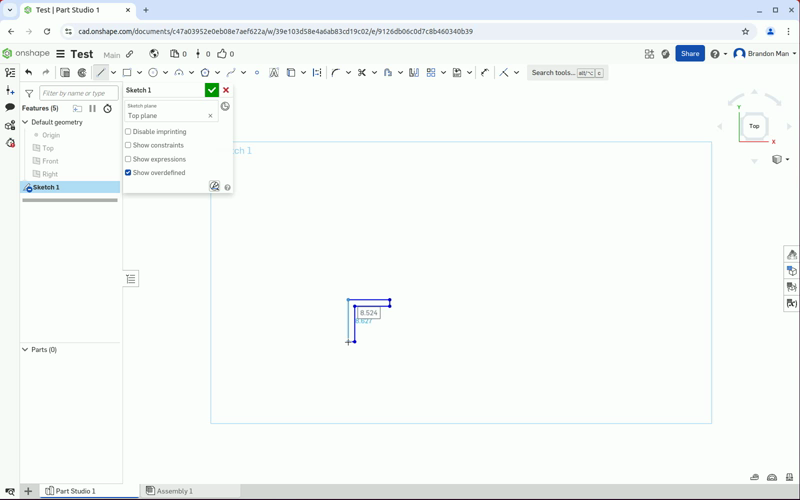
key_up(shift)
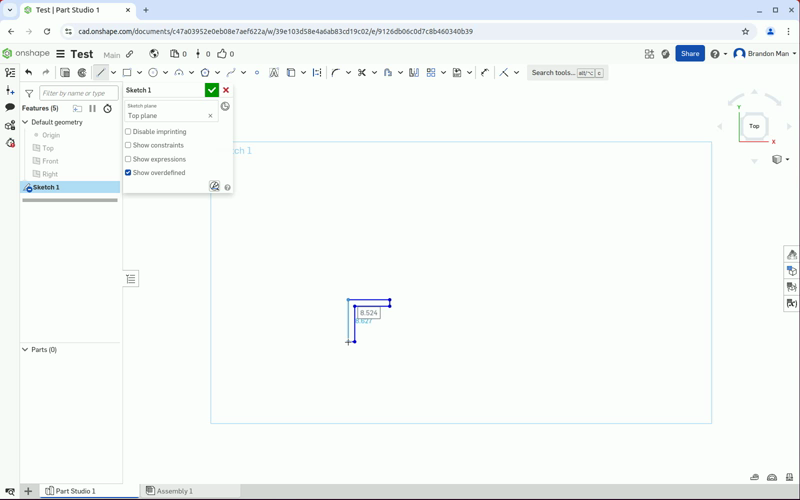
click(348, 341)
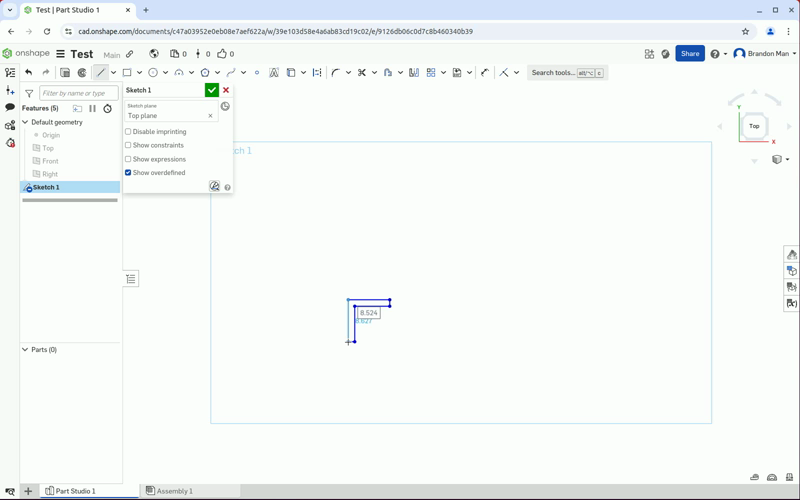
key(esc)
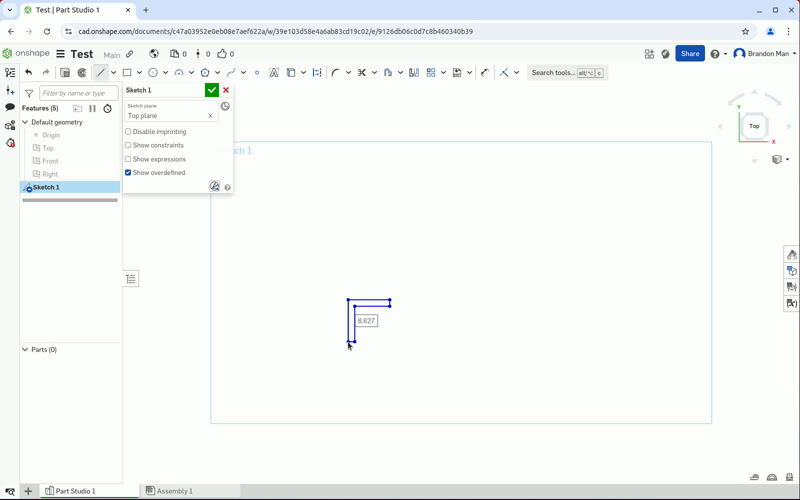
mouse_move(351, 318)
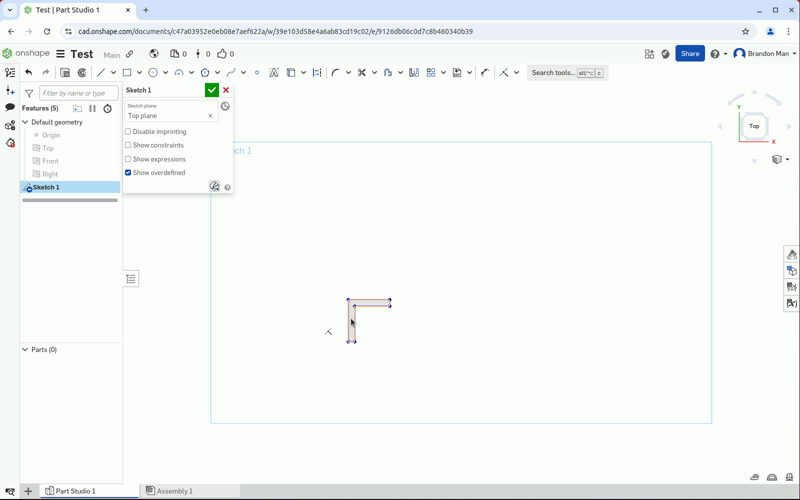
scroll(6)
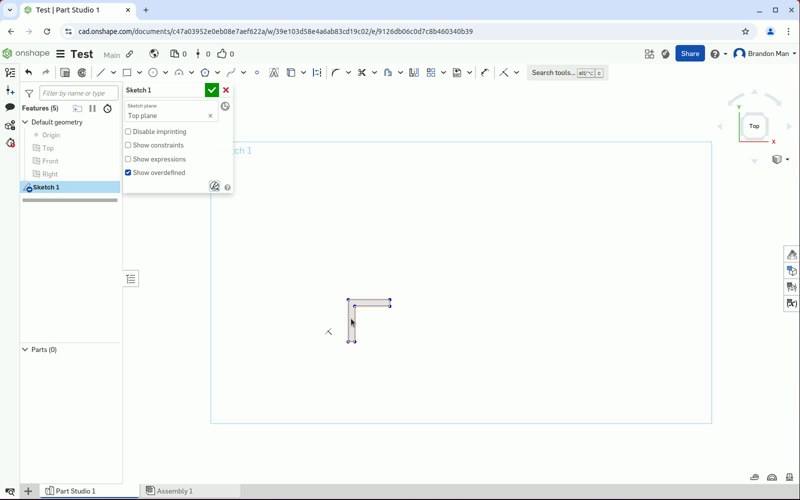
scroll(6)
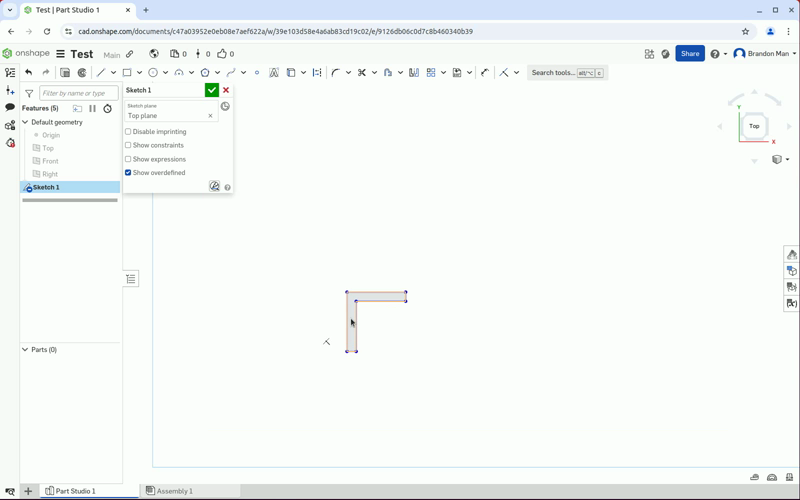
scroll(6)
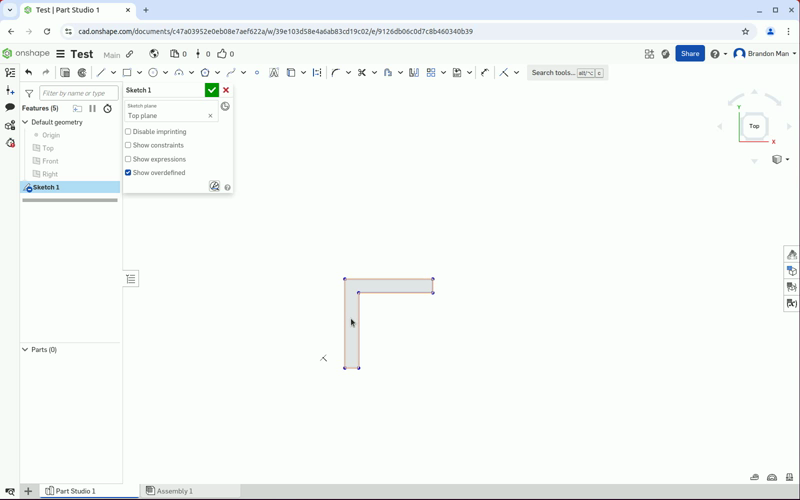
scroll(6)
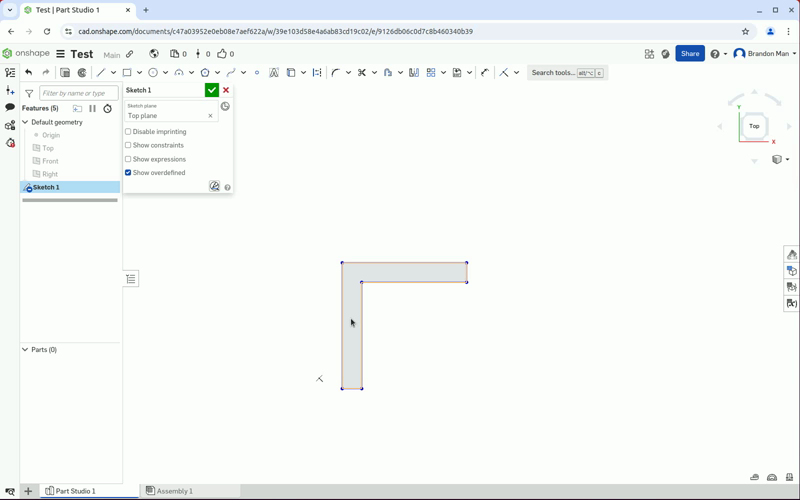
scroll(6)
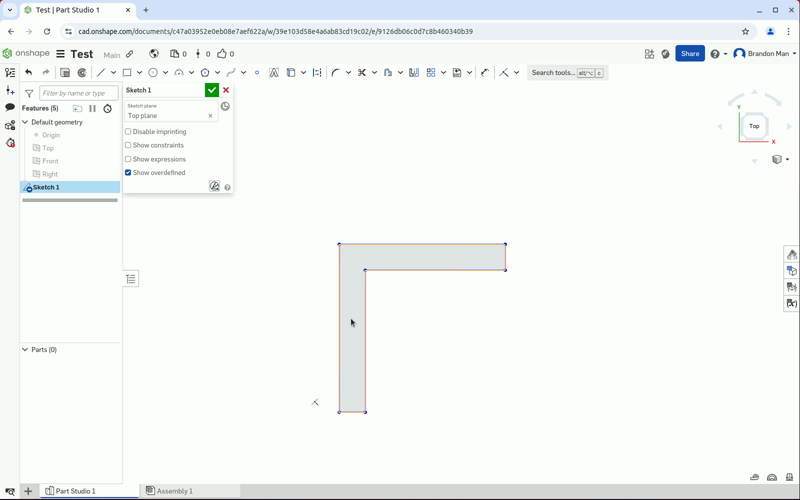
scroll(6)
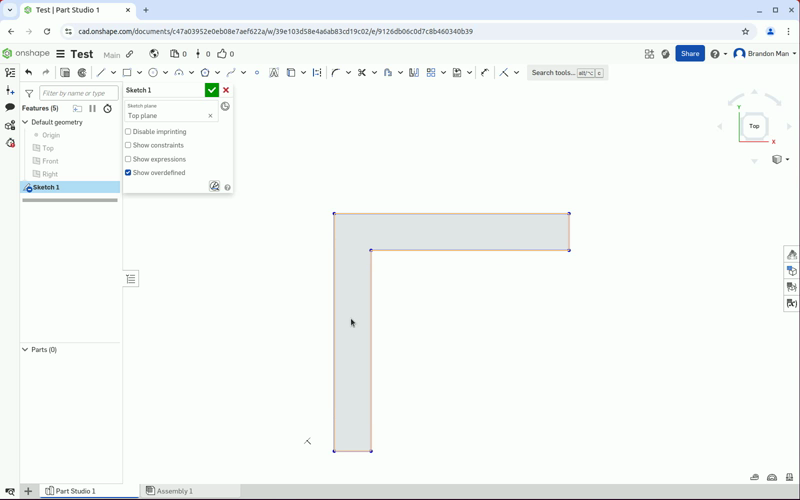
scroll(6)
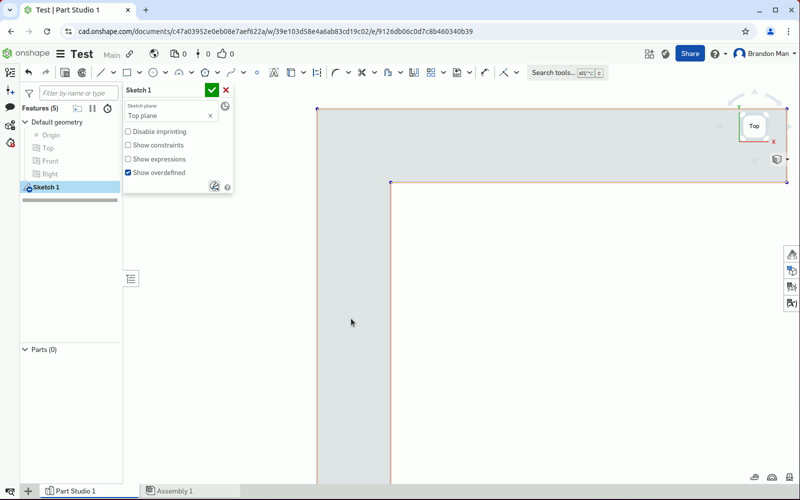
click(351, 318)
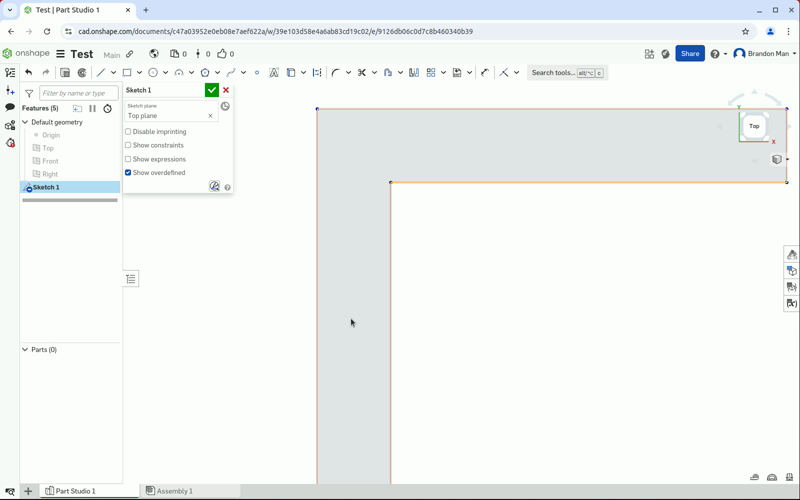
scroll(-6)
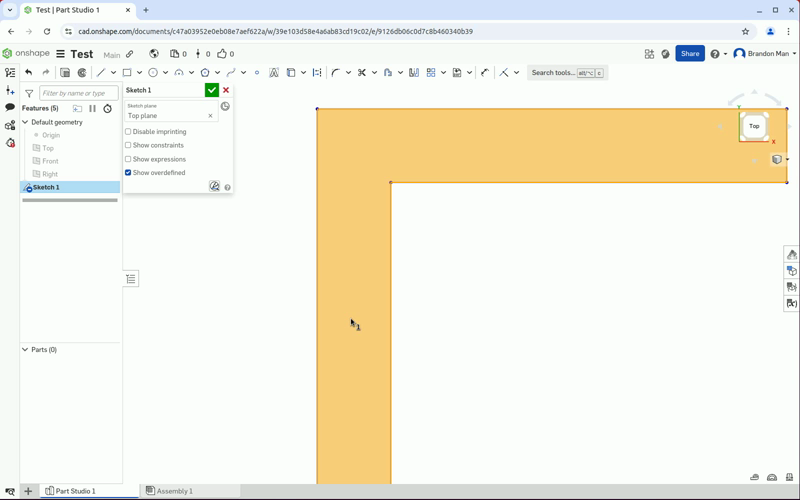
scroll(-6)
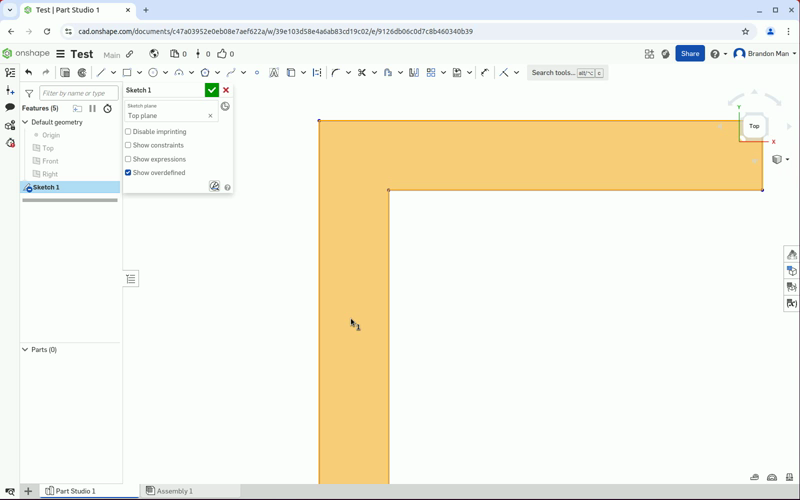
scroll(-6)
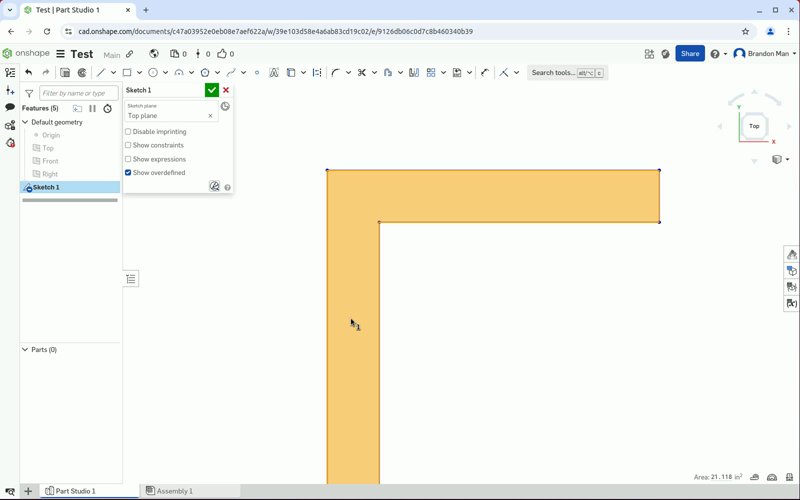
scroll(-6)
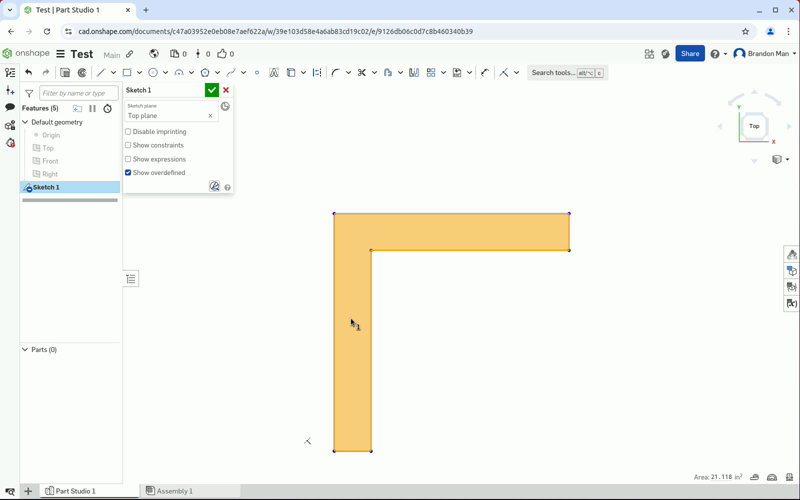
scroll(-6)
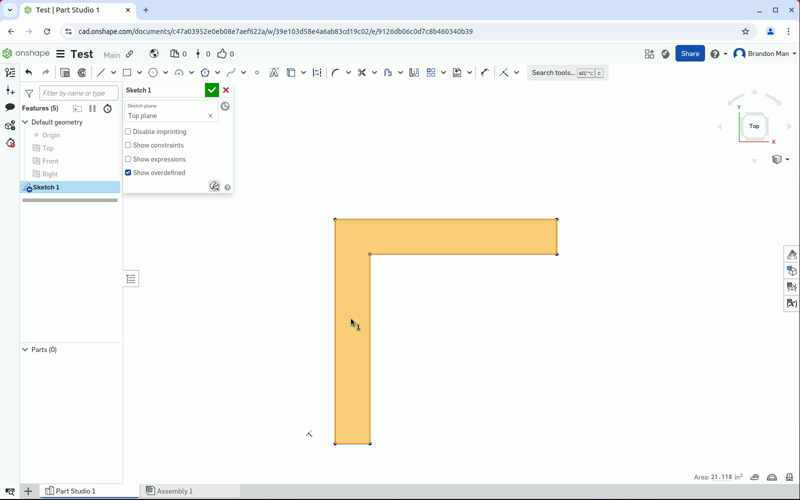
scroll(-6)
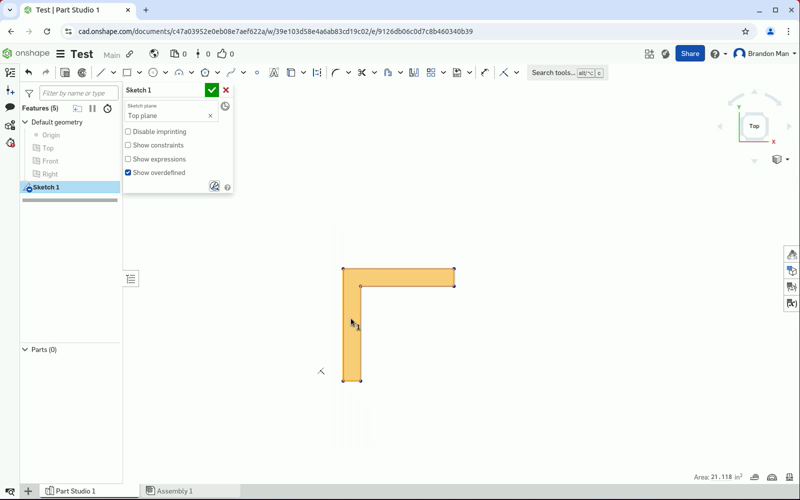
scroll(-6)
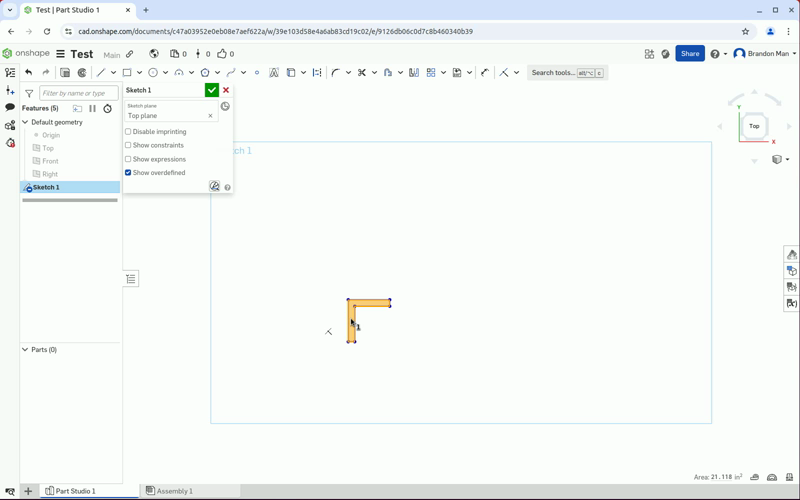
mouse_move(73, 352)
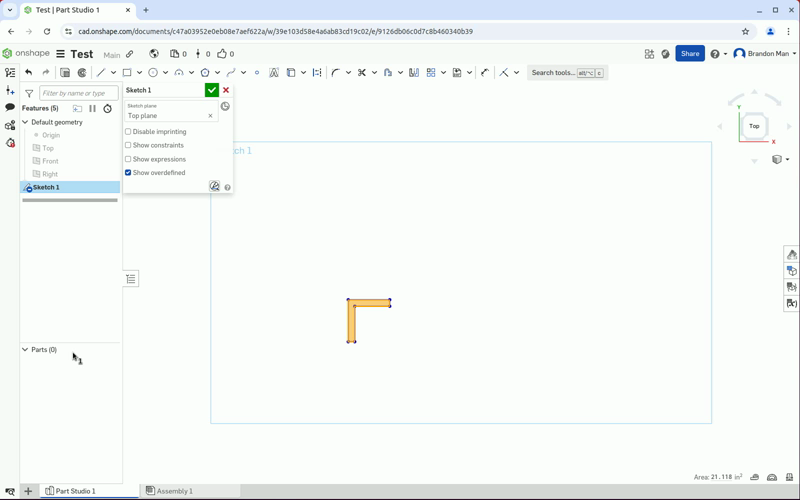
key(shift+y)
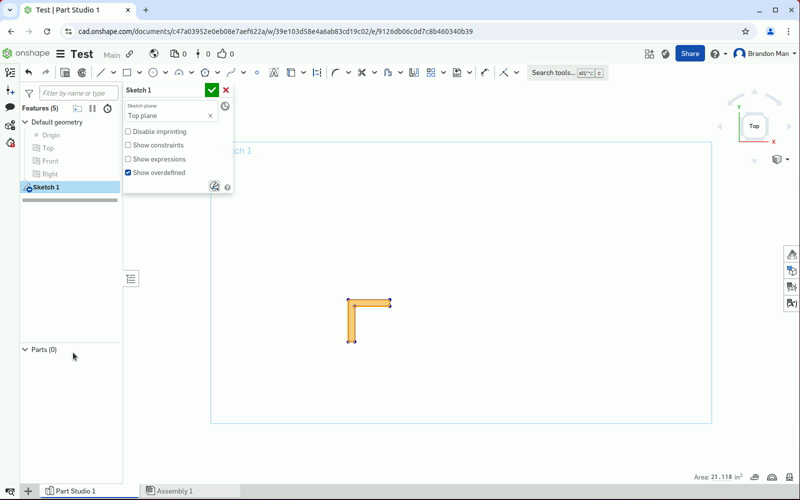
key(shift+e)
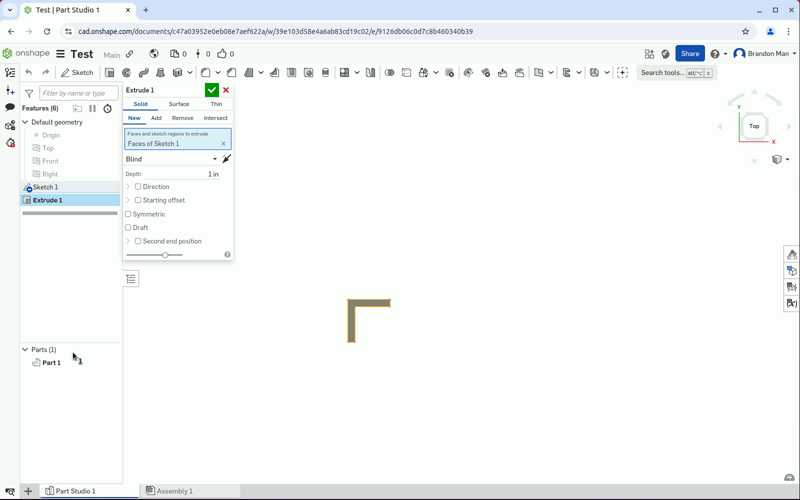
mouse_move(143, 106)
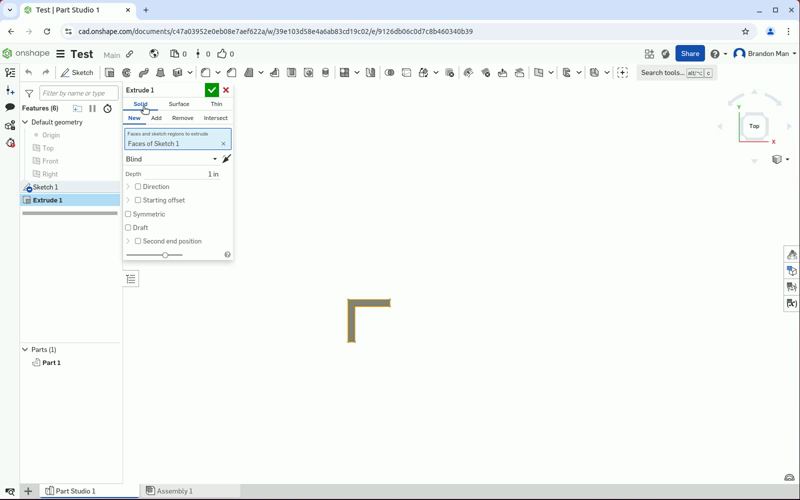
click(143, 106)
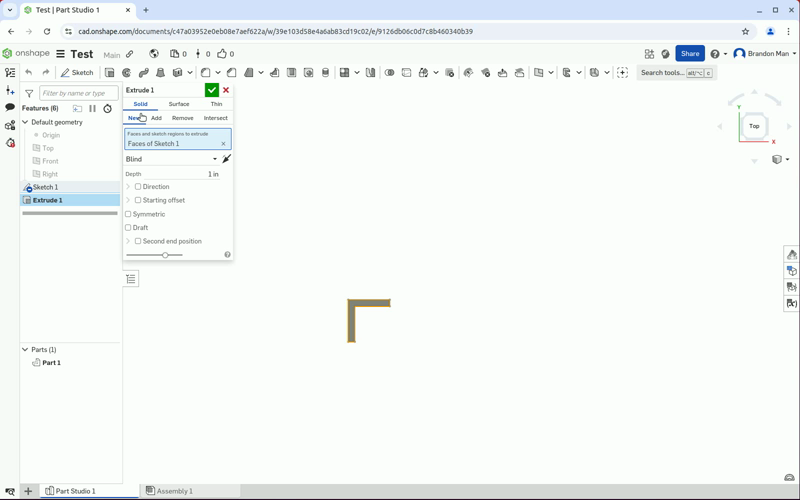
mouse_move(137, 120)
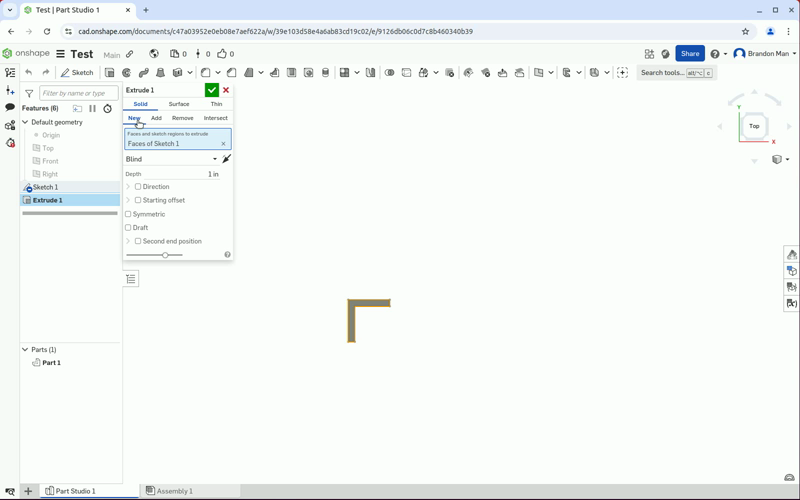
click(137, 120)
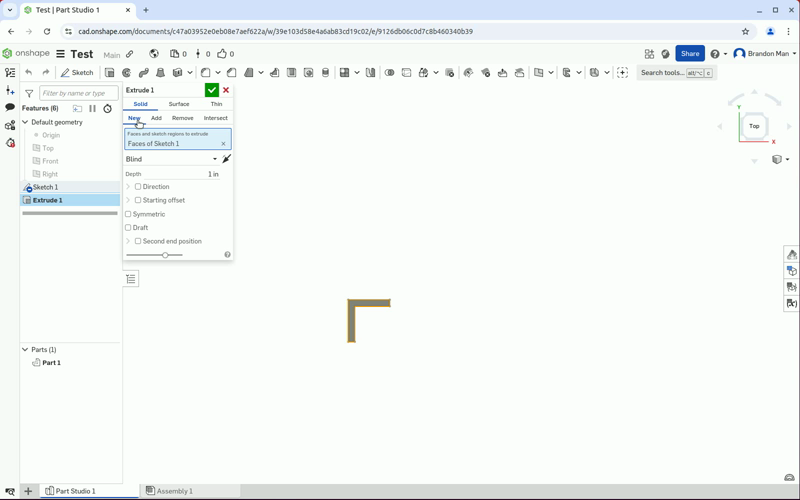
key(tab, 4)
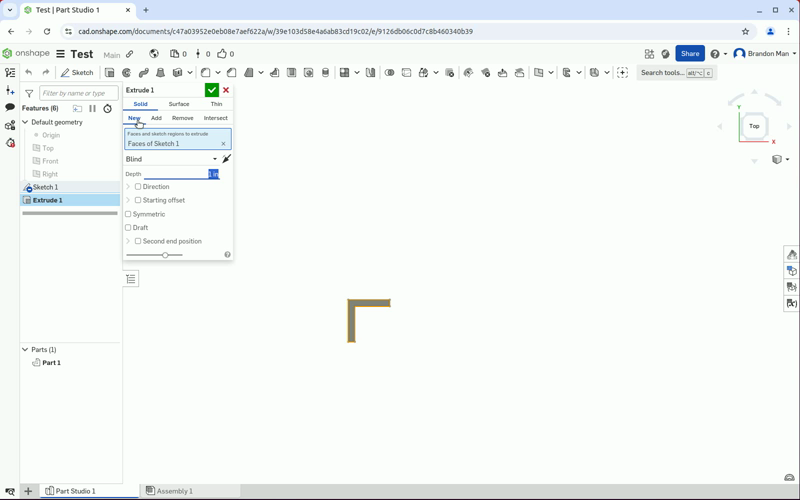
text(3.611)
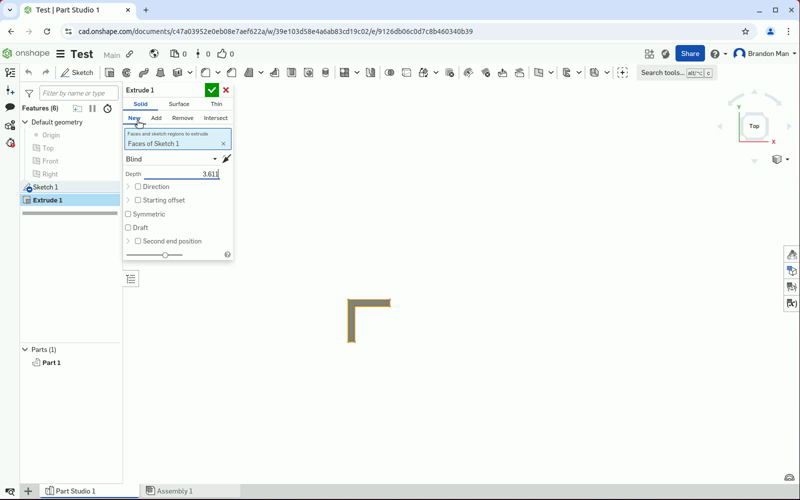
key(enter)
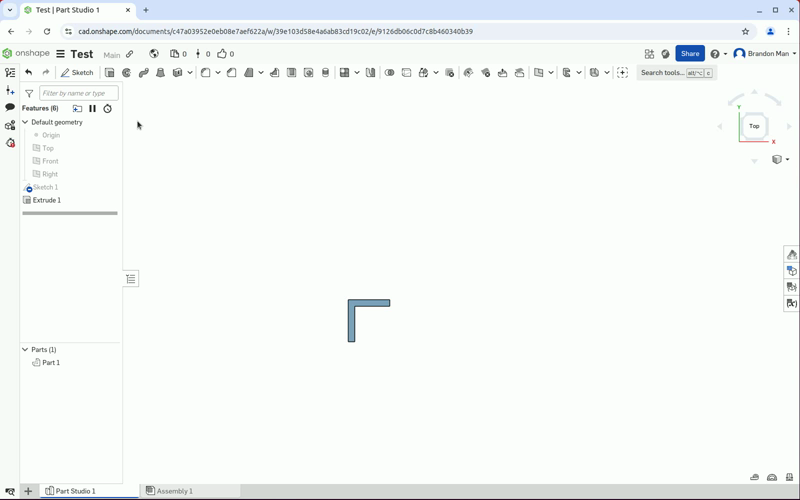
key(shift+h)
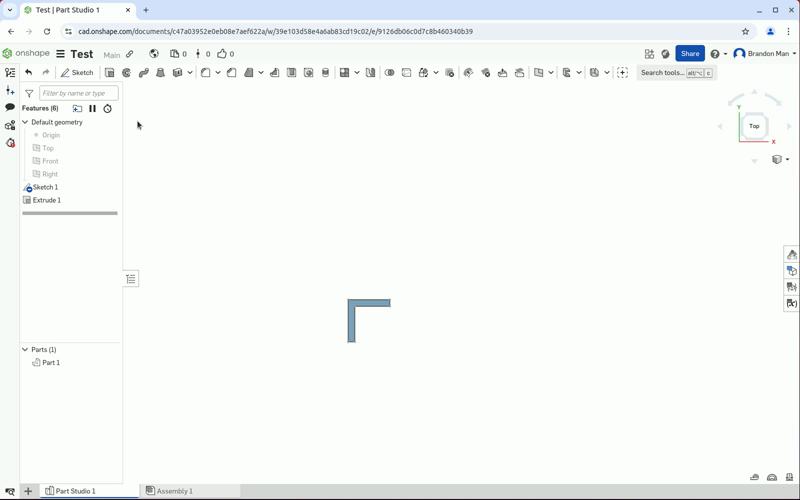
key(shift+h)
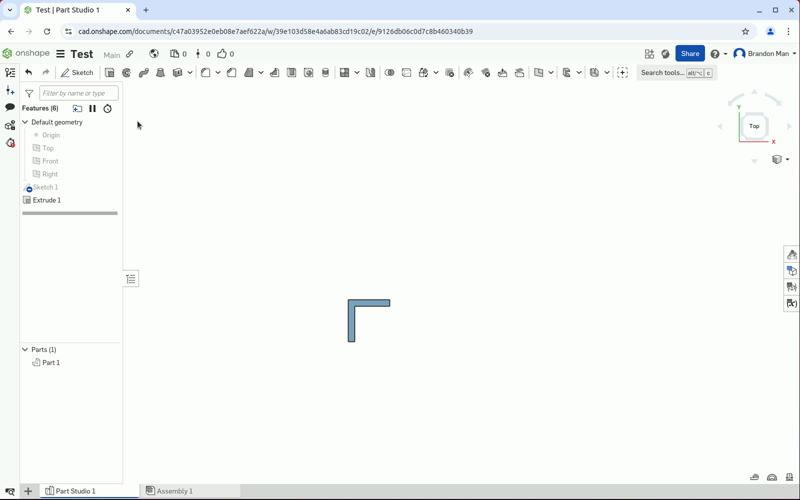
mouse_move(73, 189)
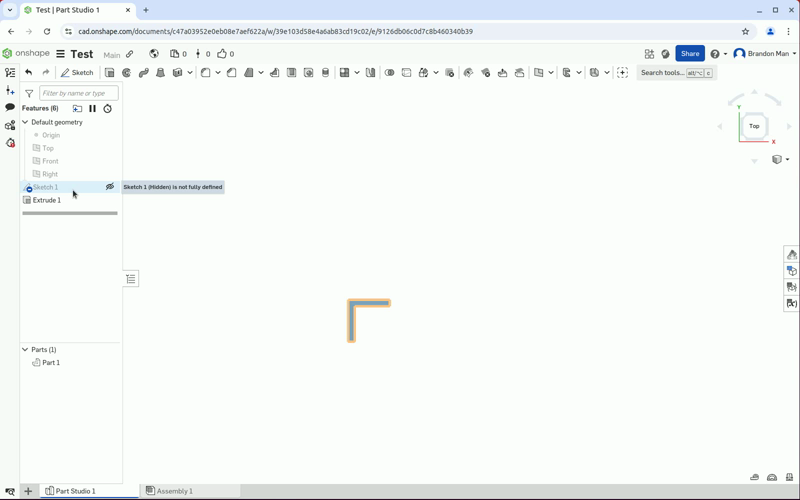
click(73, 189)
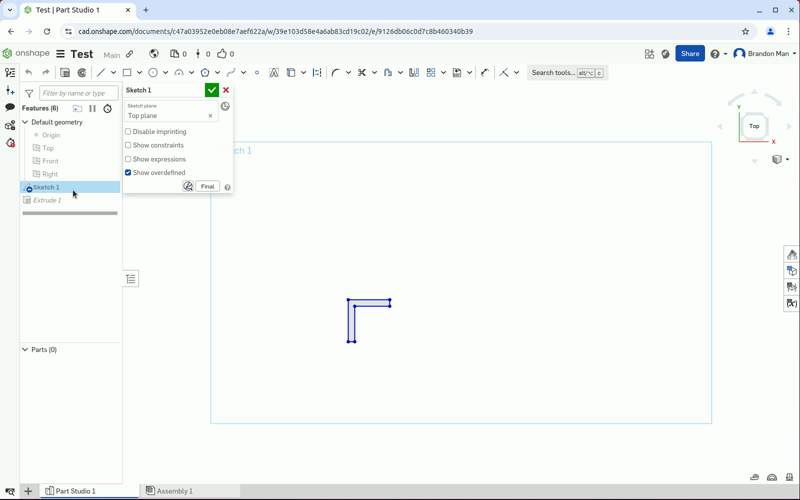
mouse_move(229, 92)
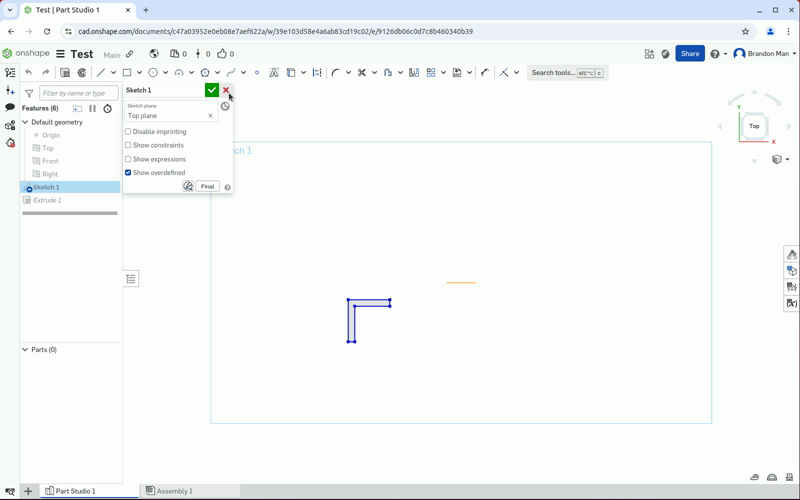
click(229, 92)
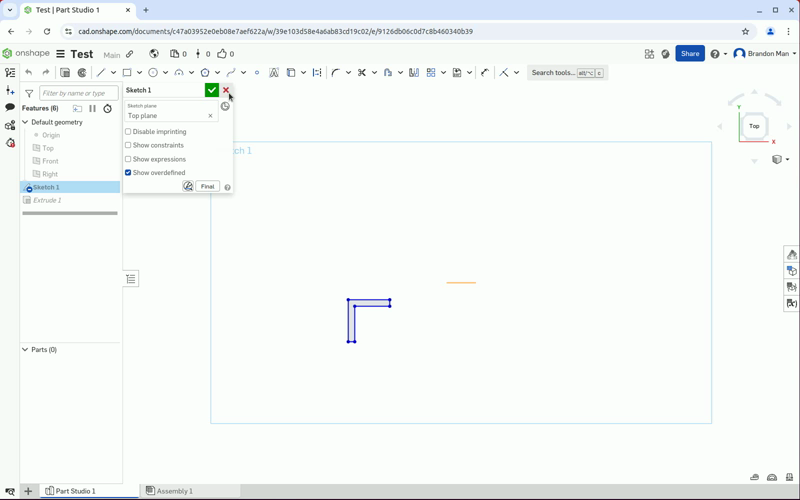
key(shift+s)
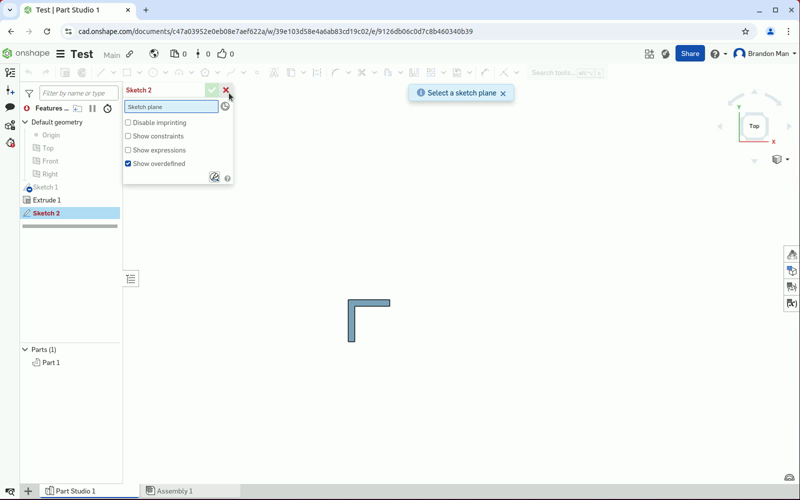
mouse_move(73, 150)
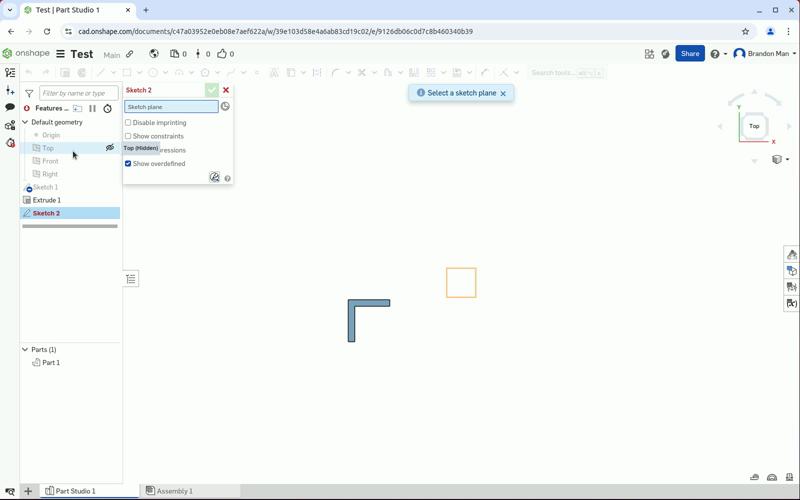
click(73, 150)
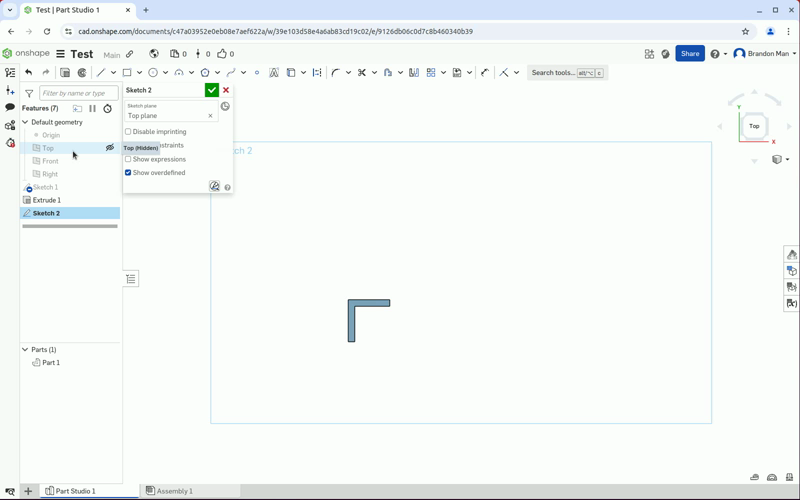
mouse_move(73, 352)
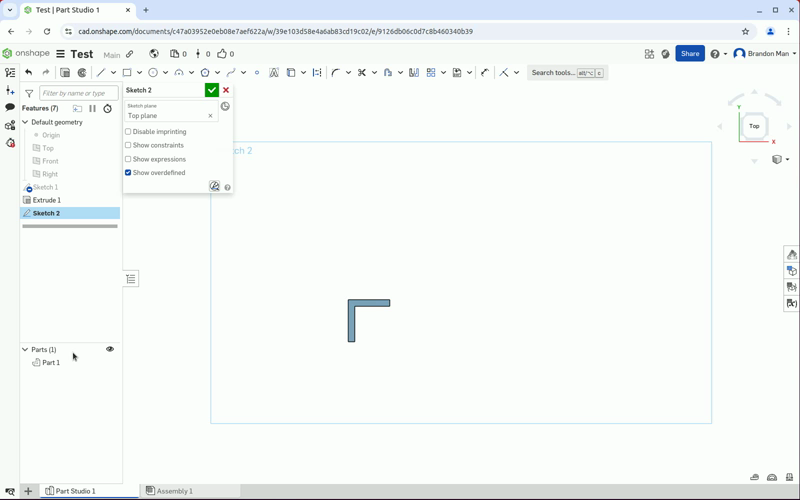
key(y)
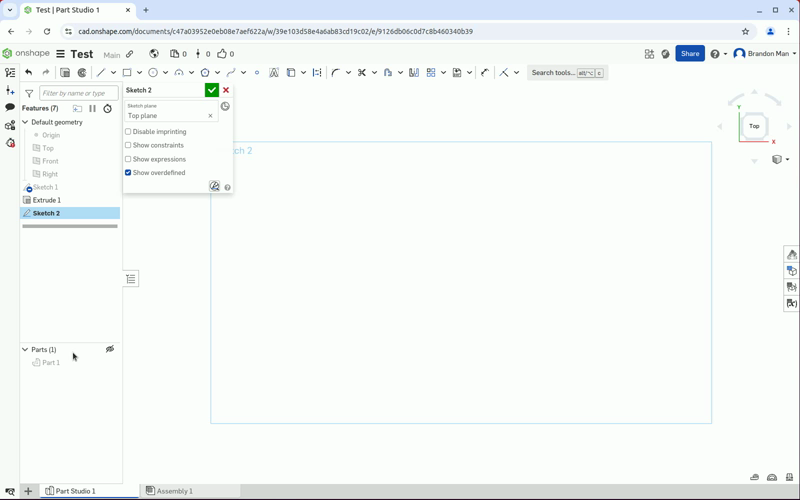
key(l)
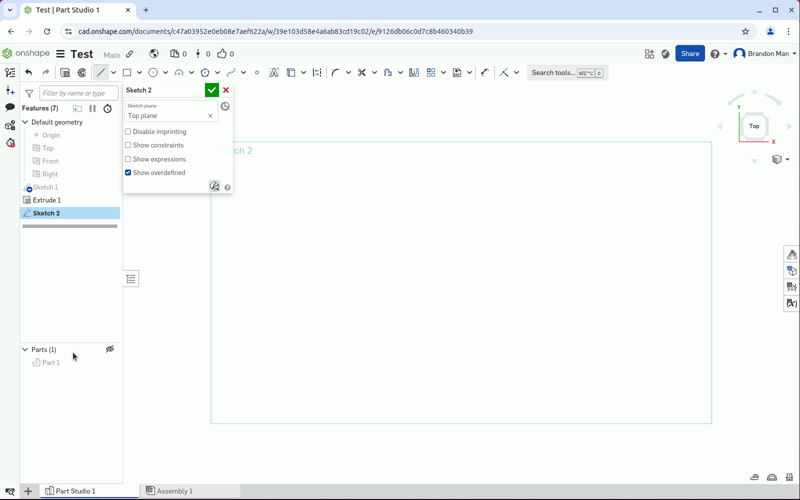
key_down(shift)
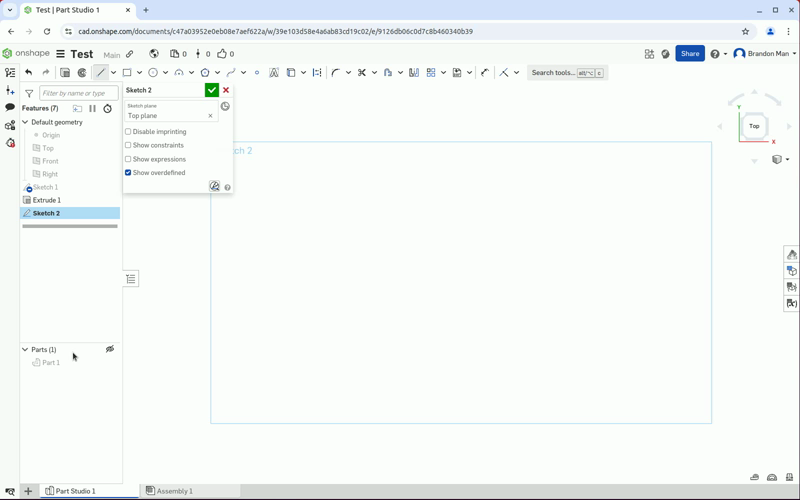
mouse_move(389, 341)
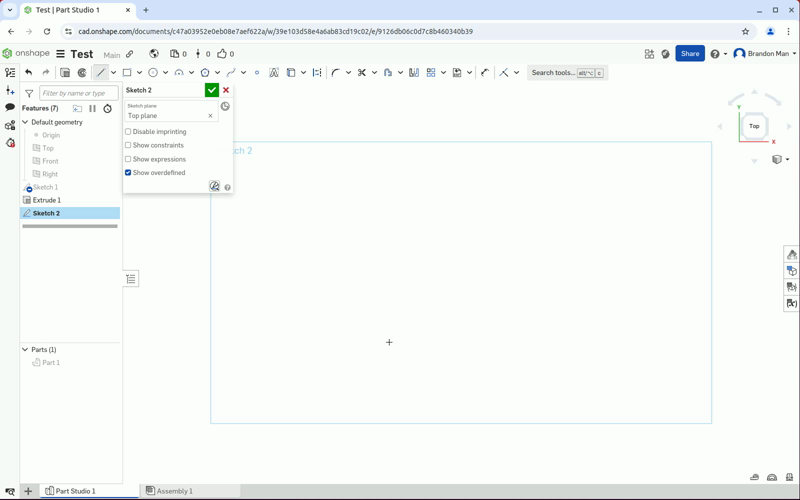
click(389, 341)
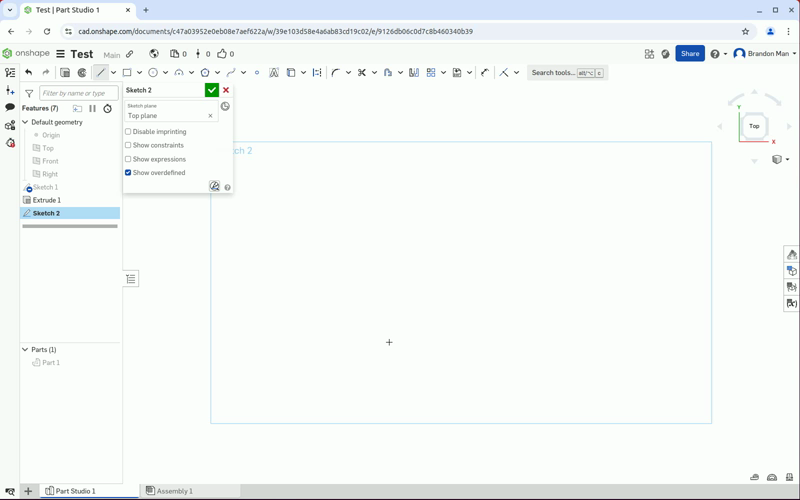
key_up(shift)
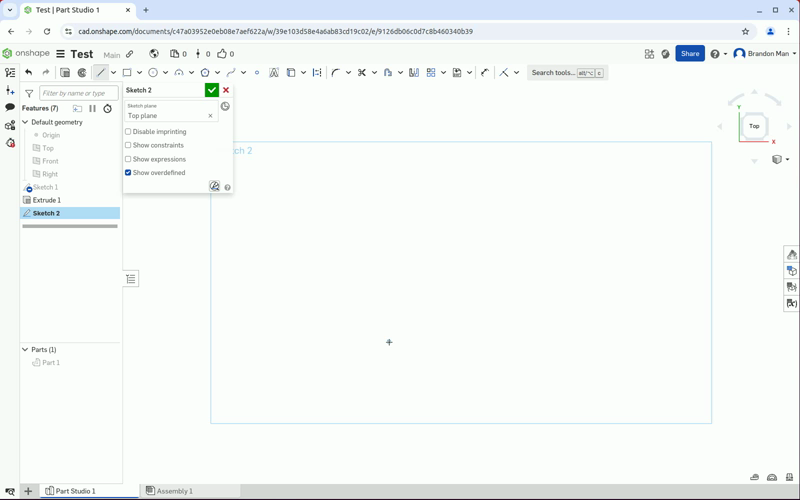
key_down(shift)
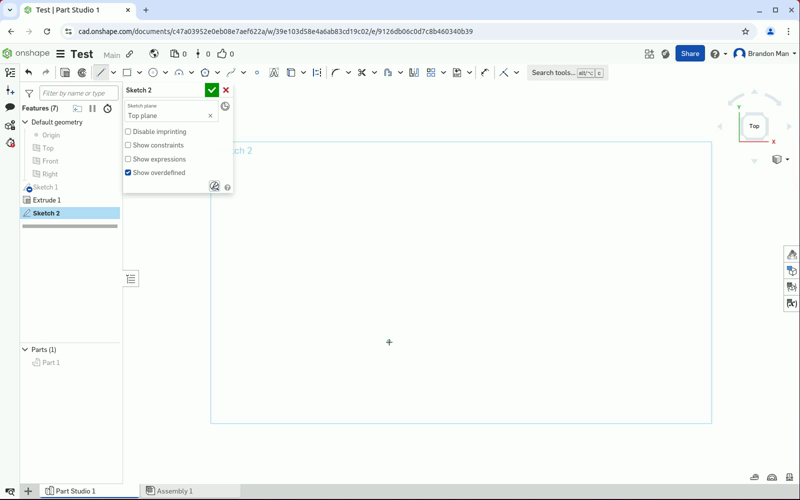
mouse_move(523, 341)
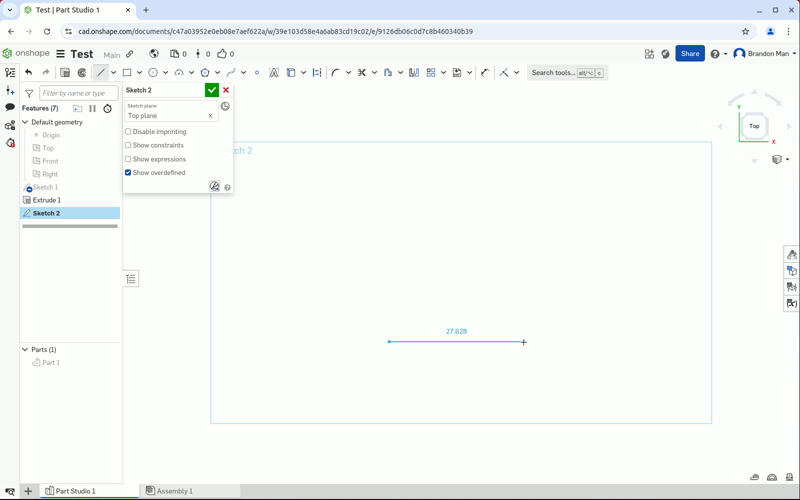
click(523, 341)
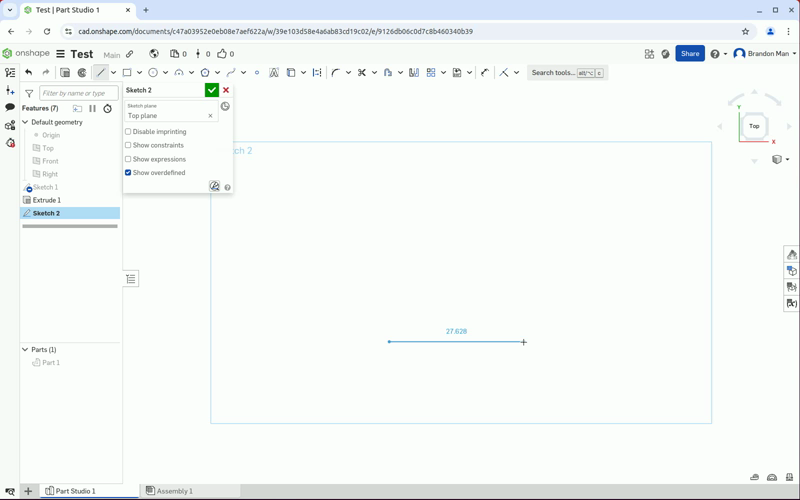
key_up(shift)
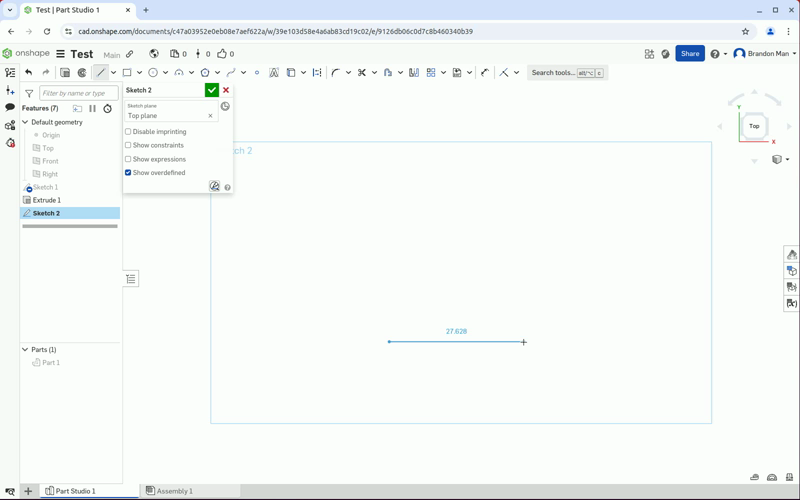
key_down(shift)
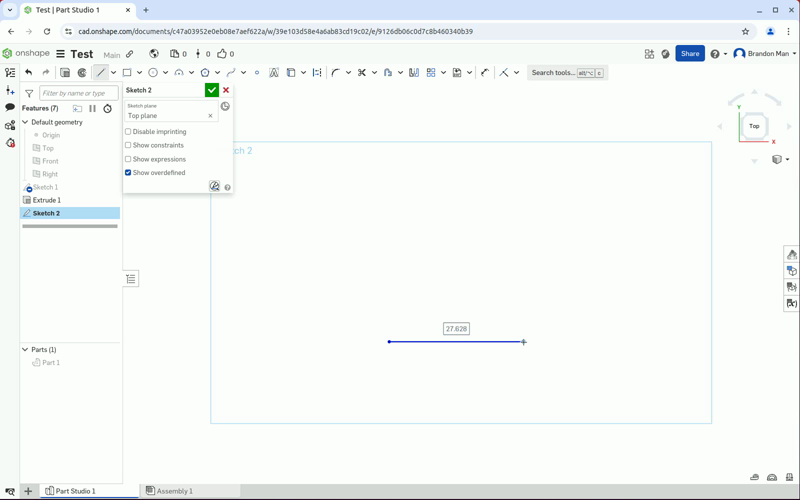
mouse_move(553, 341)
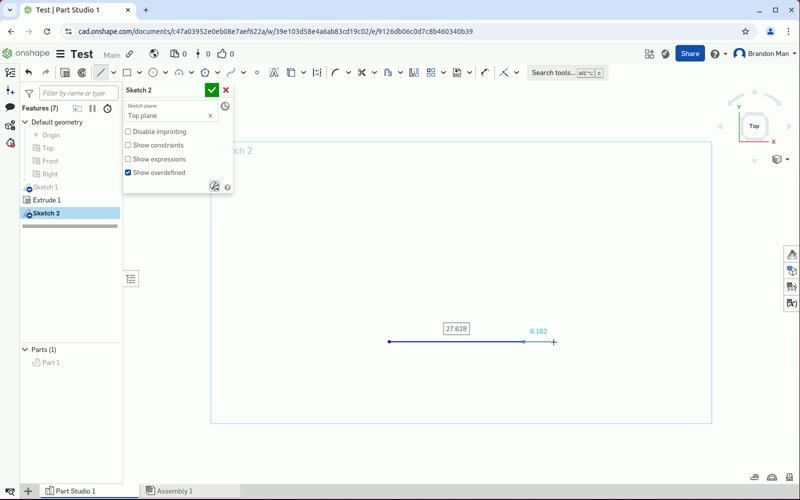
mouse_move(523, 300)
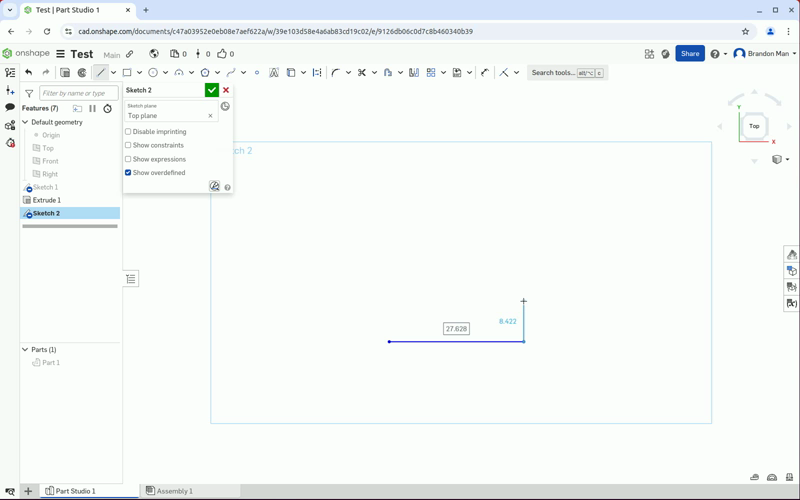
click(523, 300)
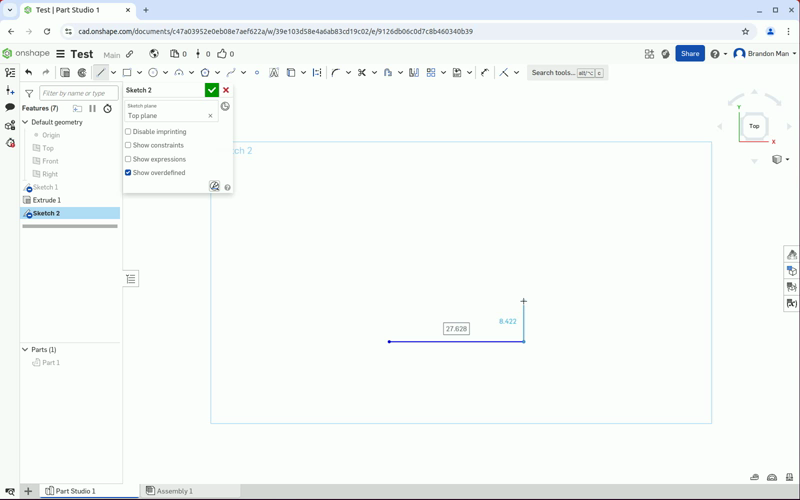
key_up(shift)
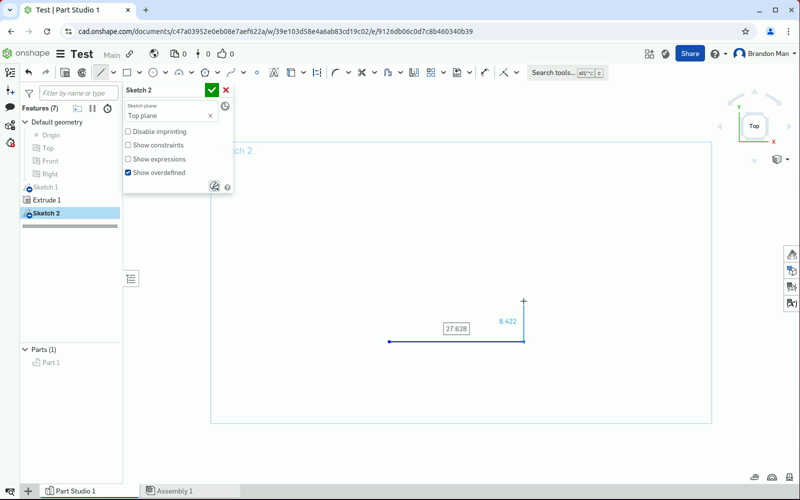
key_down(shift)
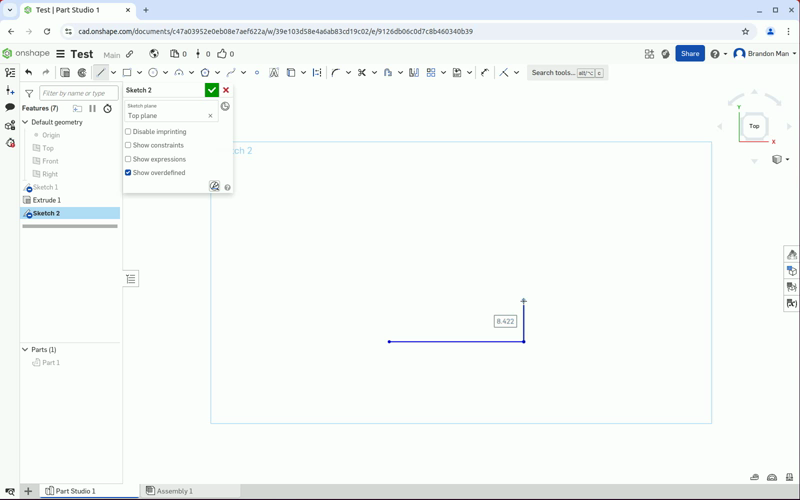
mouse_move(389, 300)
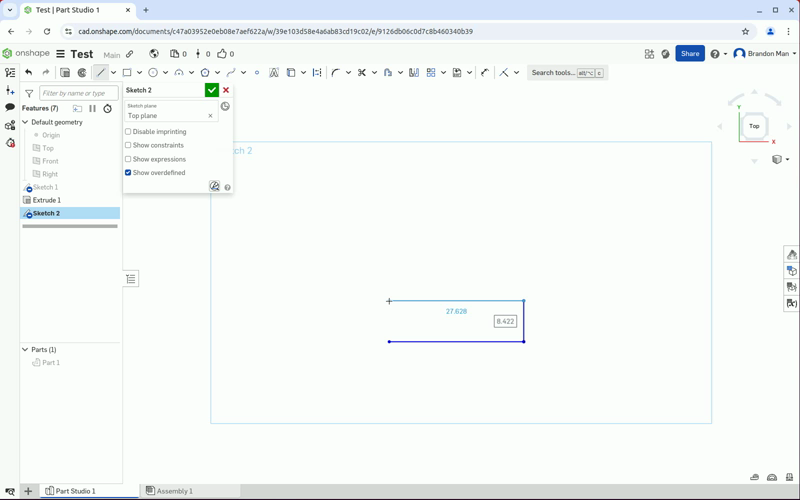
click(389, 300)
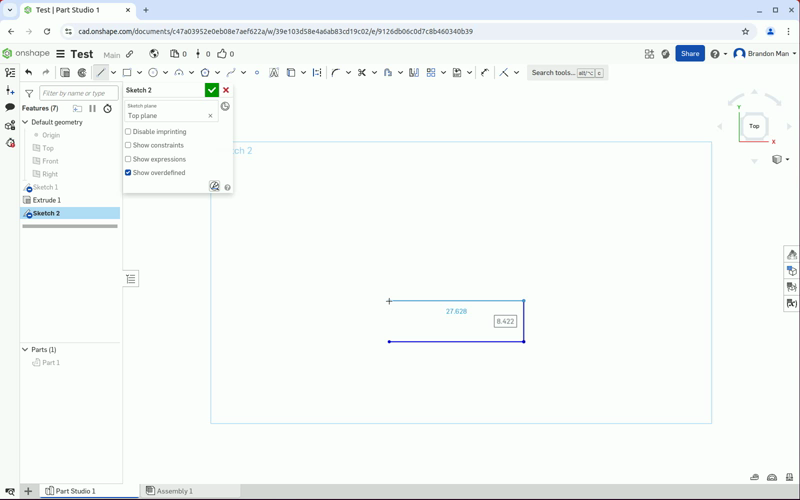
key_up(shift)
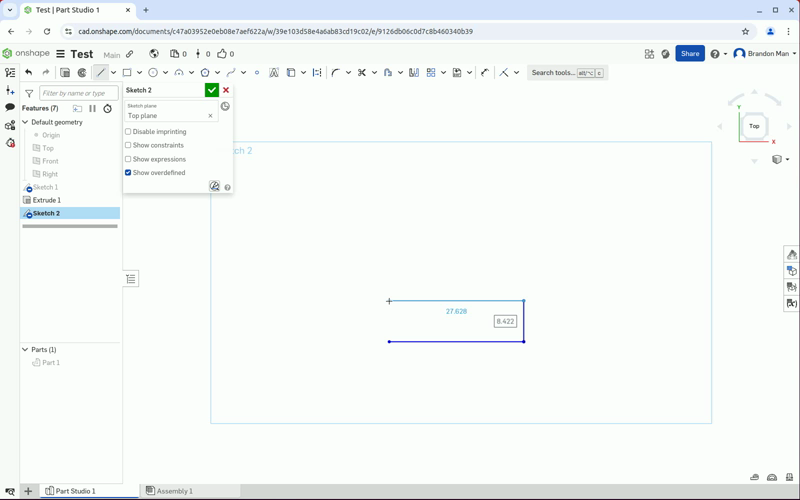
key_down(shift)
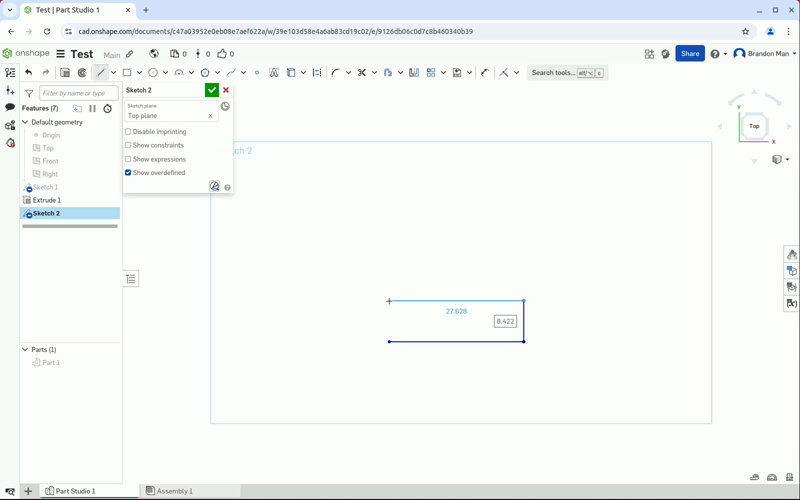
mouse_move(419, 300)
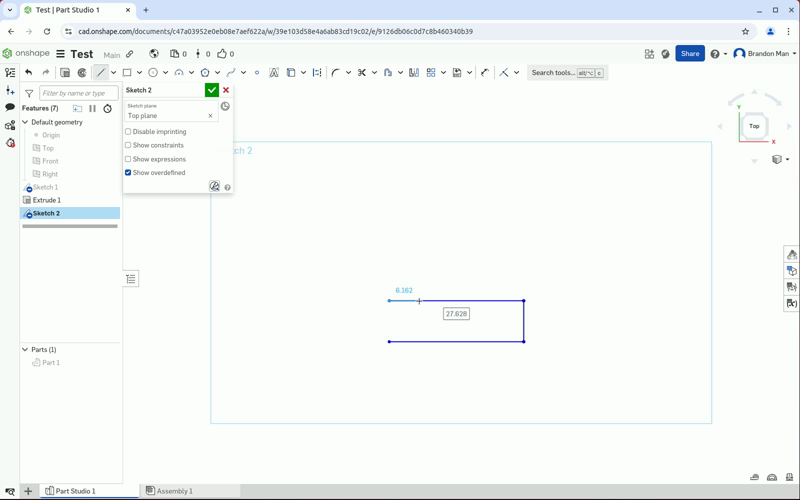
mouse_move(389, 306)
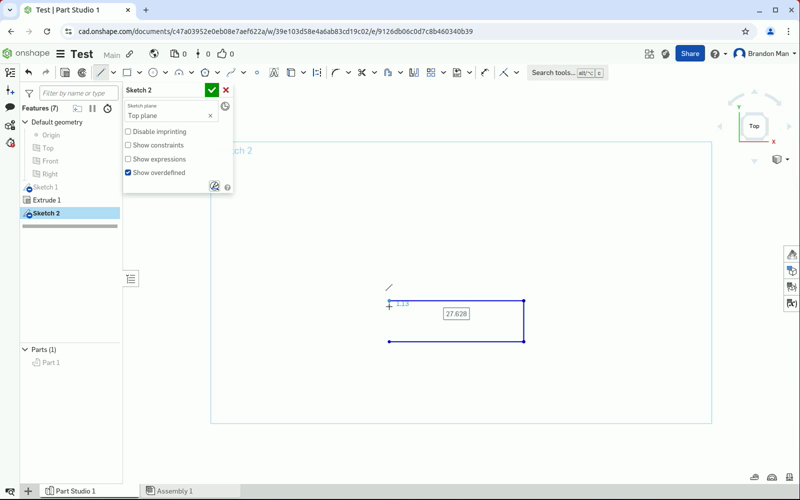
scroll(6)
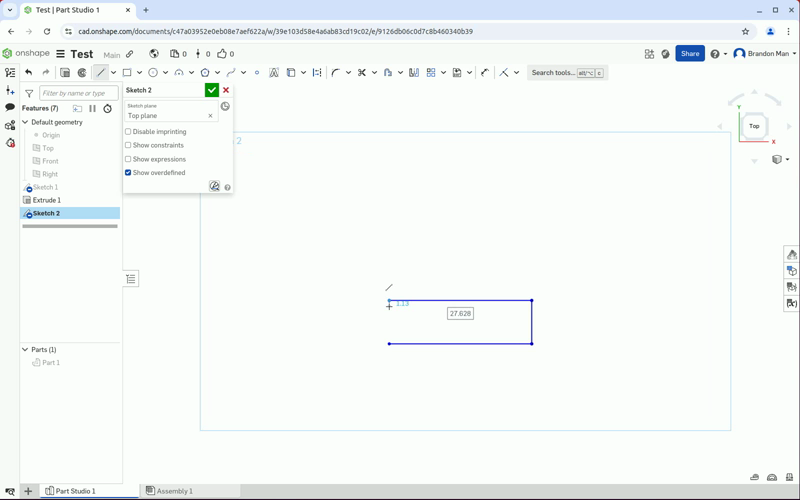
scroll(6)
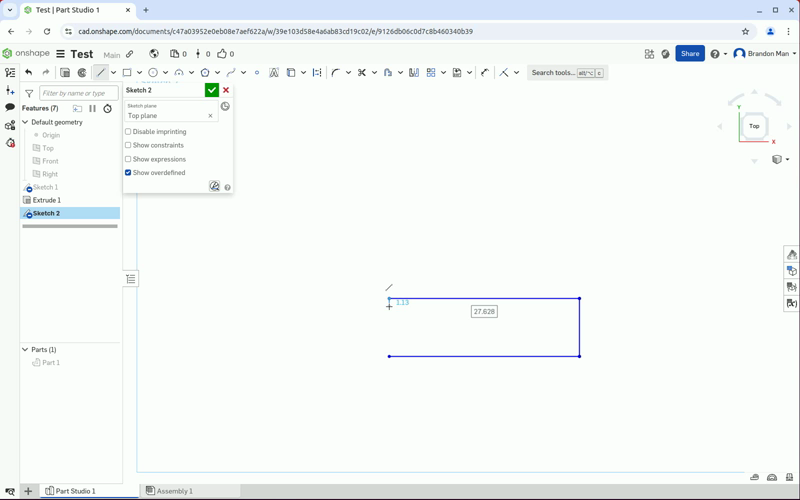
scroll(6)
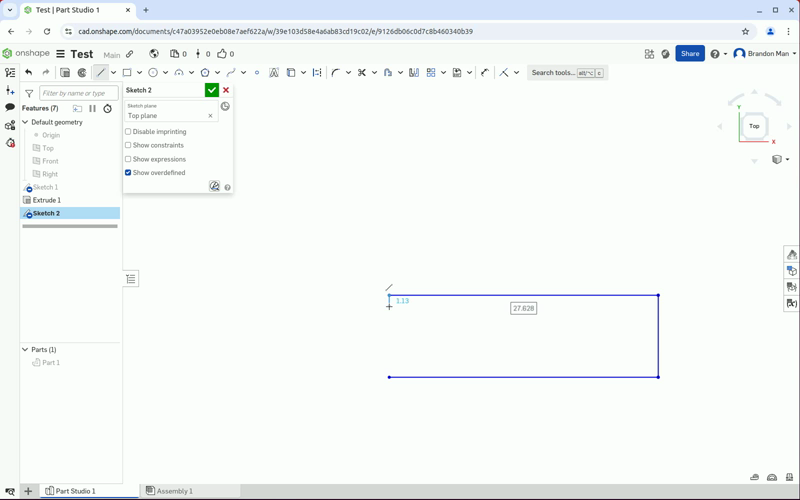
scroll(6)
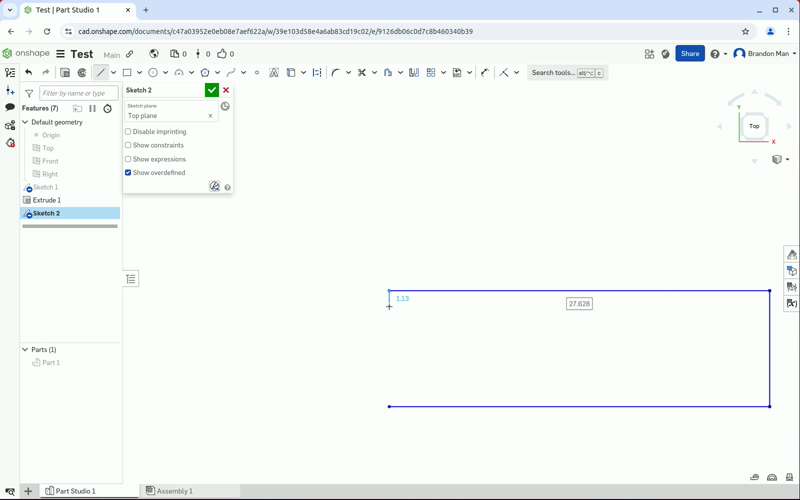
scroll(6)
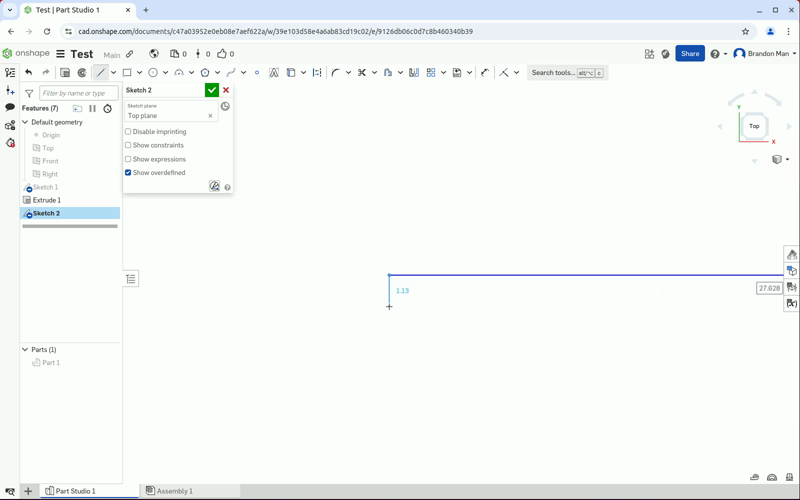
scroll(6)
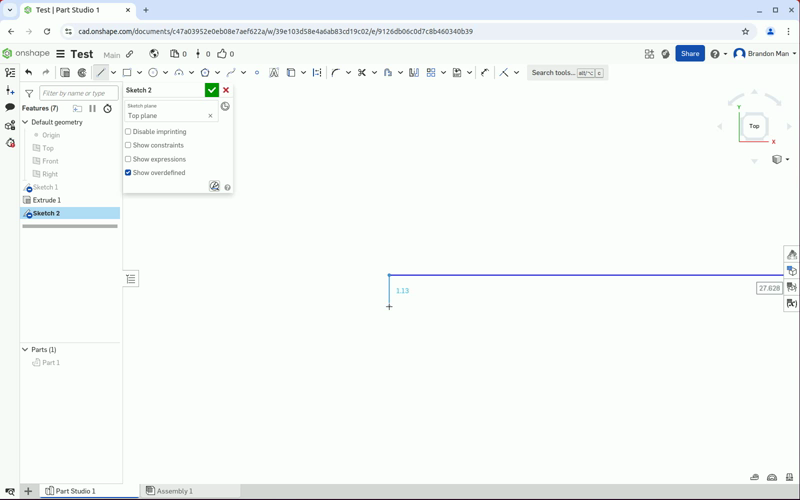
scroll(6)
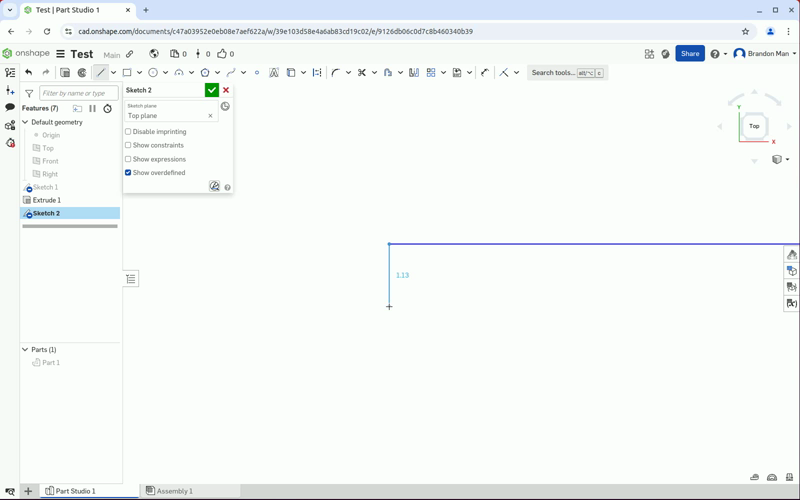
click(389, 306)
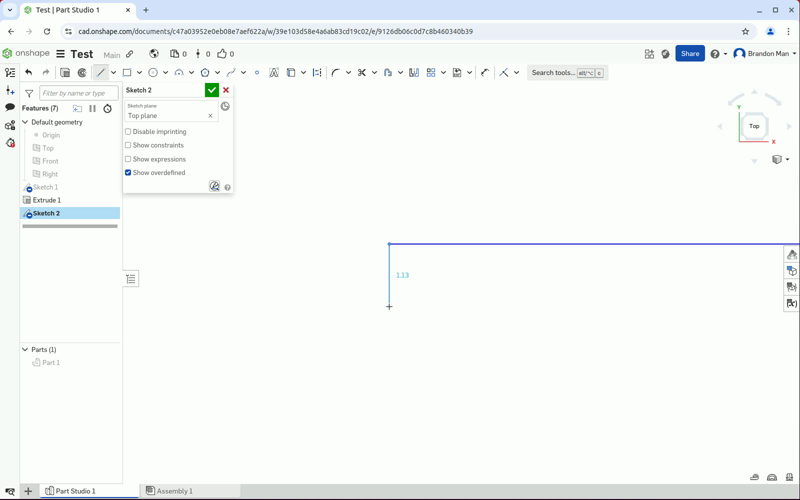
scroll(-6)
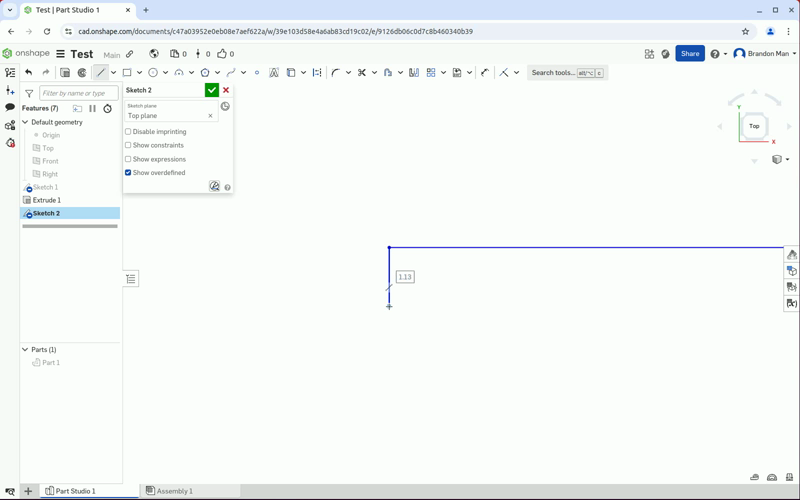
scroll(-6)
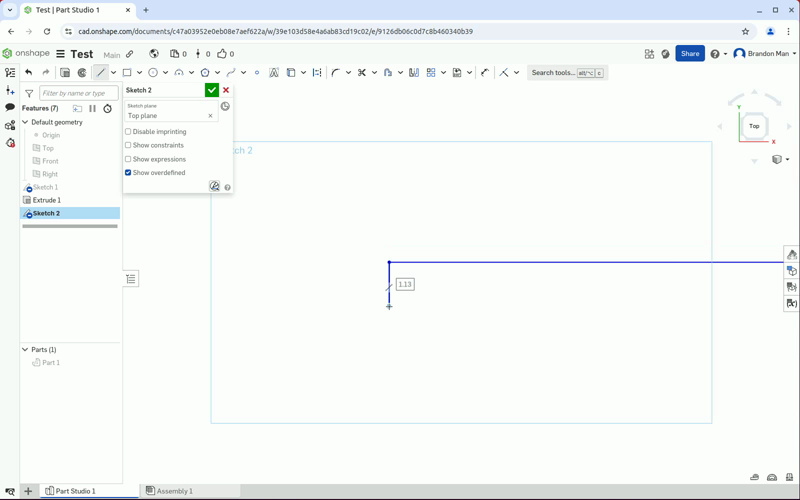
scroll(-6)
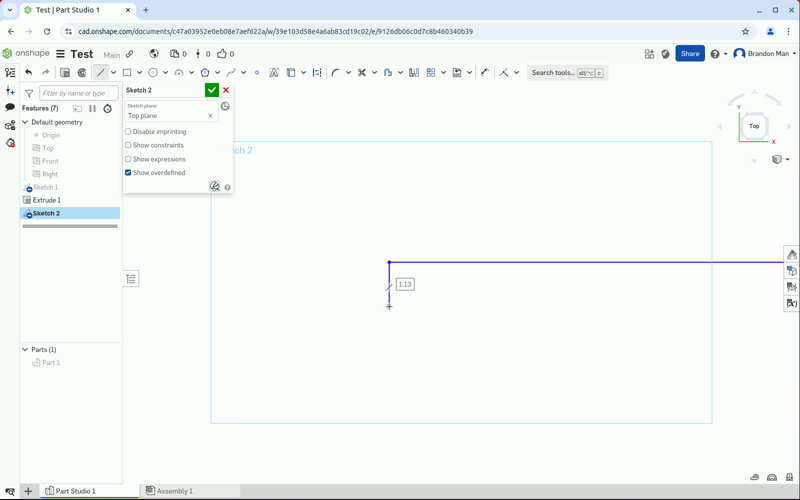
scroll(-6)
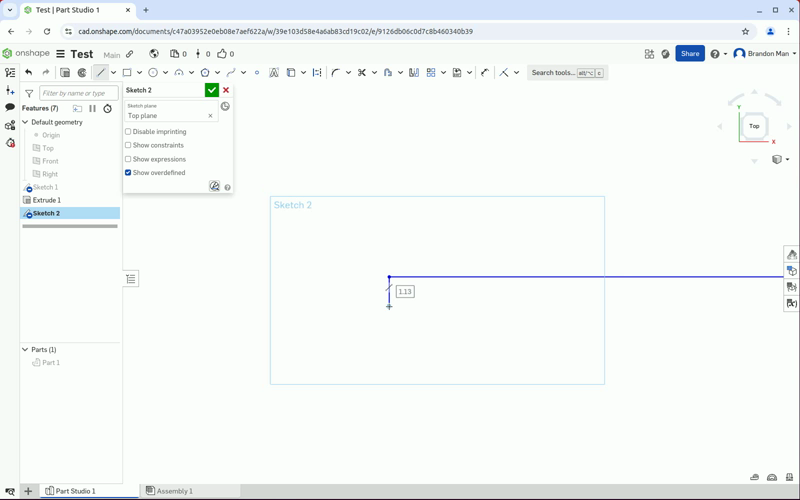
scroll(-6)
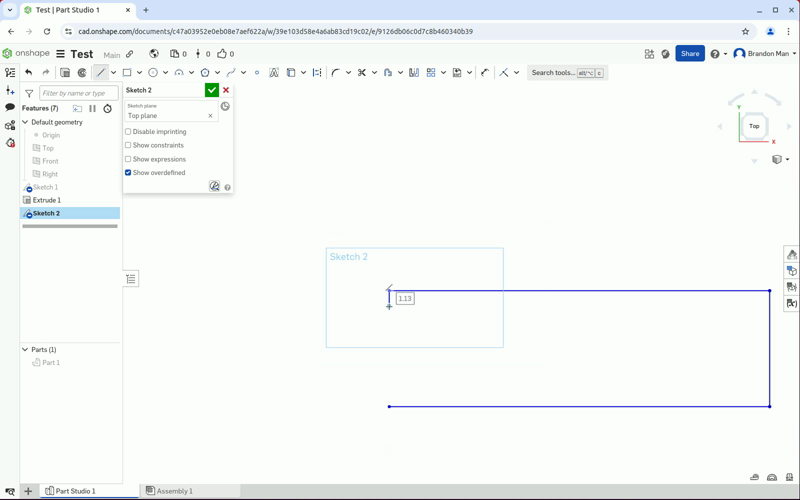
scroll(-6)
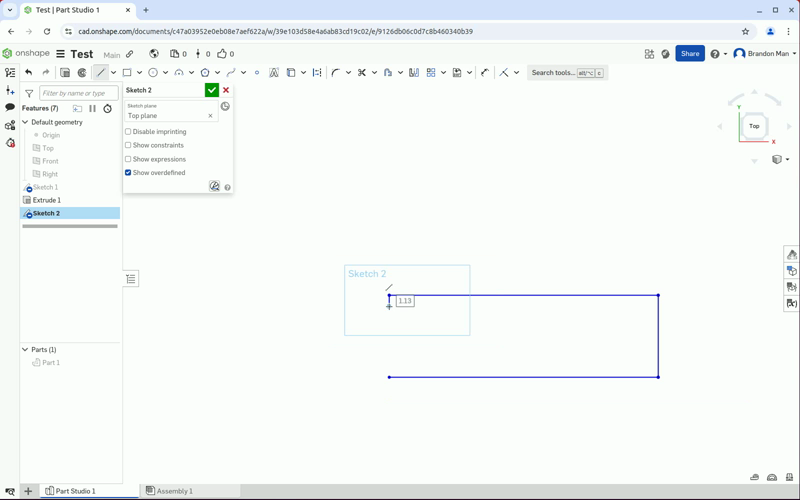
scroll(-6)
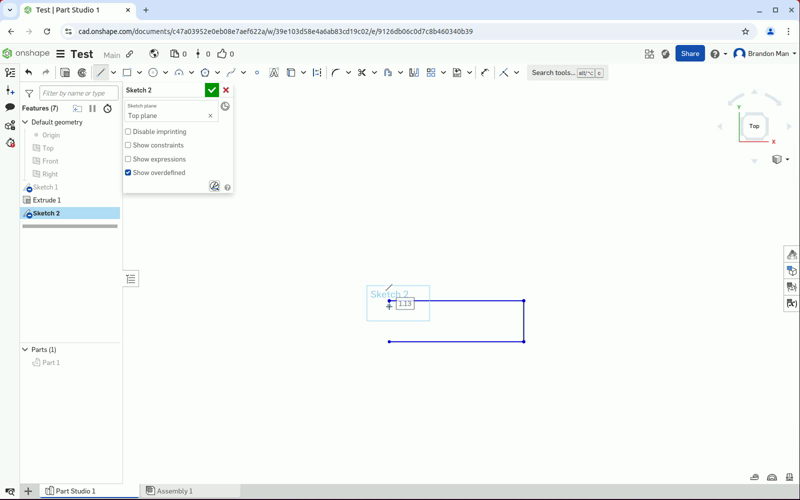
key_up(shift)
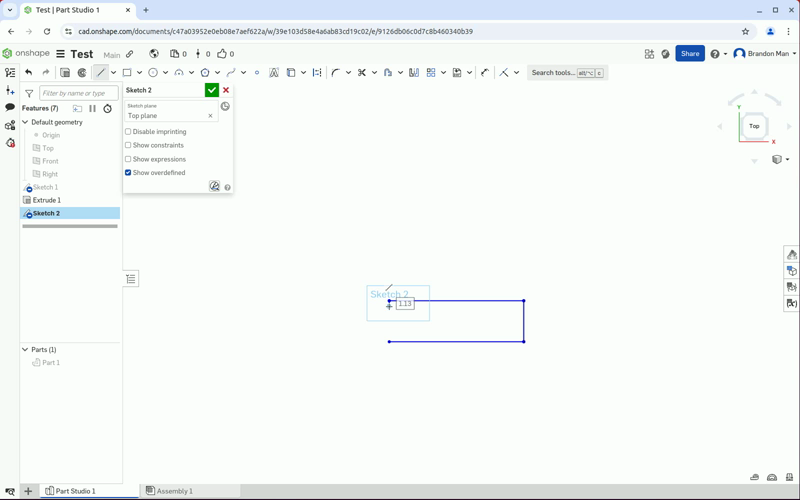
mouse_move(419, 306)
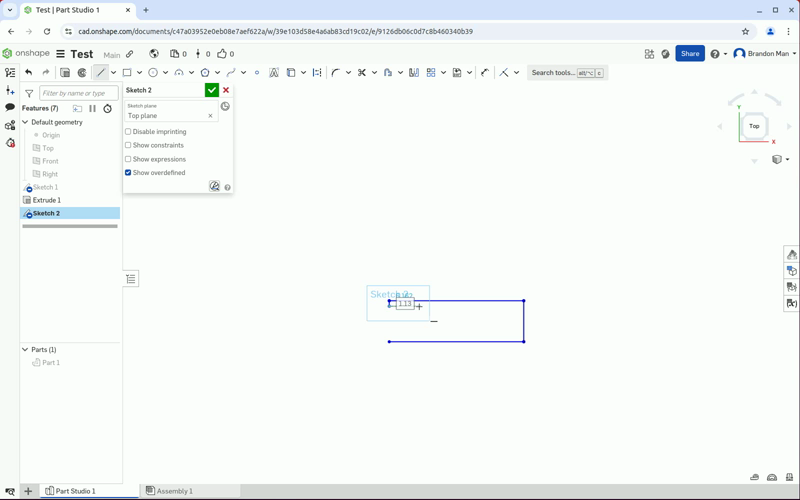
key_down(shift)
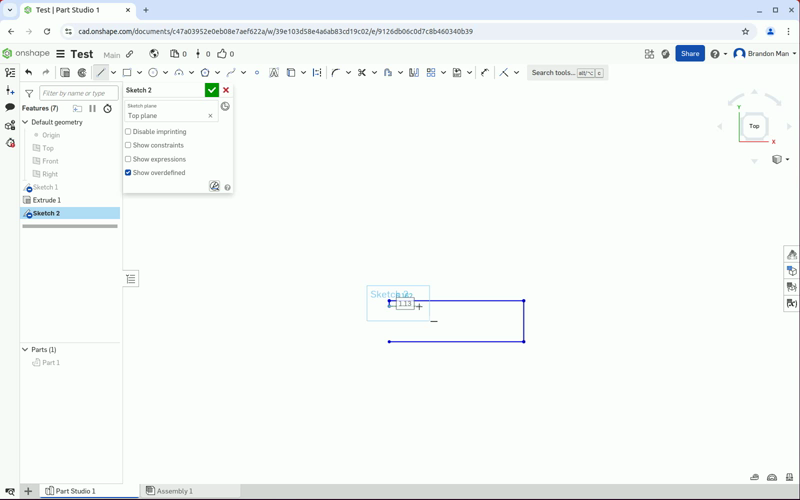
mouse_move(389, 341)
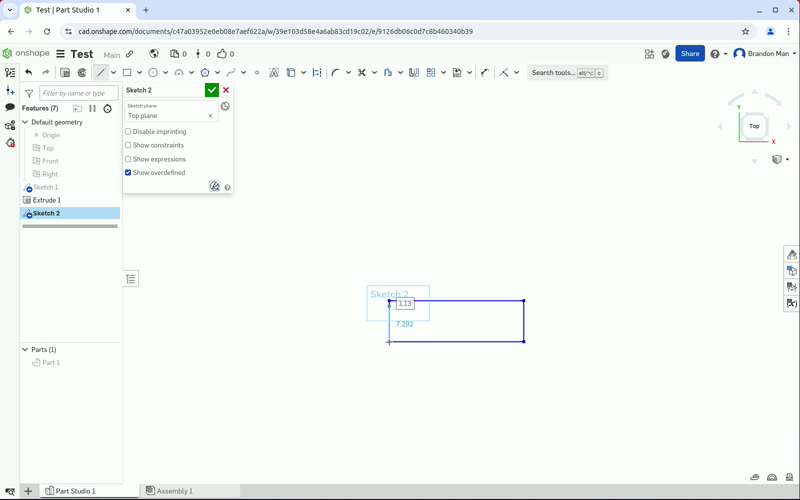
key_up(shift)
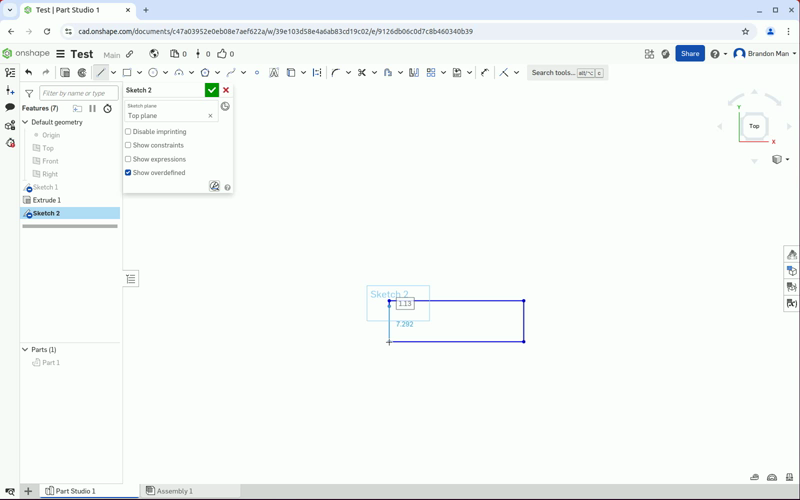
click(389, 341)
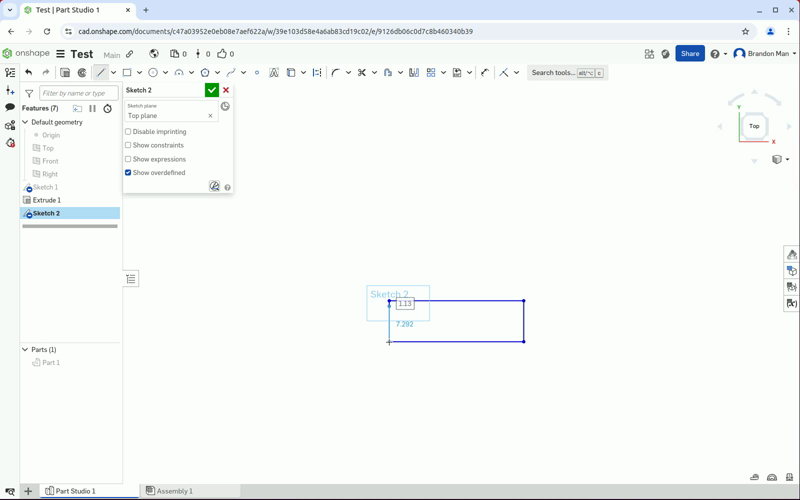
key(esc)
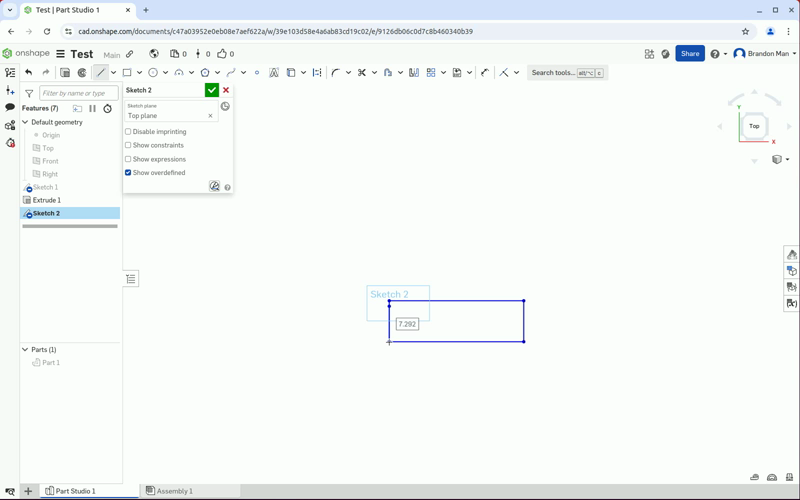
key(l)
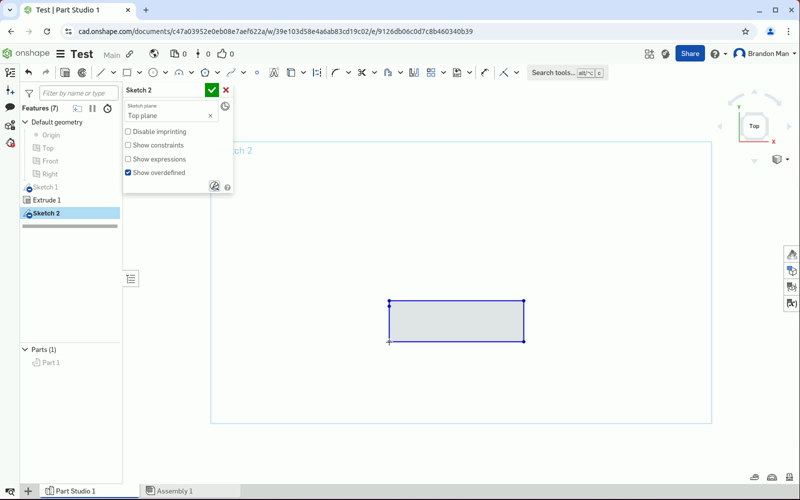
key_down(shift)
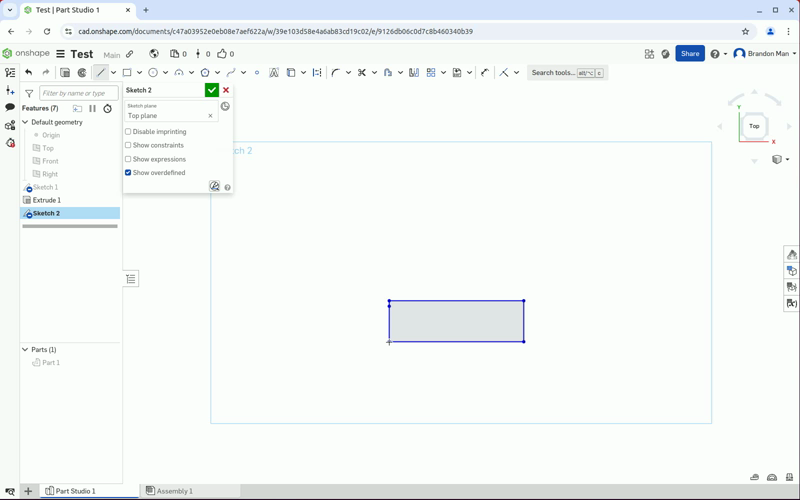
mouse_move(394, 336)
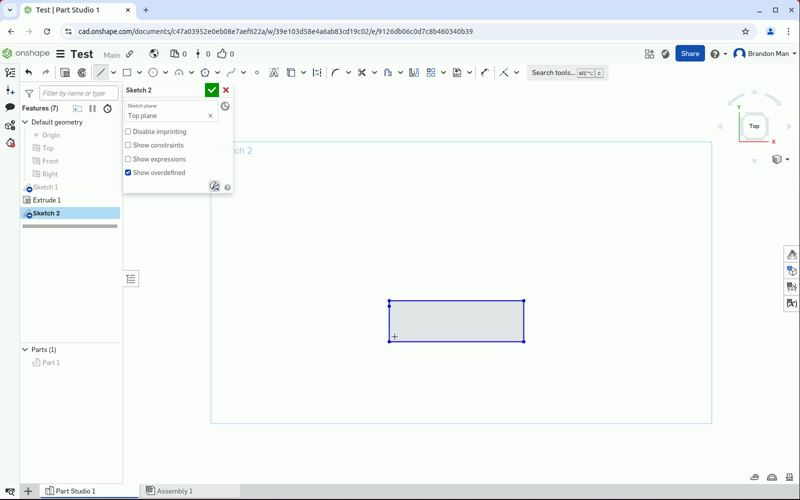
click(394, 336)
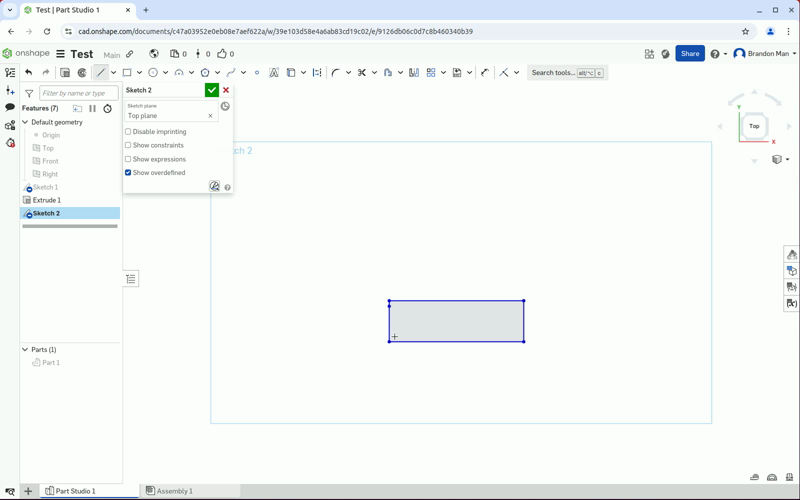
key_up(shift)
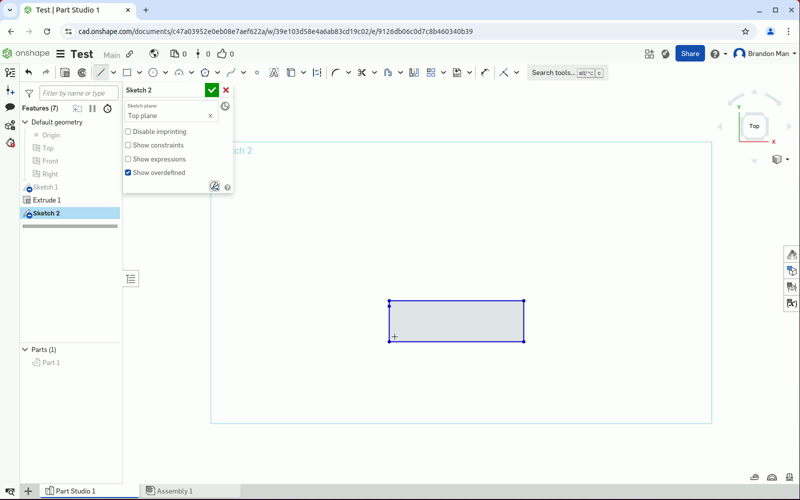
key_down(shift)
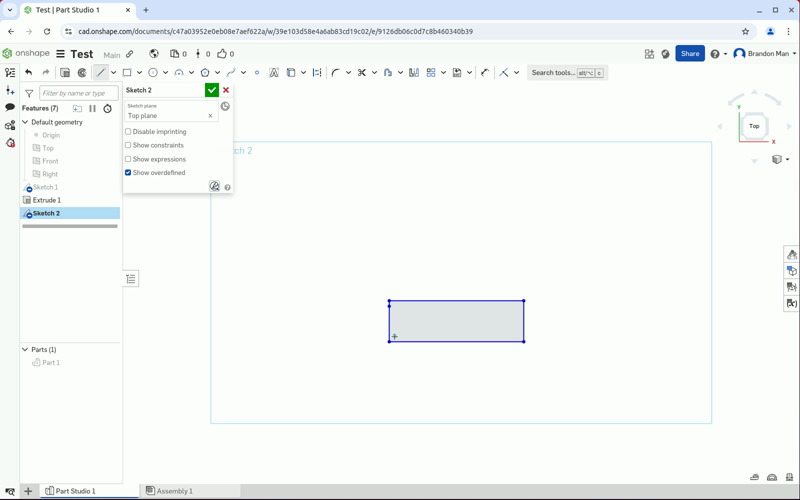
mouse_move(518, 336)
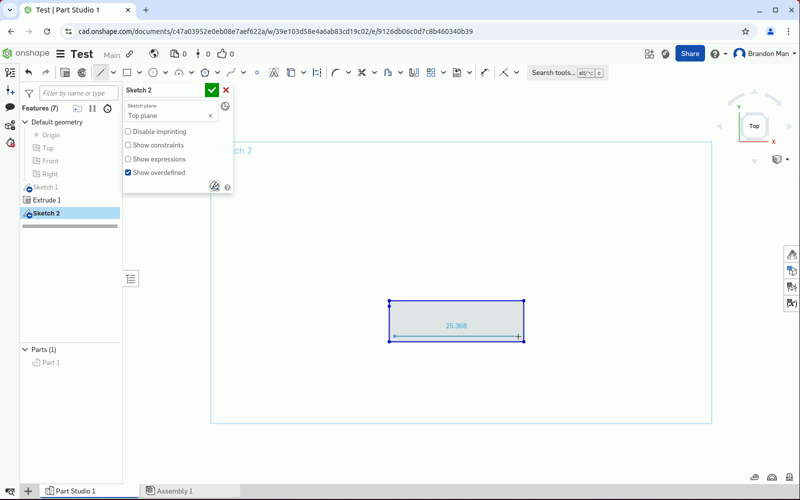
click(518, 336)
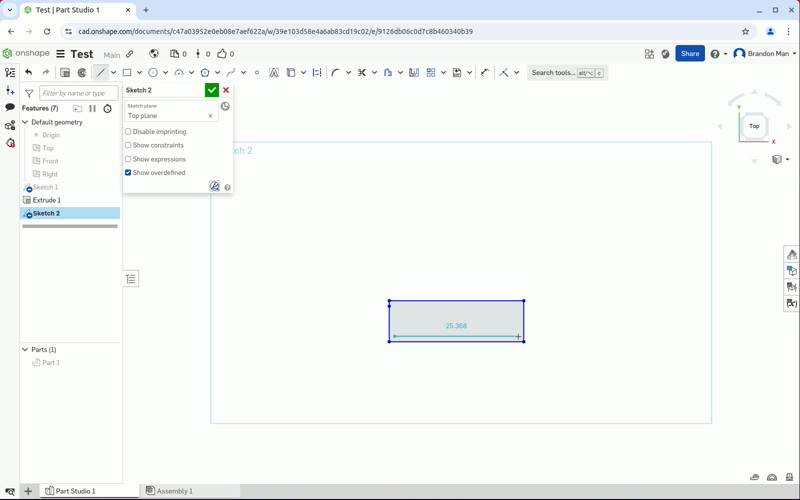
key_up(shift)
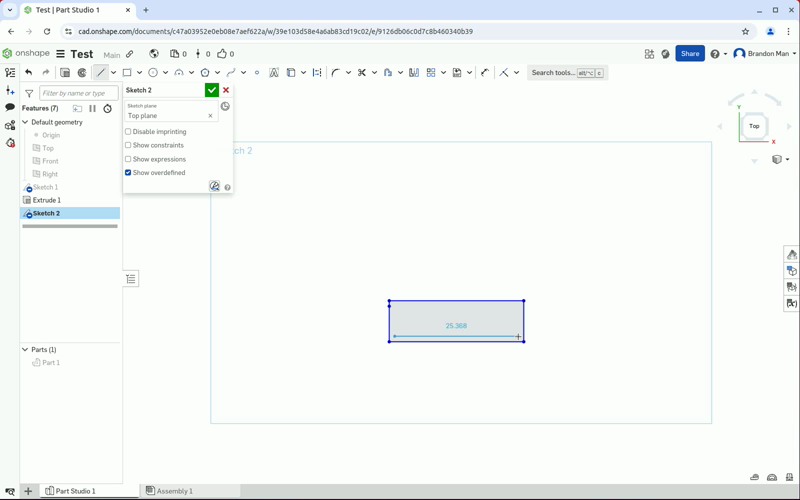
key_down(shift)
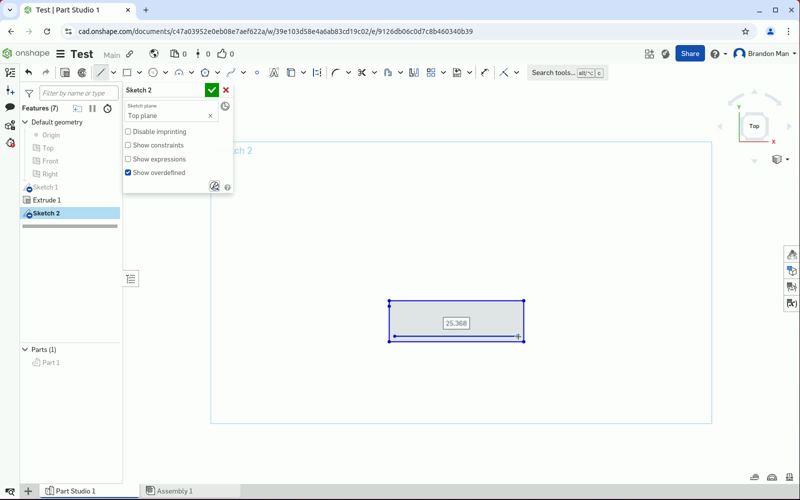
mouse_move(548, 336)
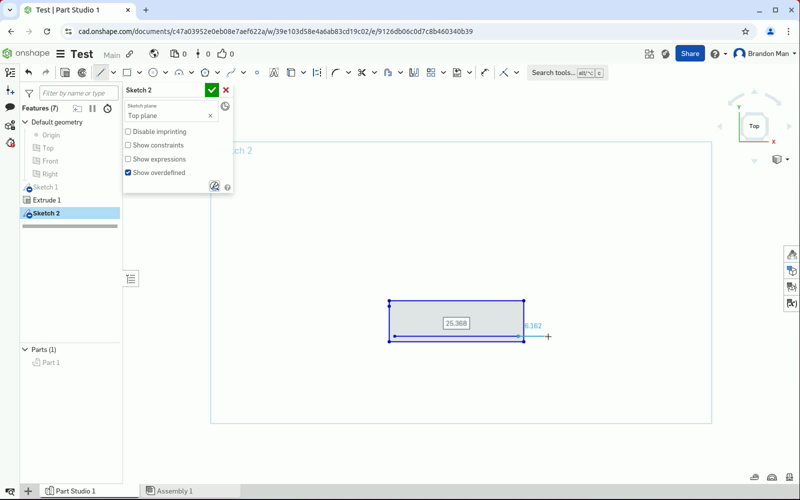
mouse_move(518, 306)
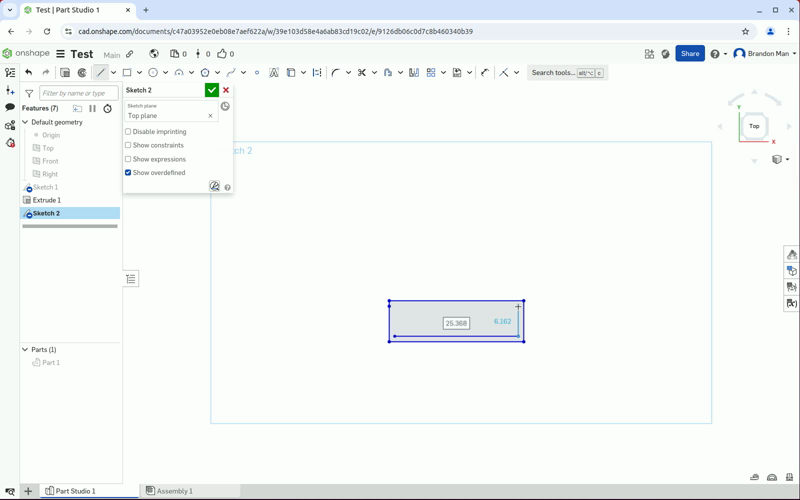
click(518, 306)
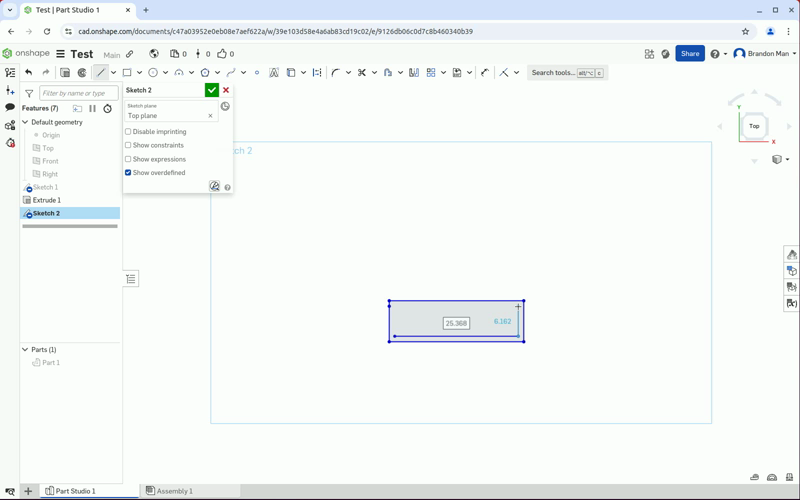
key_up(shift)
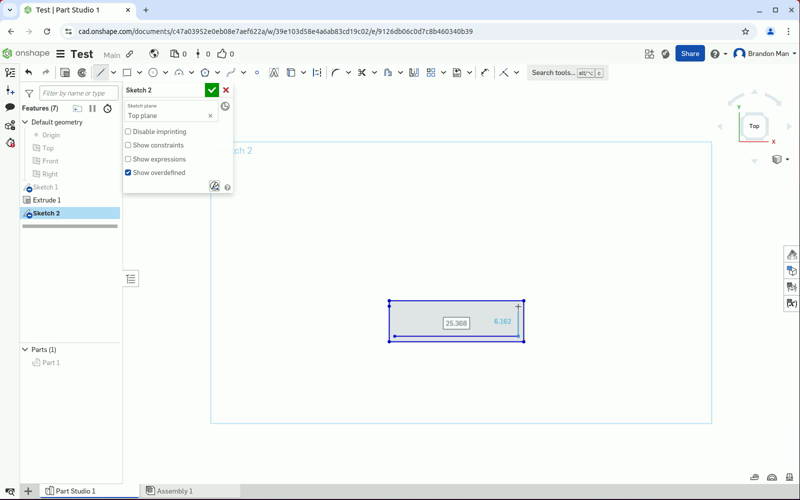
key_down(shift)
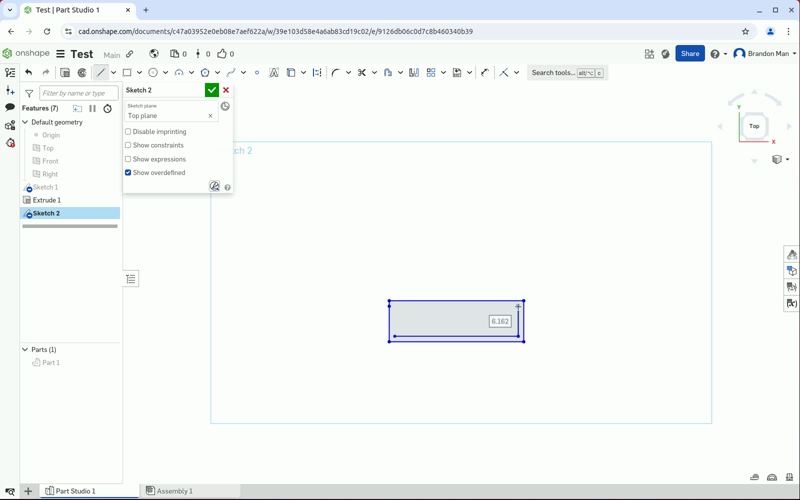
mouse_move(394, 306)
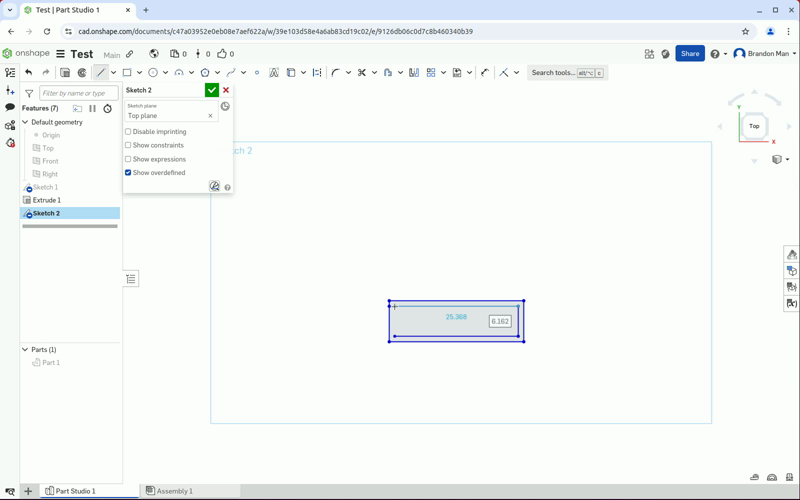
click(394, 306)
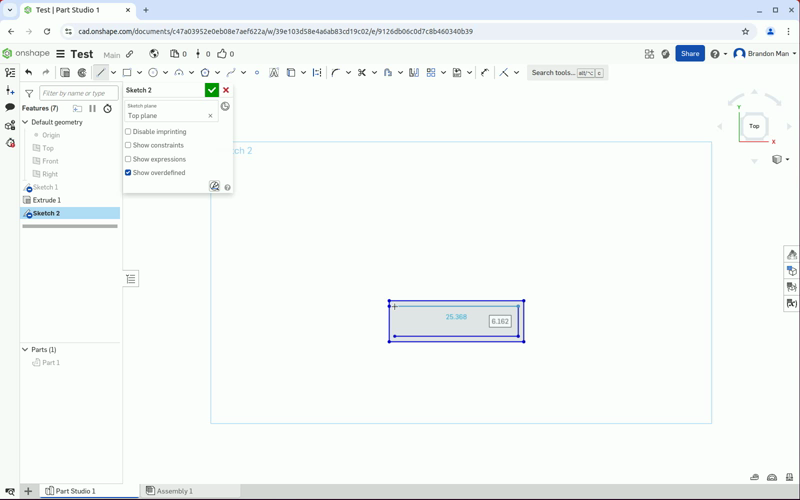
key_up(shift)
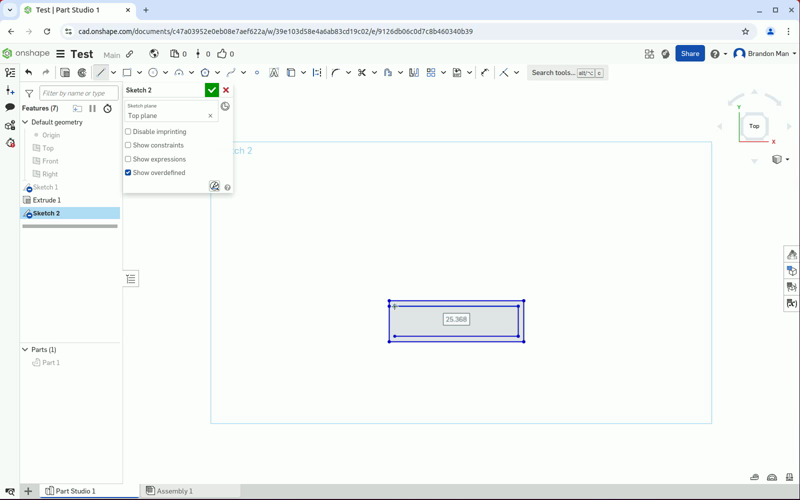
mouse_move(424, 306)
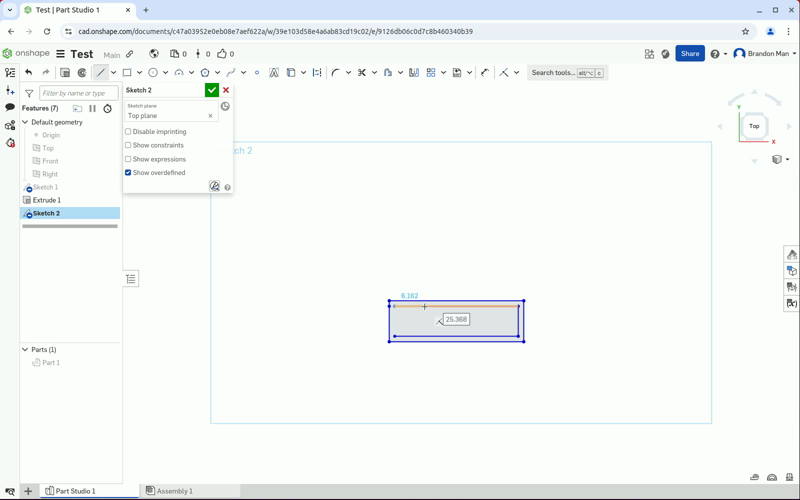
key_down(shift)
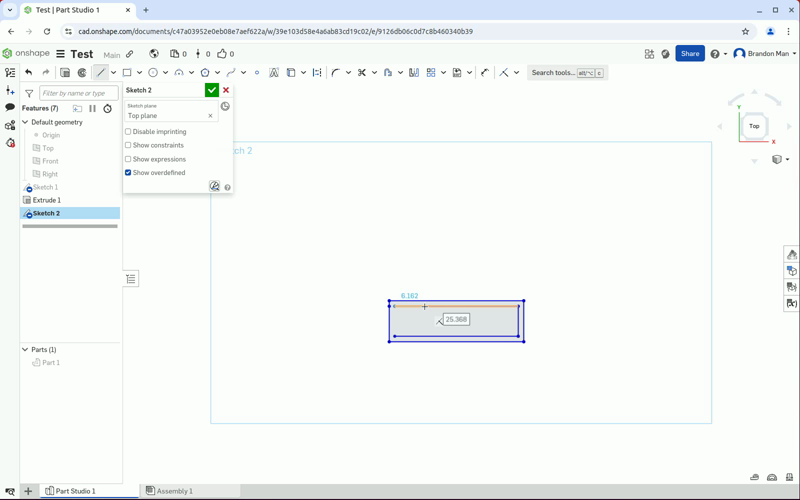
mouse_move(394, 336)
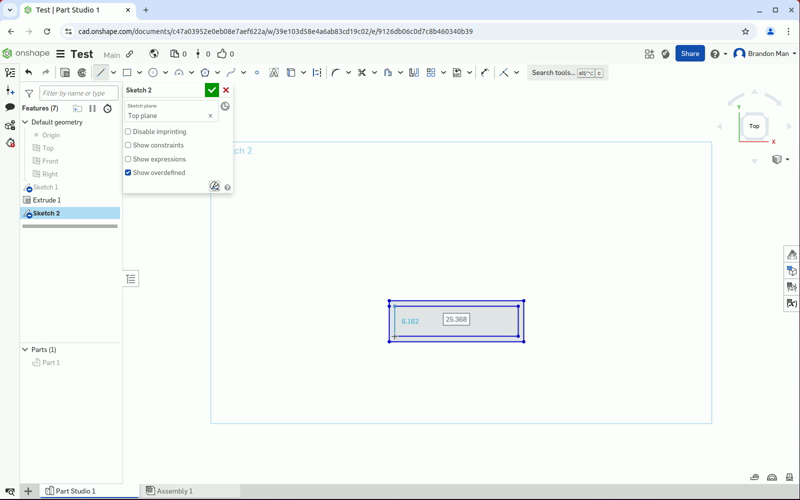
key_up(shift)
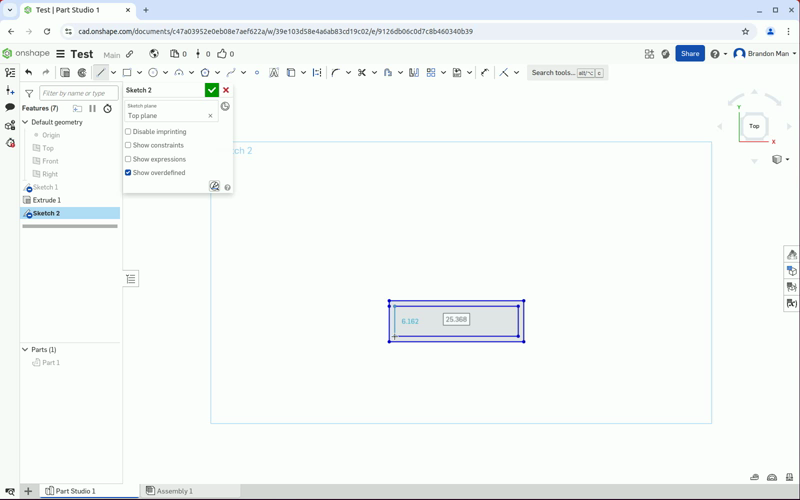
click(394, 336)
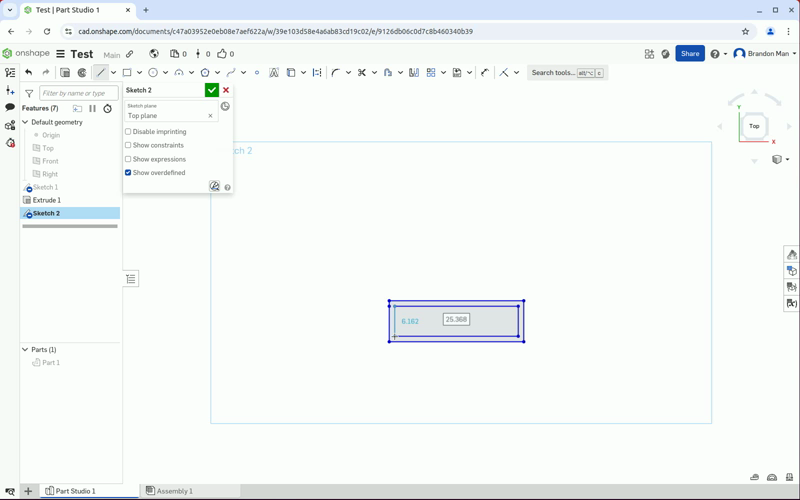
key(esc)
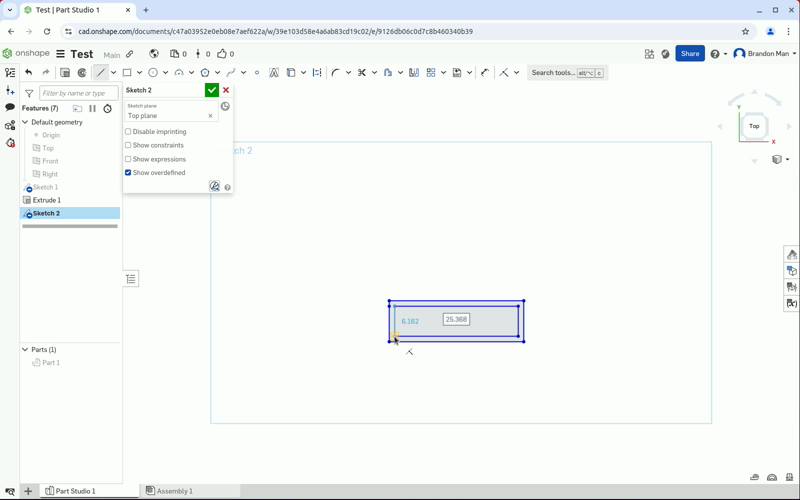
mouse_move(472, 304)
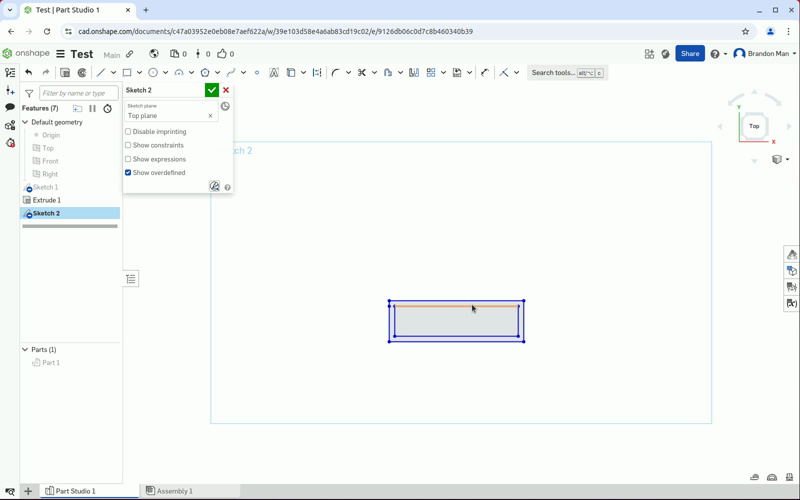
click(472, 304)
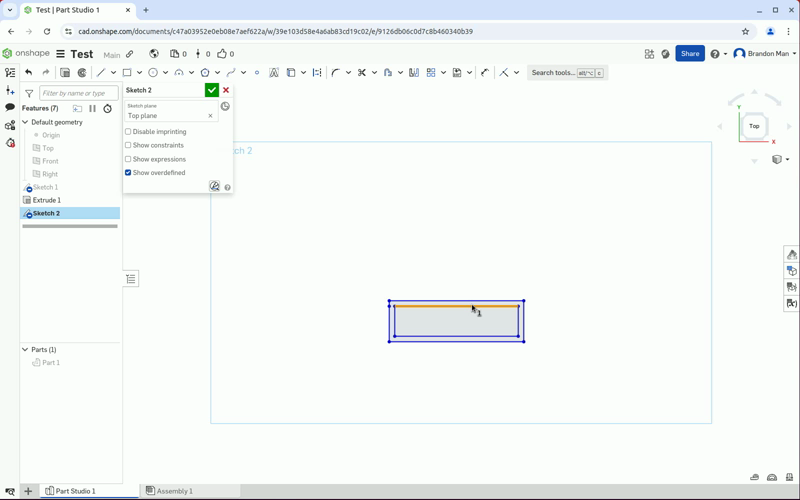
mouse_move(73, 352)
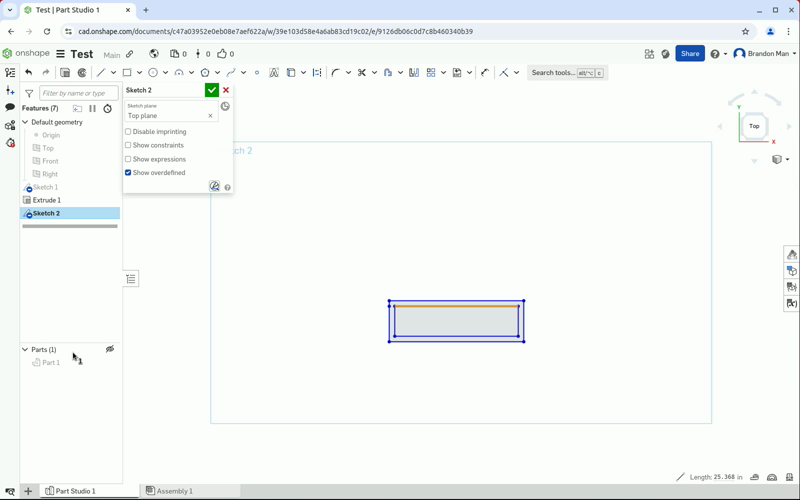
key(shift+y)
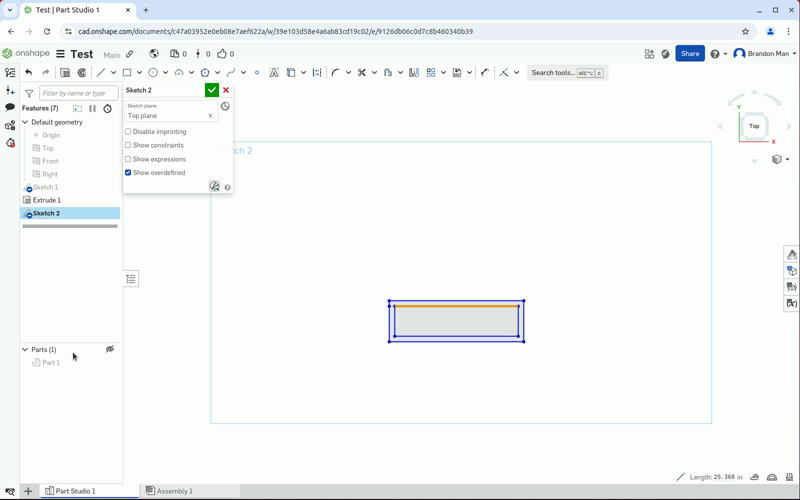
key(shift+e)
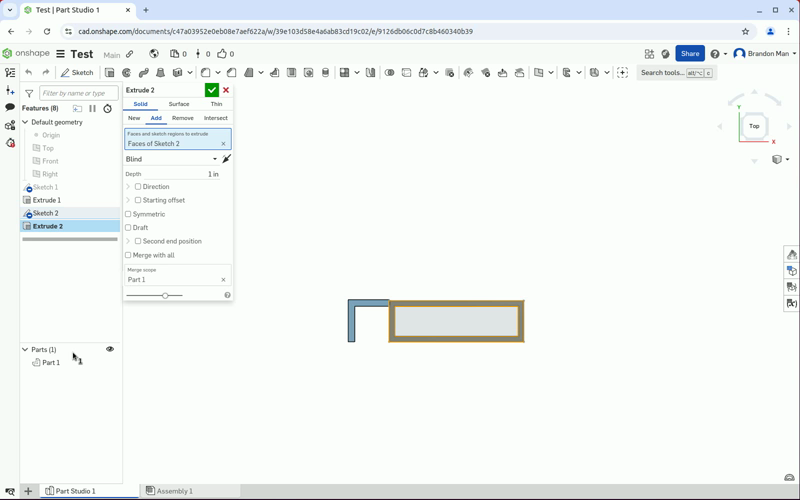
mouse_move(143, 106)
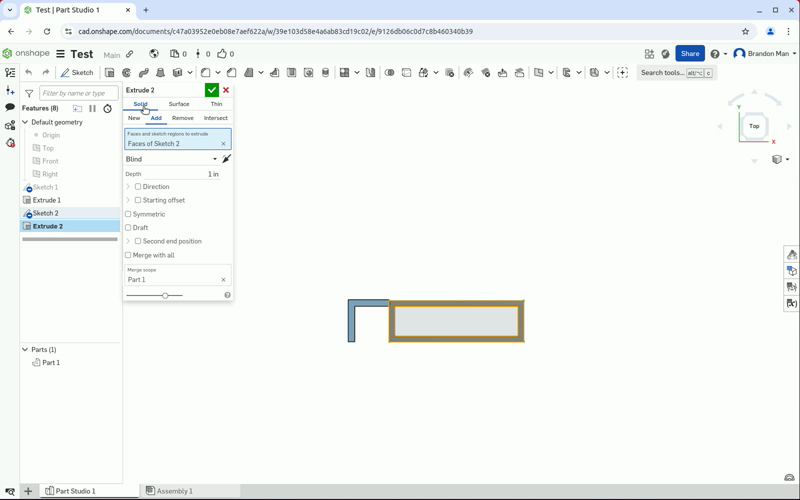
click(143, 106)
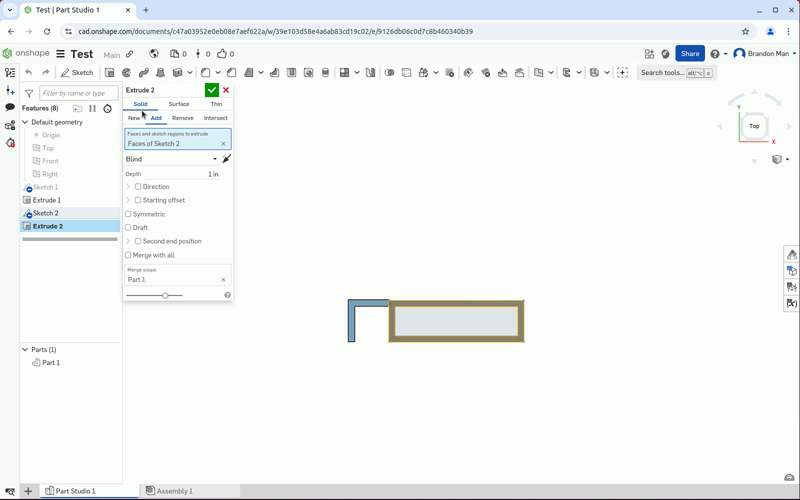
mouse_move(137, 120)
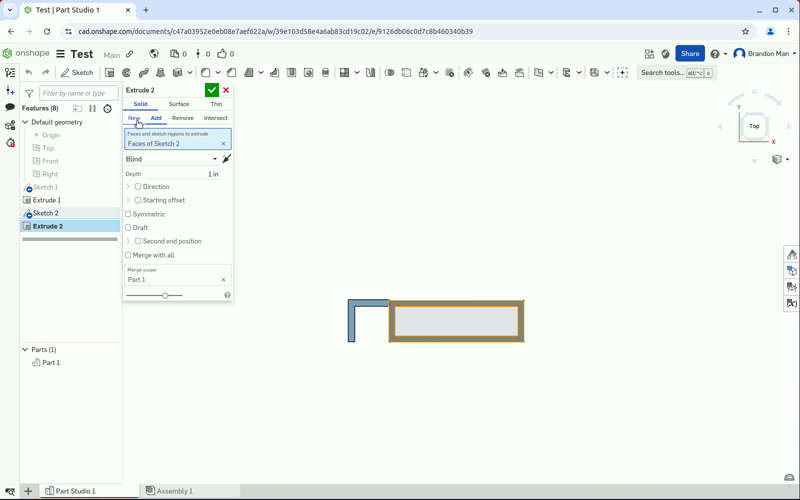
click(137, 120)
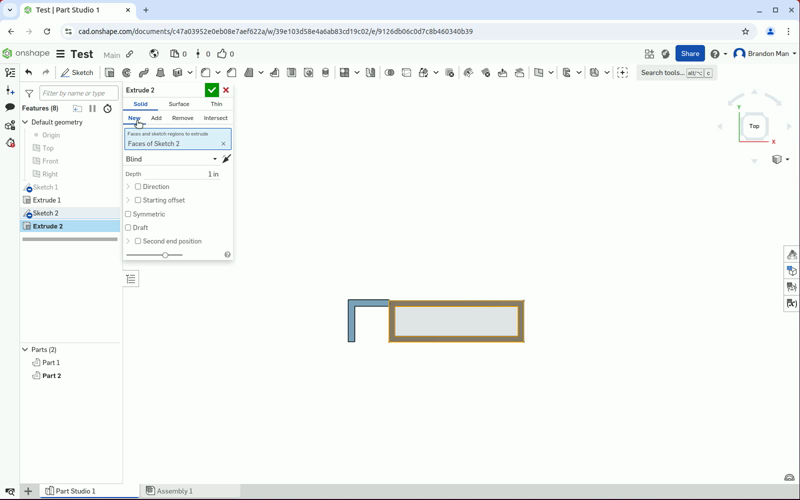
key(tab, 4)
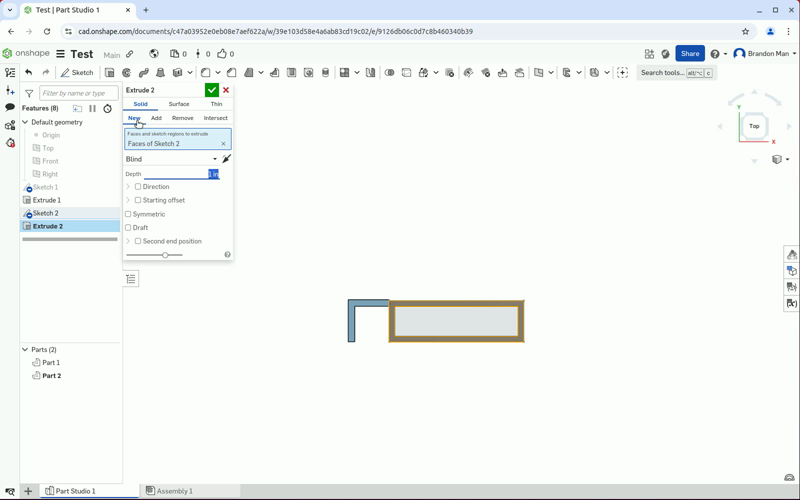
text(3.611)
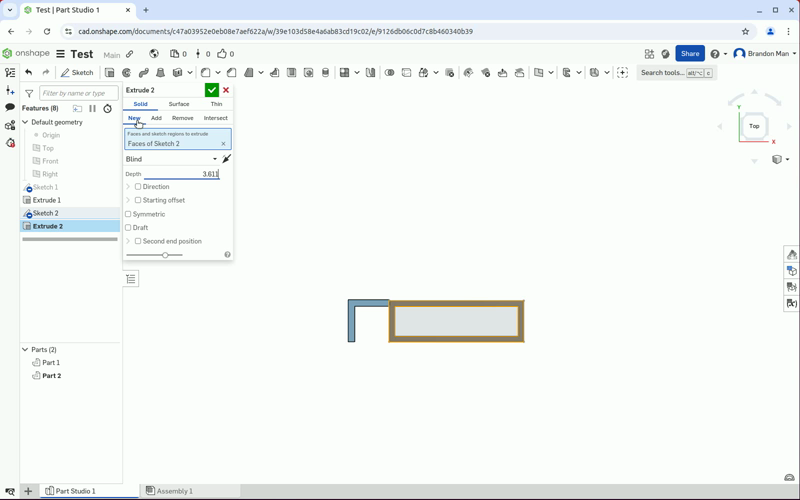
key(enter)
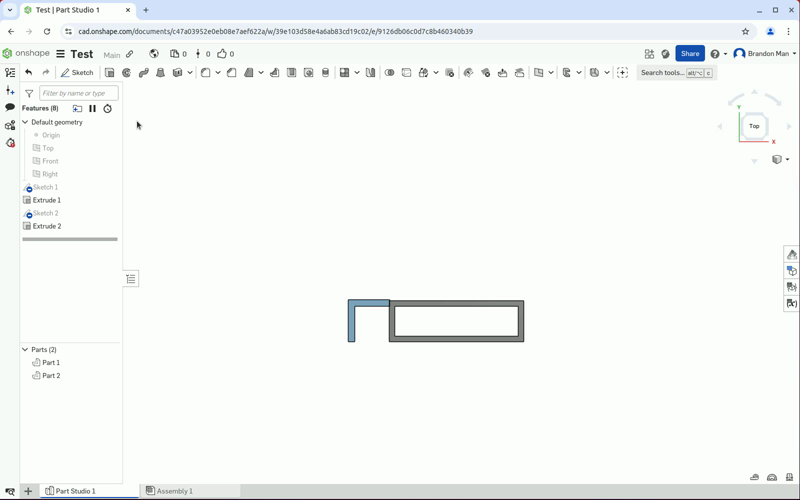
key(shift+h)
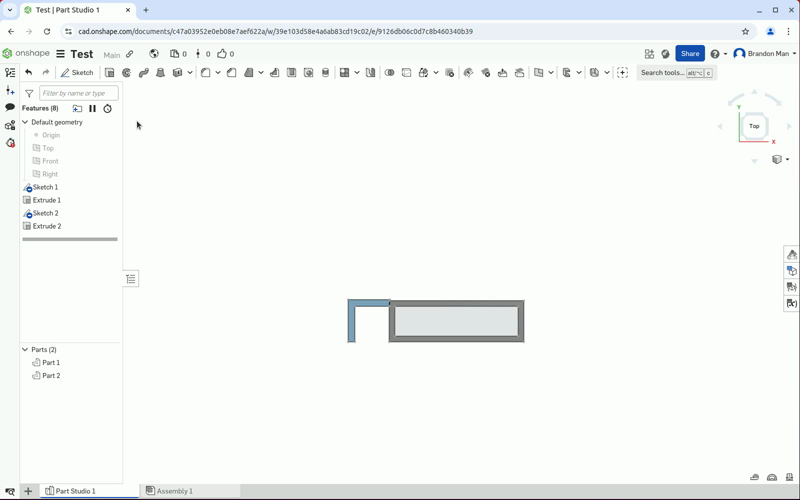
key(shift+h)
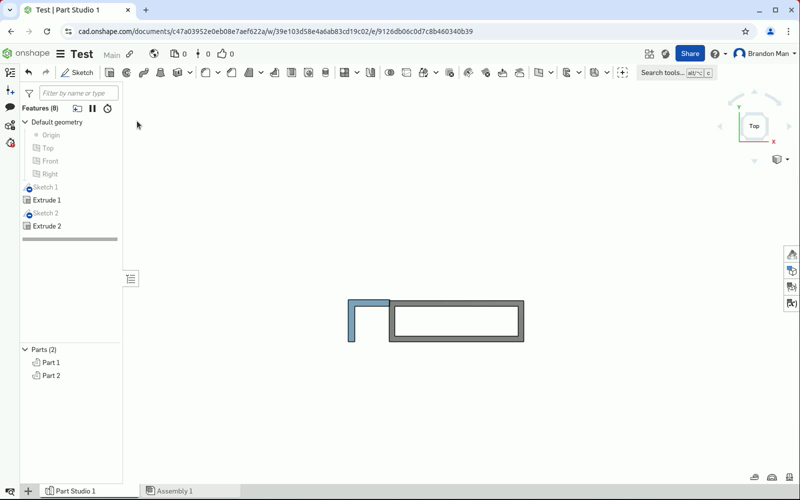
mouse_move(73, 189)
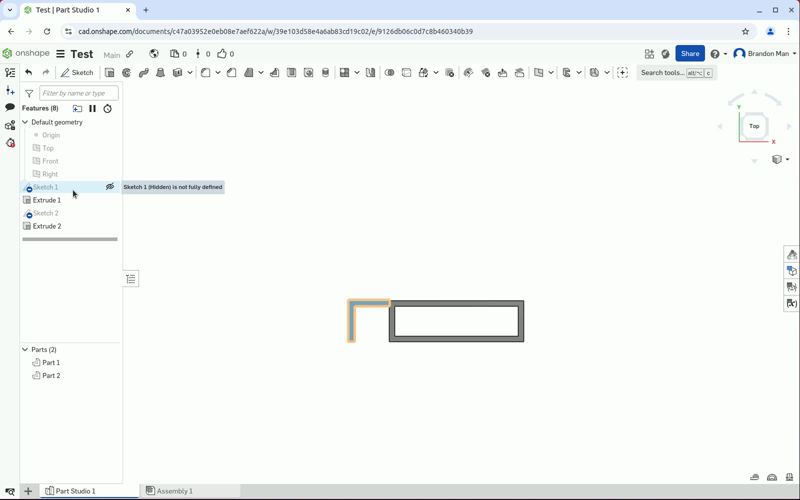
click(73, 189)
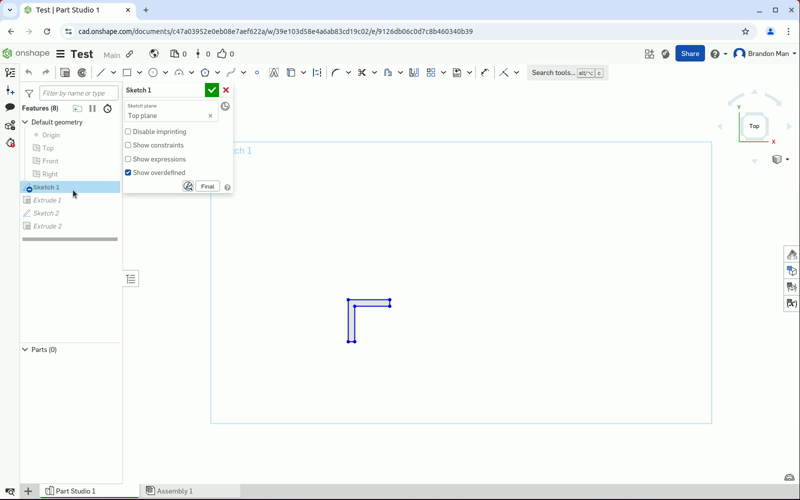
mouse_move(229, 92)
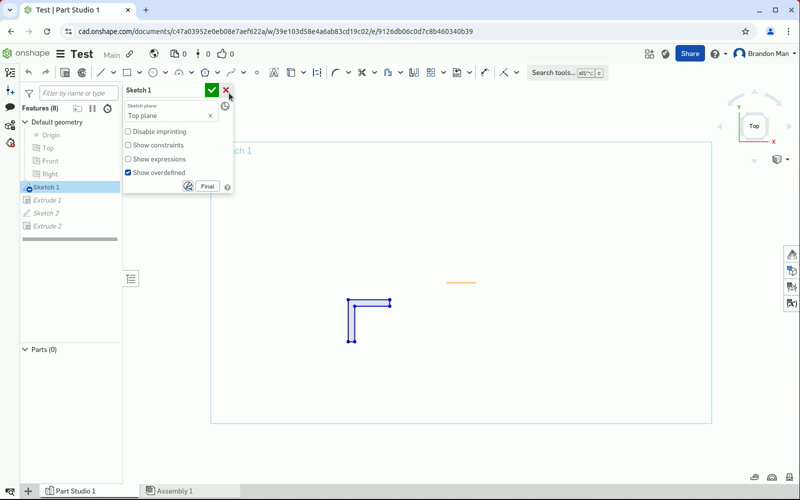
click(229, 92)
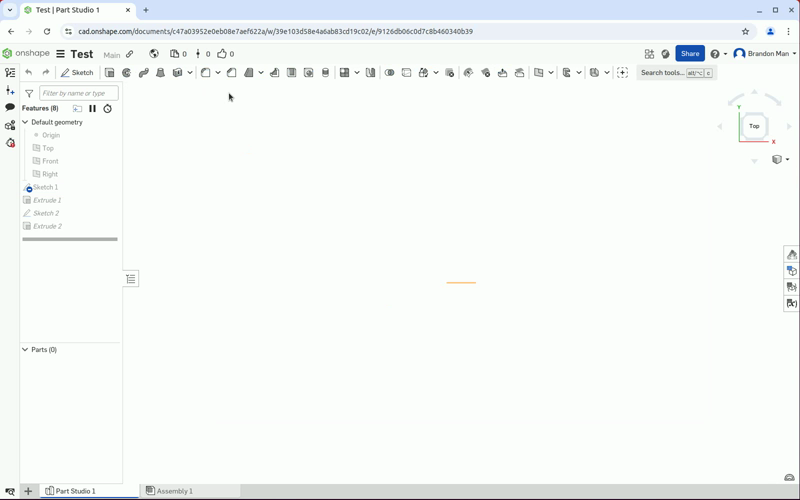
mouse_move(73, 352)
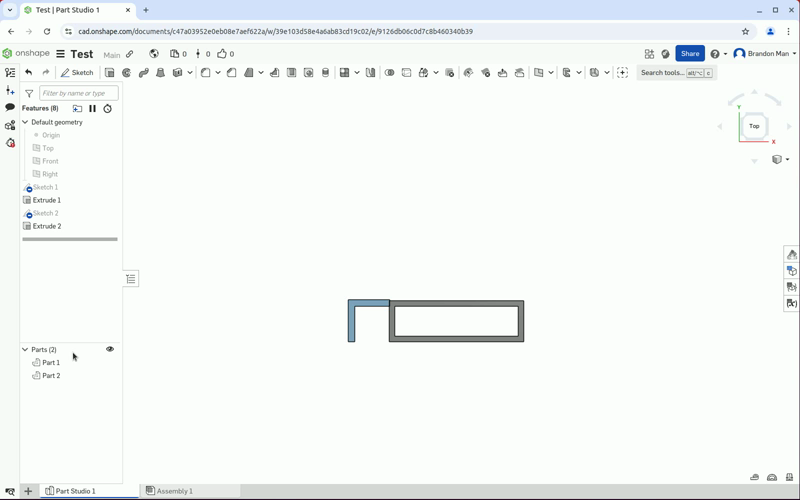
key(y)
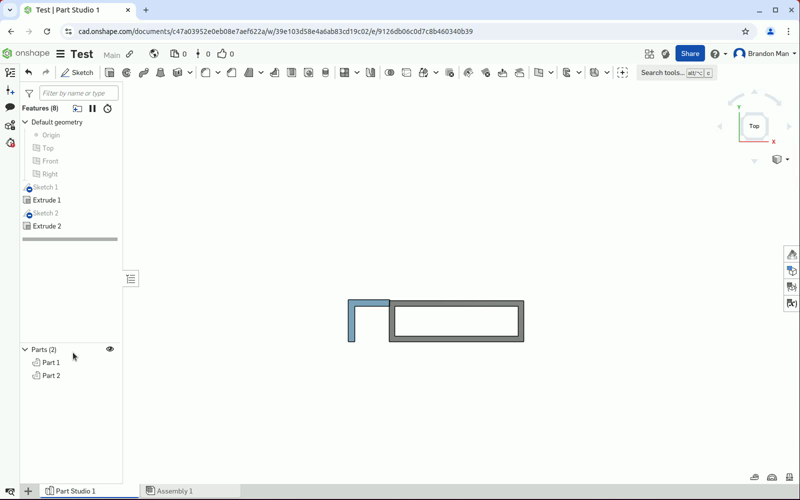
key(shift+p)
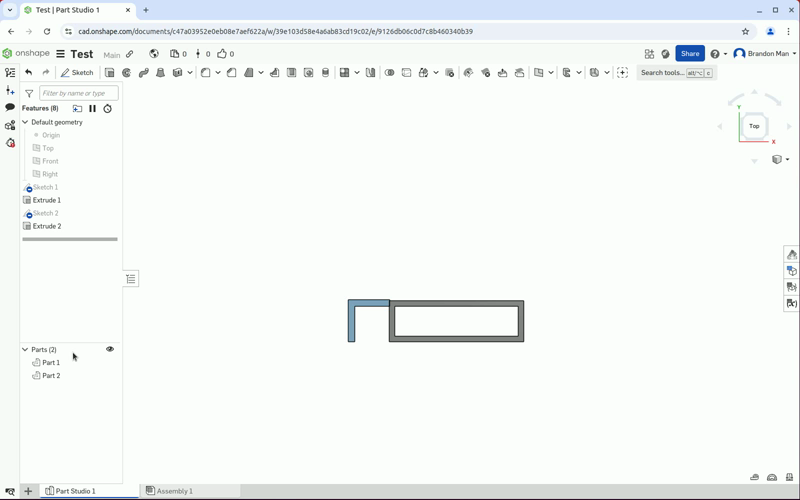
key(space)
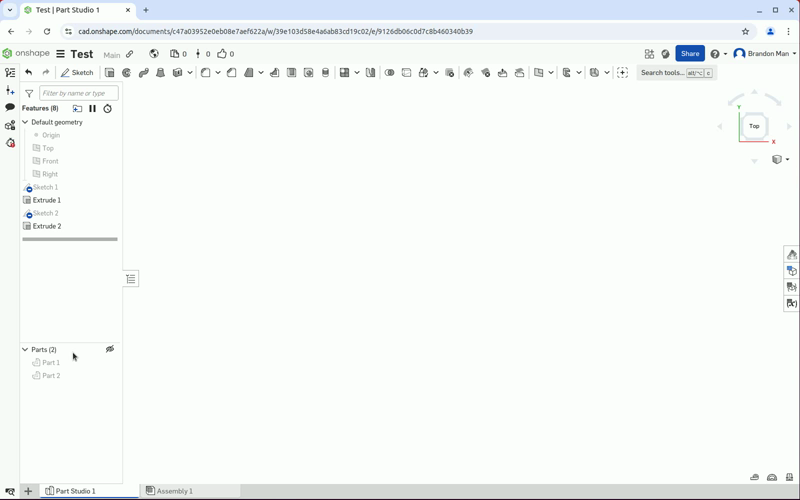
key_down(shift)
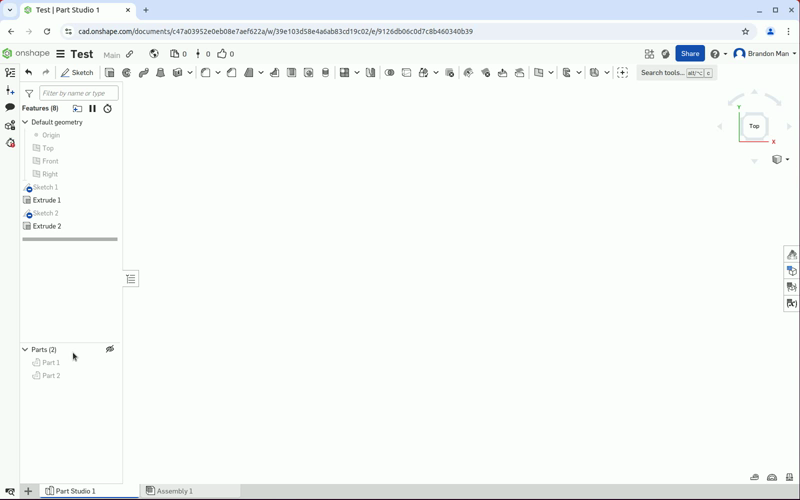
key(up)
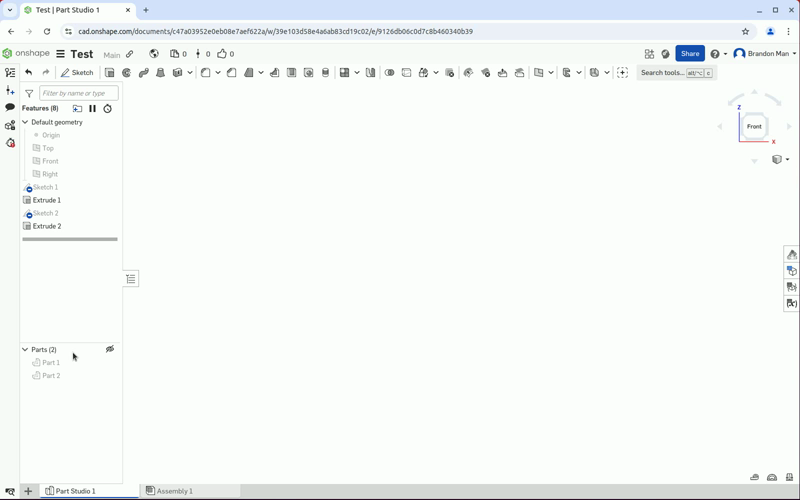
key_up(shift)
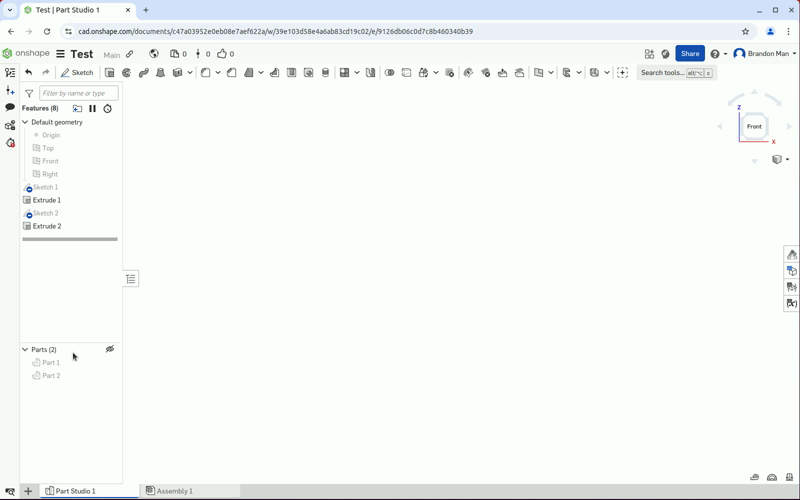
key(space)
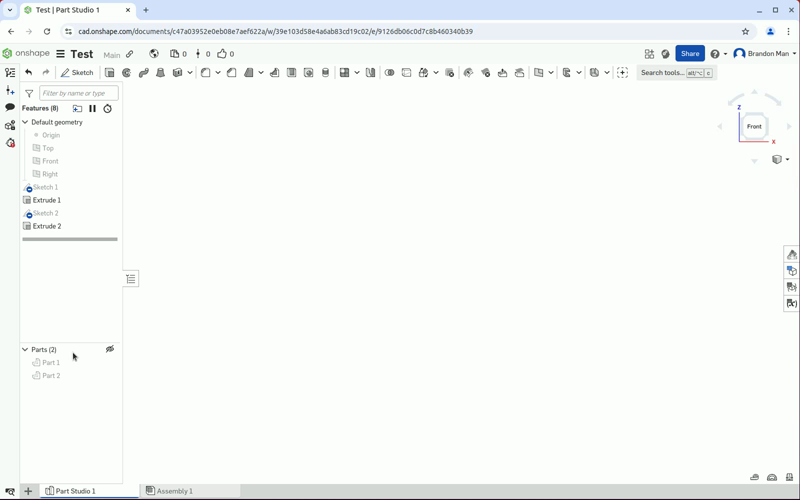
key_down(shift)
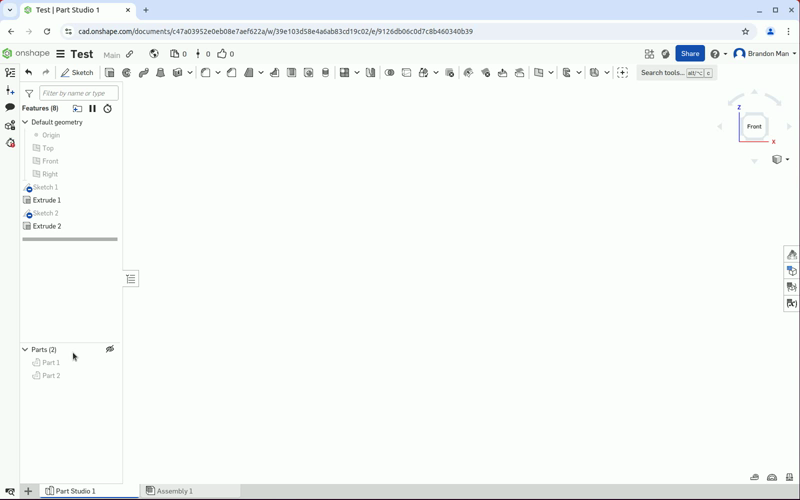
key(left)
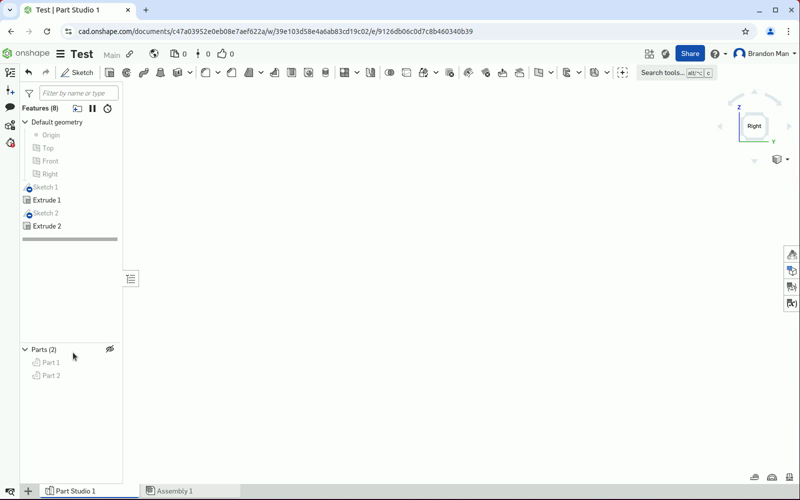
key_up(shift)
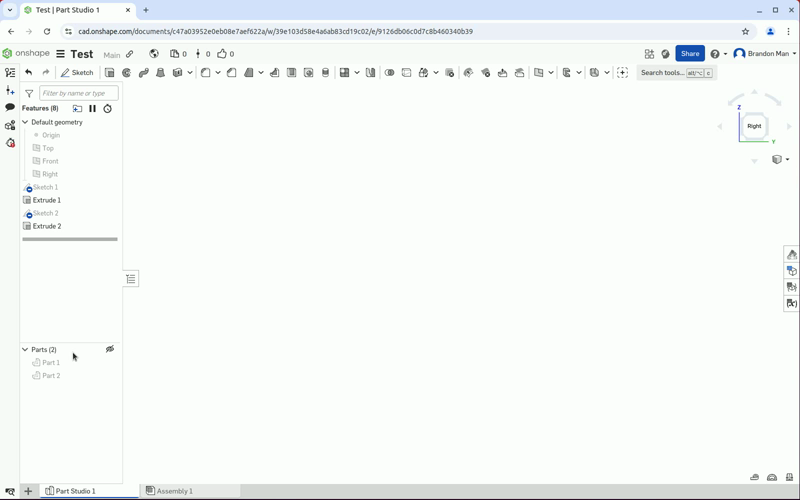
mouse_move(73, 352)
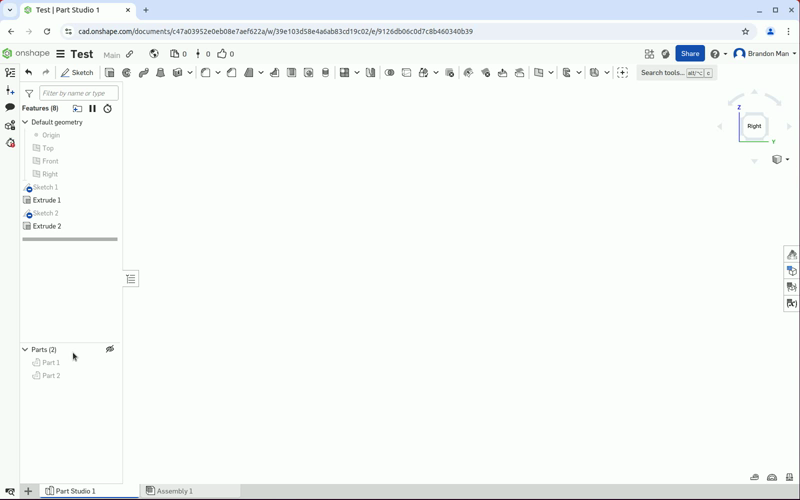
key(shift+y)
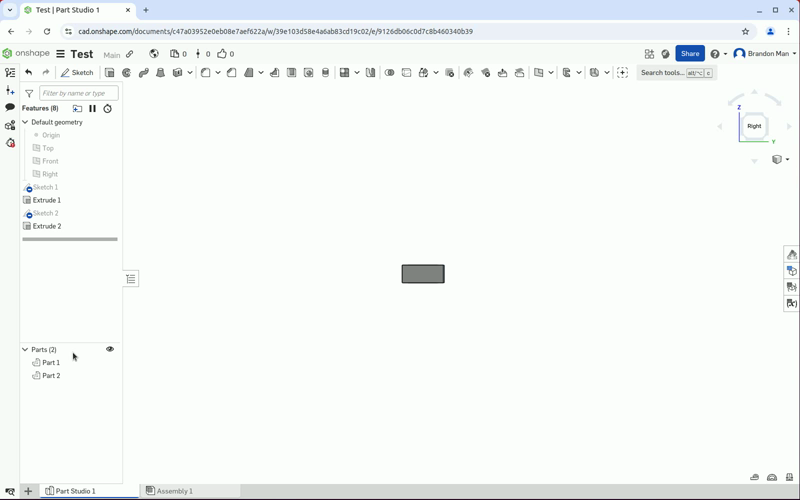
mouse_move(541, 75)
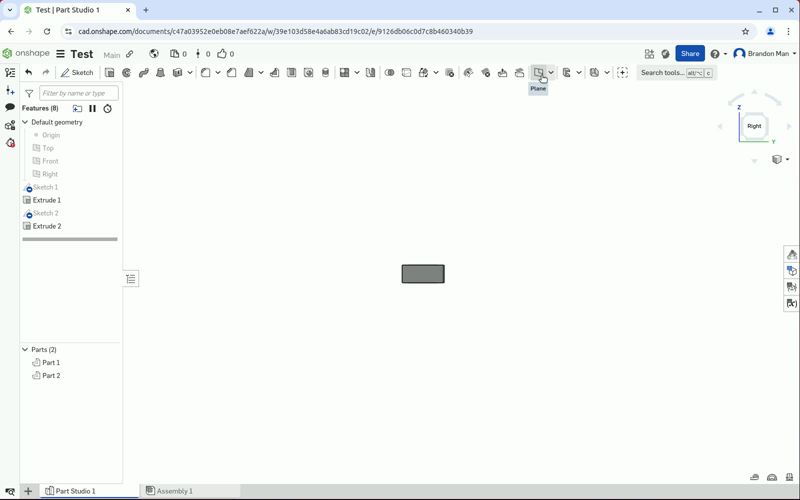
click(541, 75)
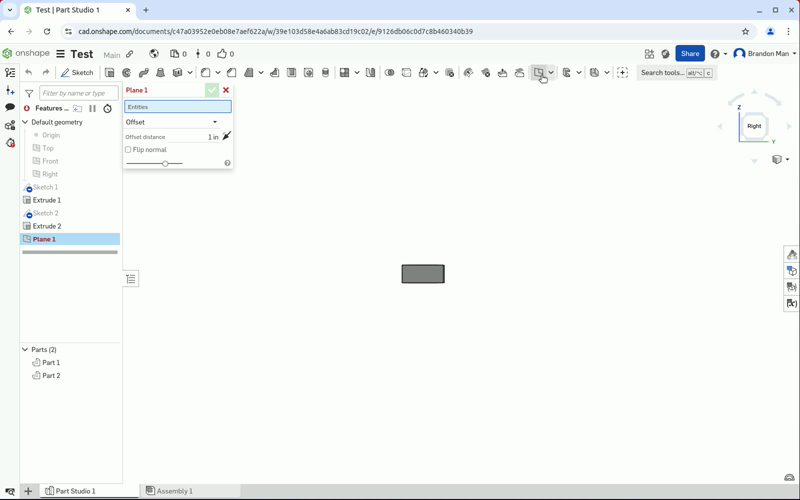
mouse_move(73, 176)
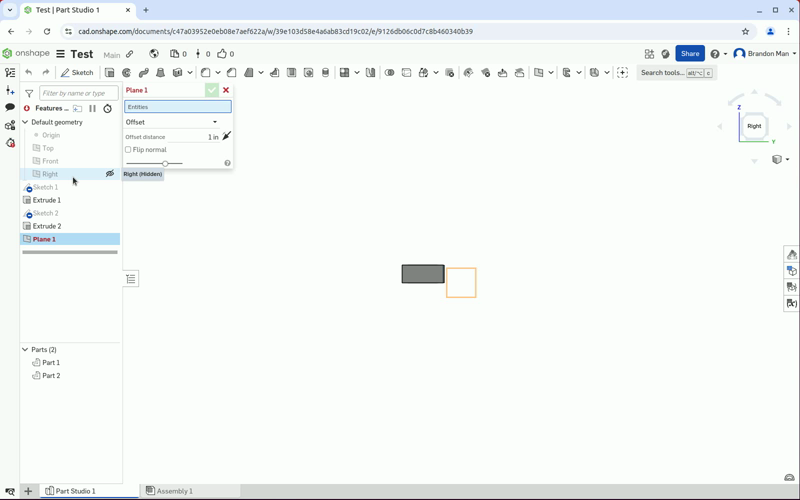
click(73, 176)
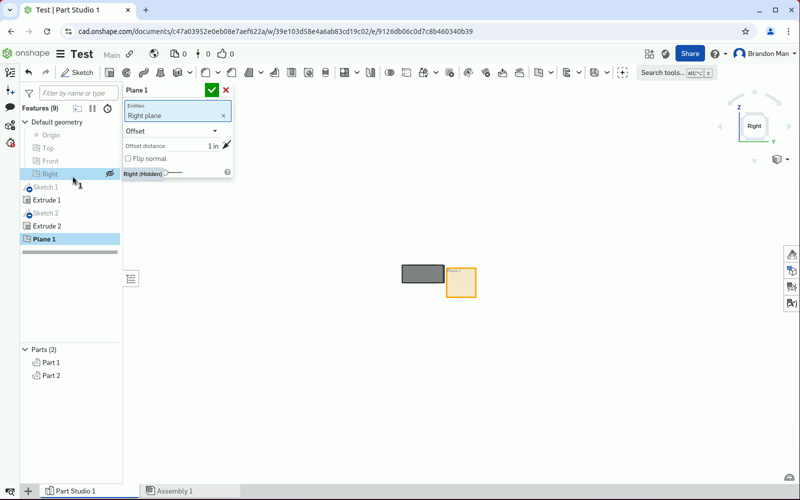
key(tab, 2)
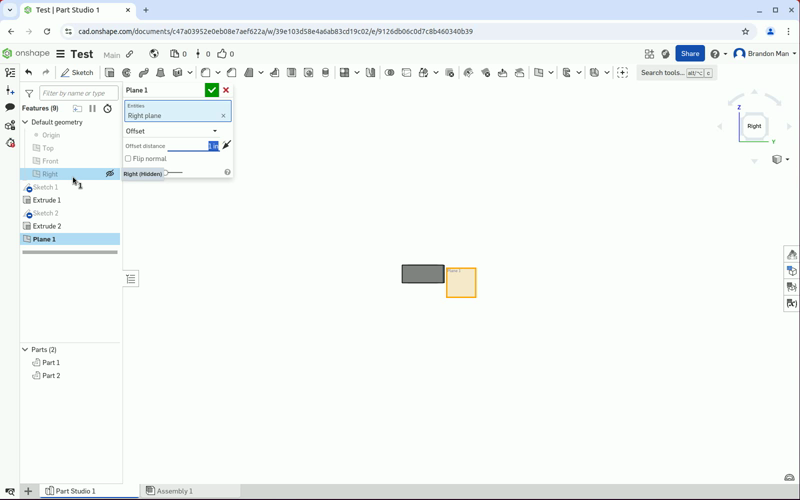
text(23.108)
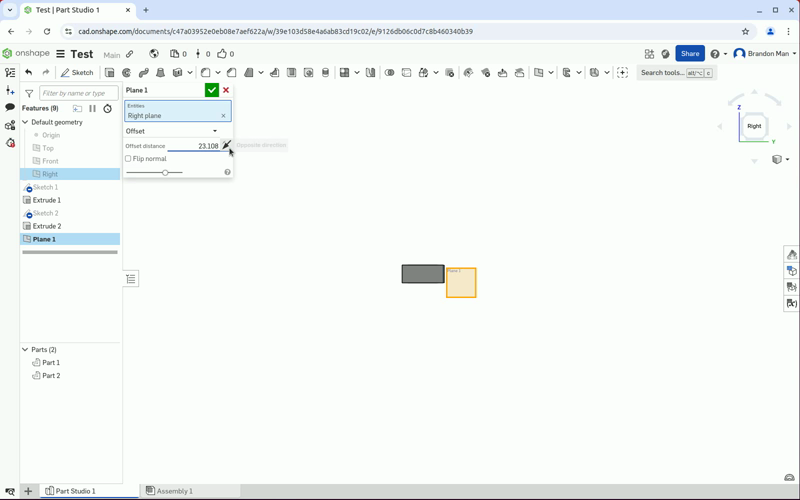
mouse_move(229, 147)
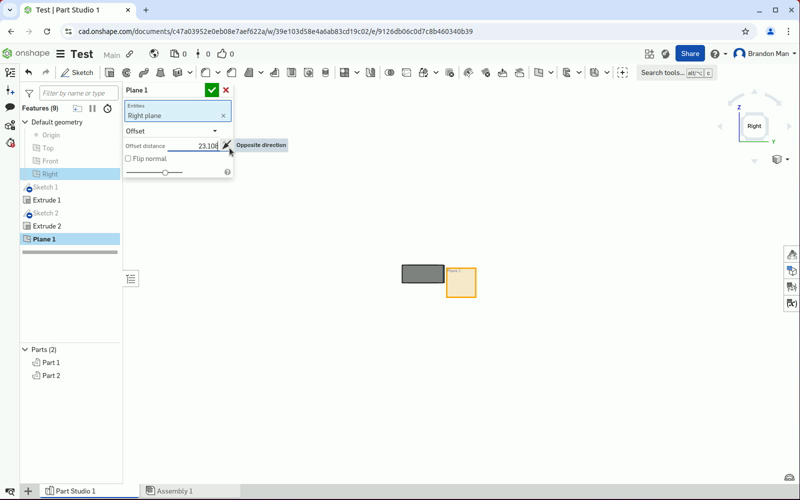
click(229, 147)
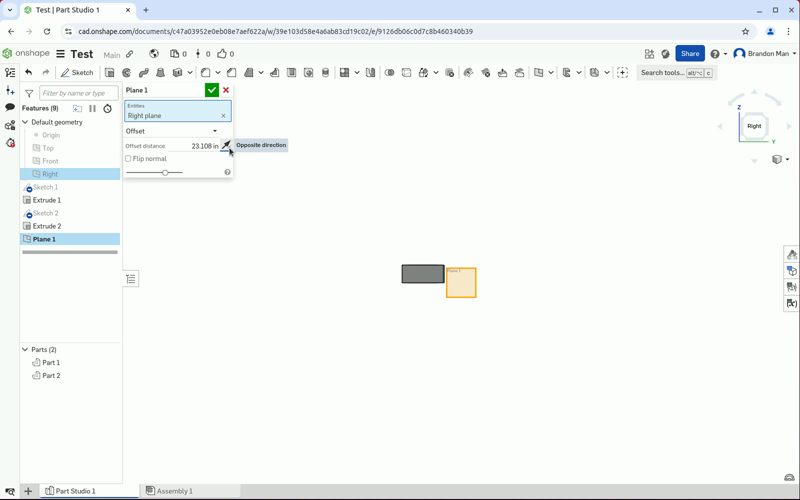
key(enter, 2)
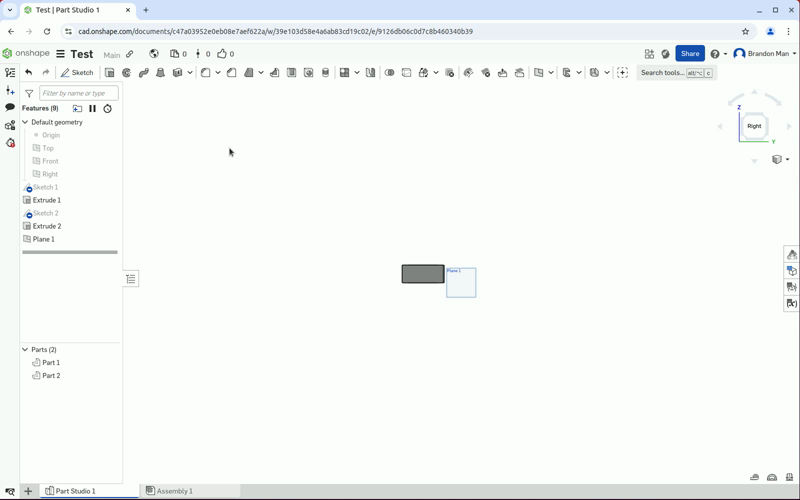
key(shift+s)
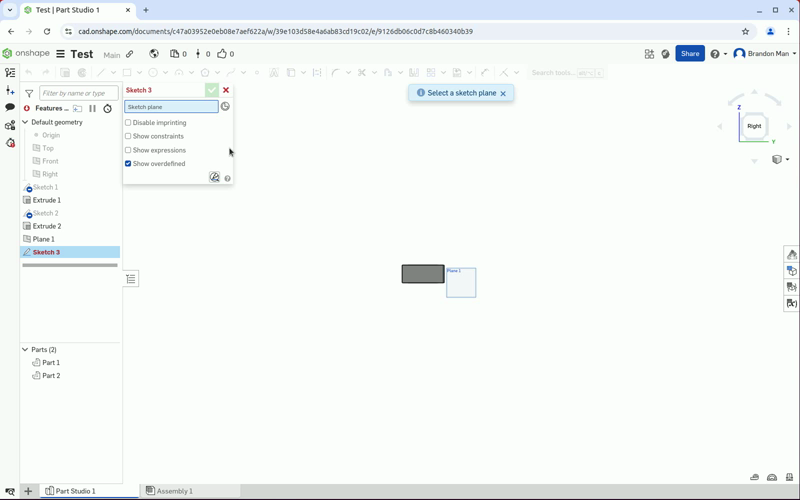
mouse_move(73, 241)
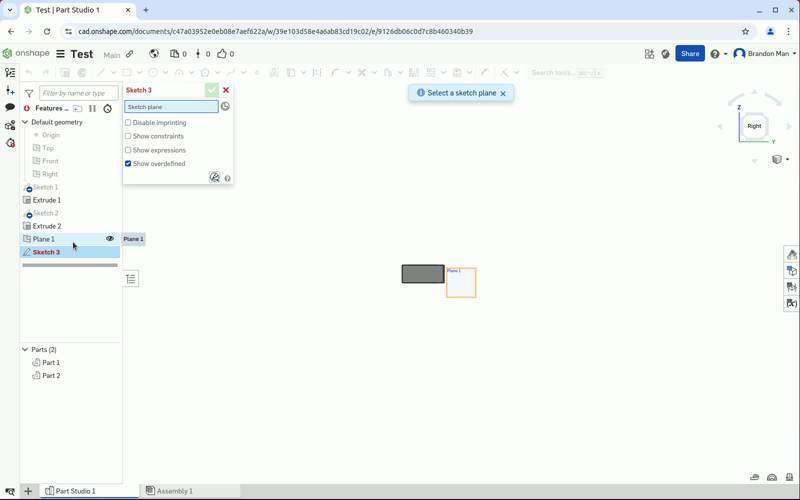
click(73, 241)
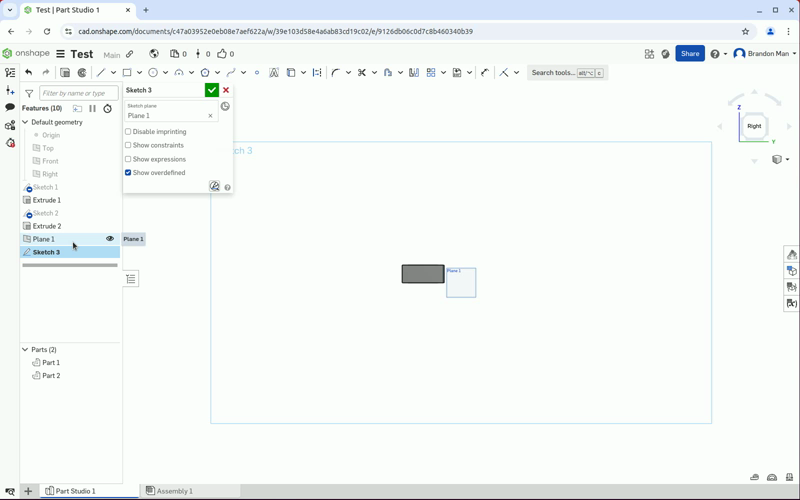
mouse_move(73, 352)
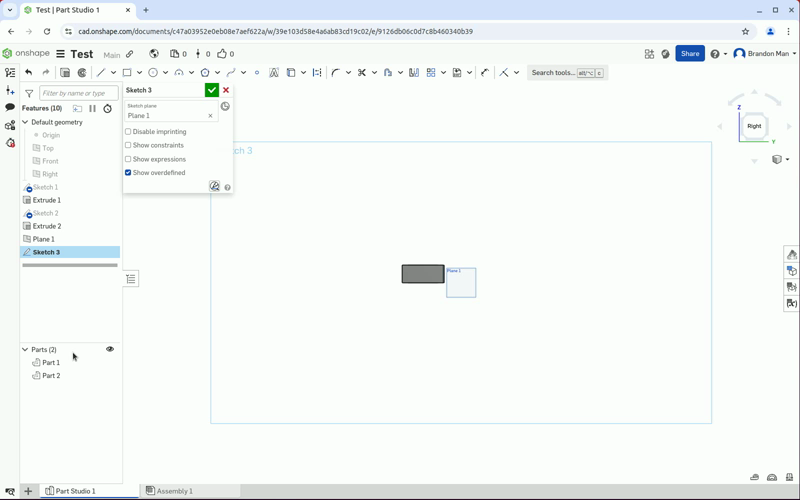
key(y)
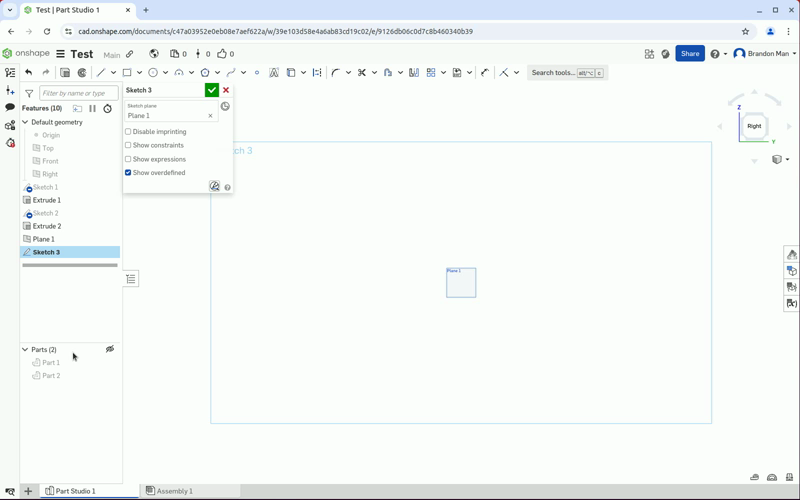
key(c)
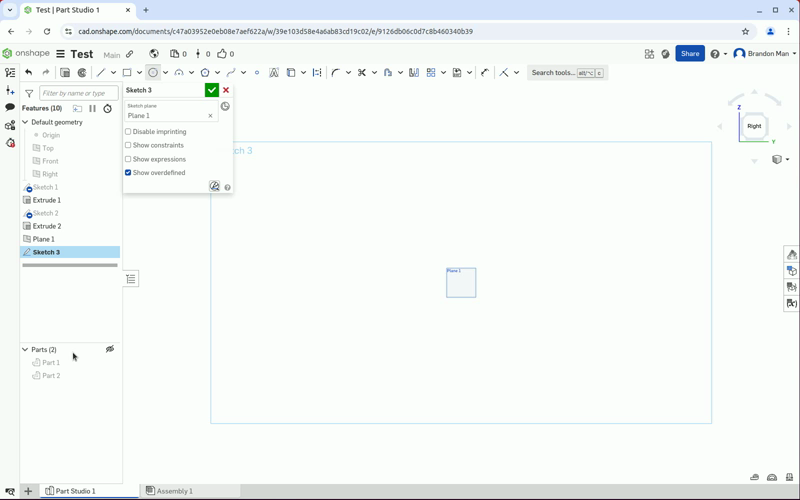
key_down(shift)
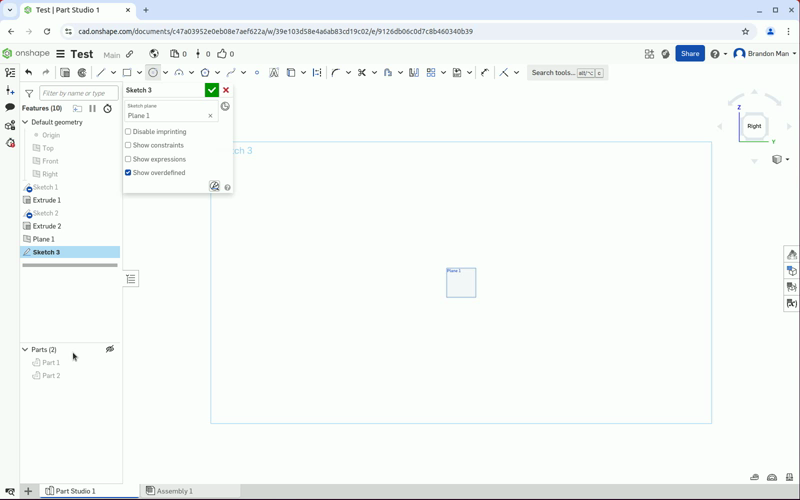
mouse_move(423, 274)
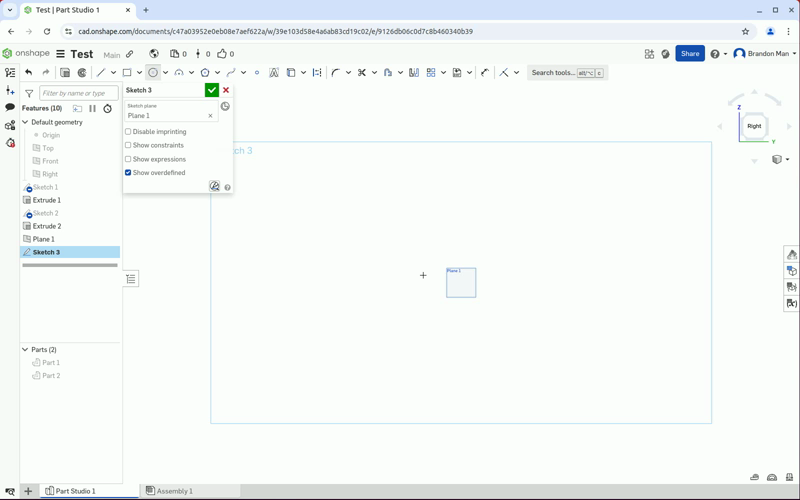
click(423, 274)
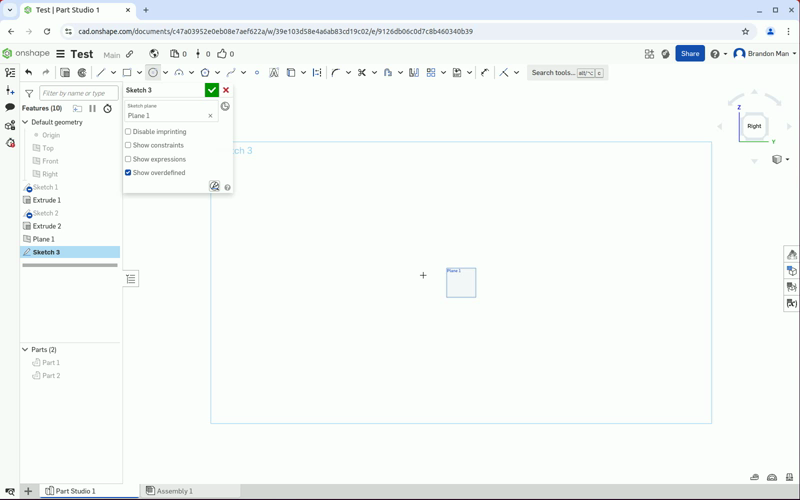
key_up(shift)
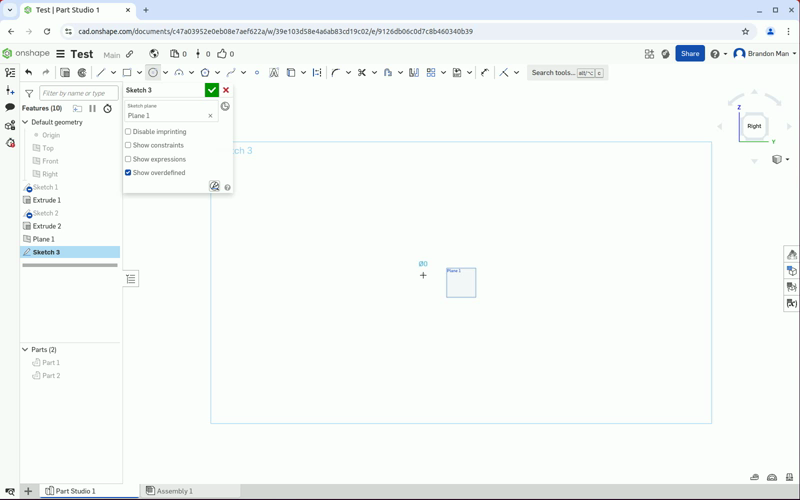
mouse_move(426, 274)
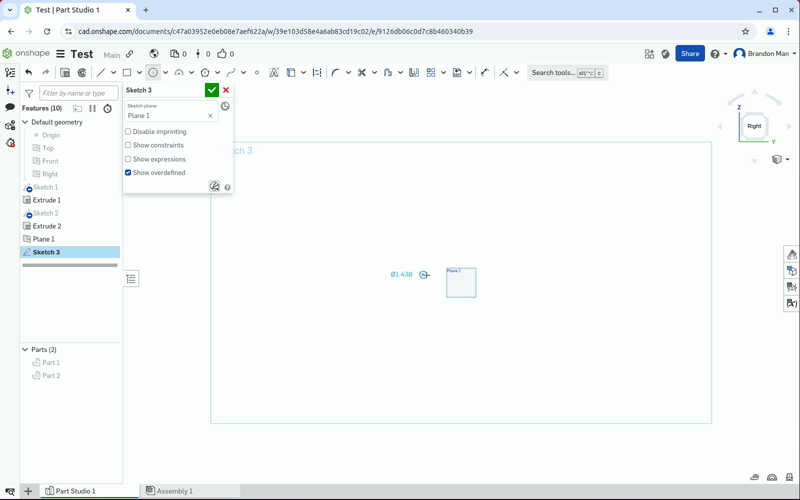
click(426, 274)
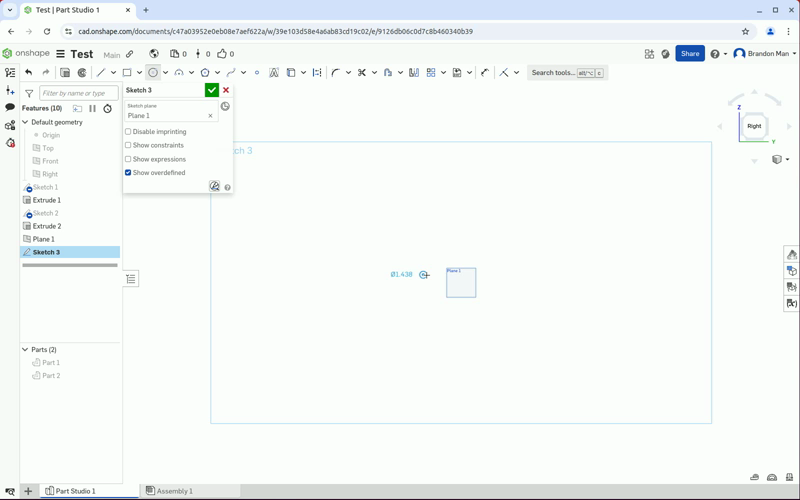
key(esc)
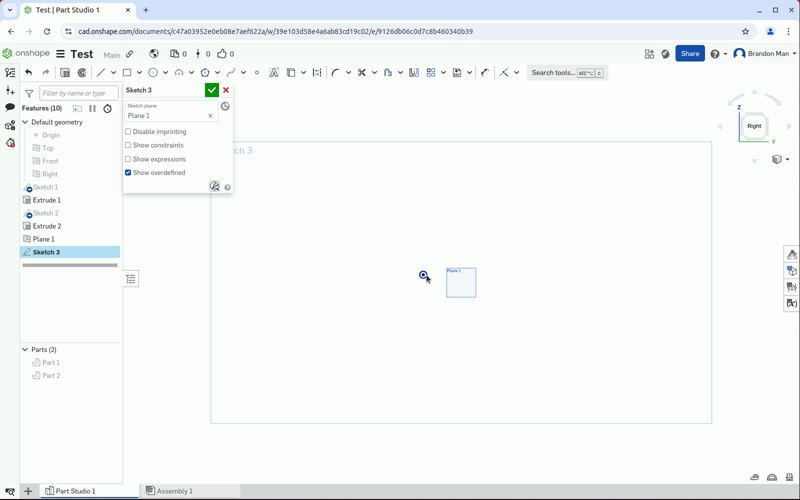
mouse_move(421, 273)
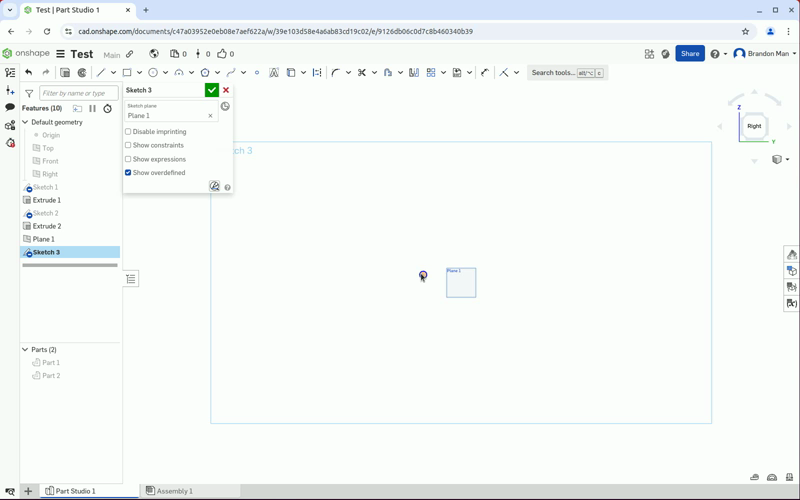
scroll(6)
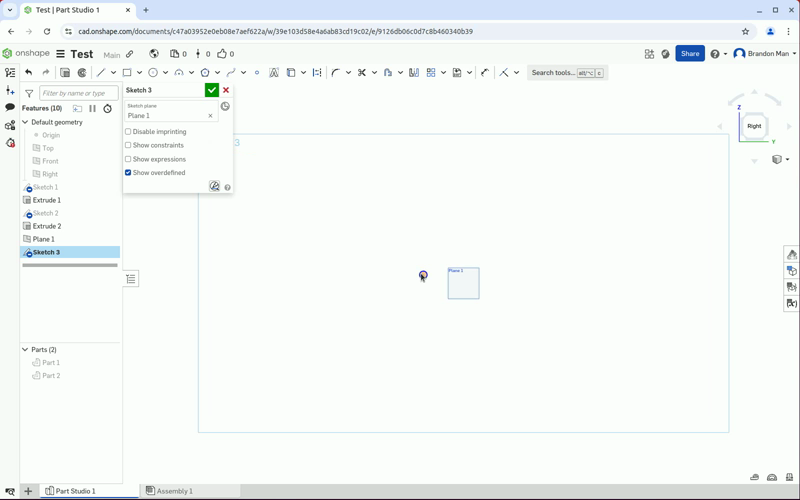
scroll(6)
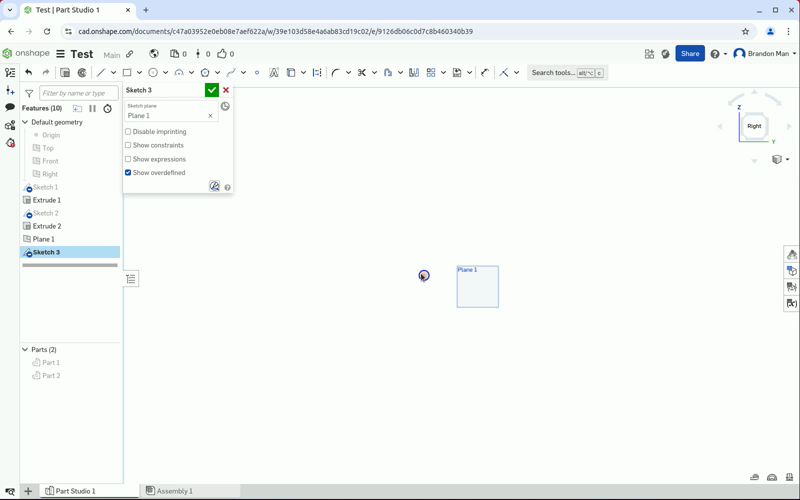
scroll(6)
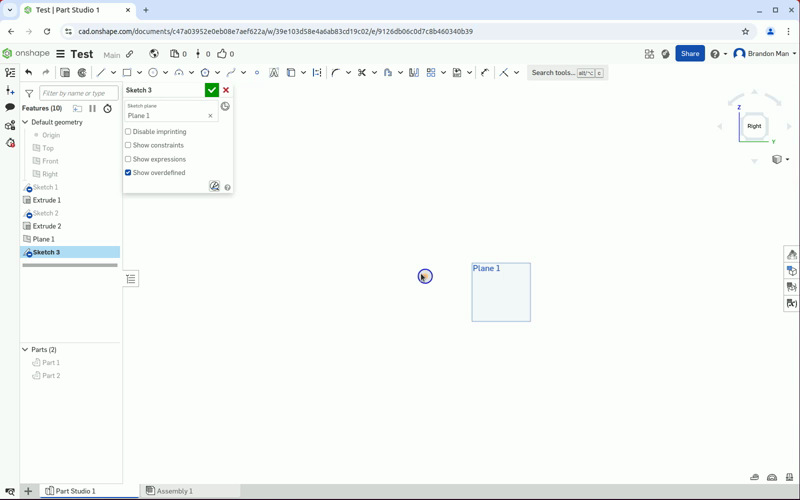
scroll(6)
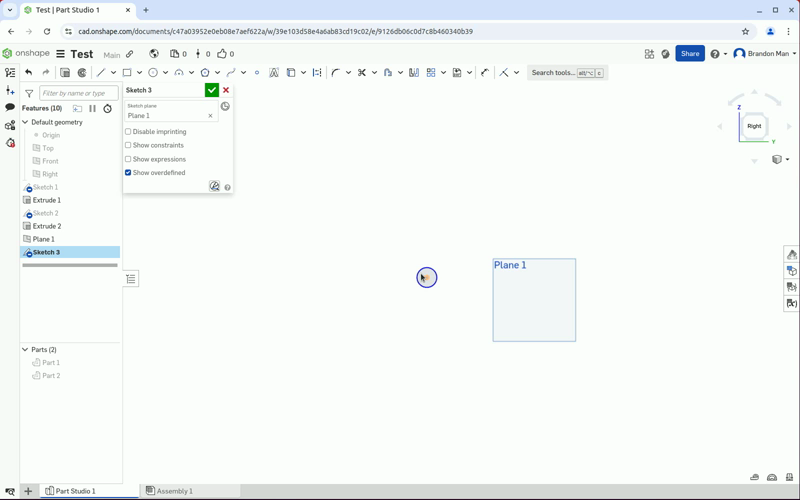
scroll(6)
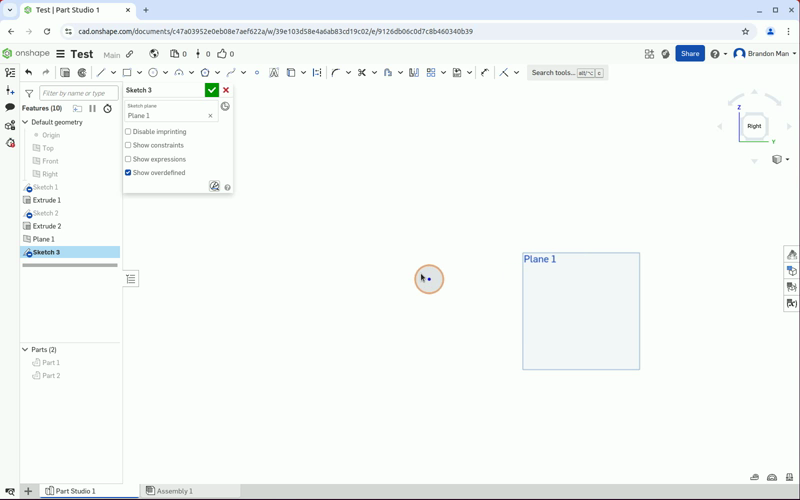
scroll(6)
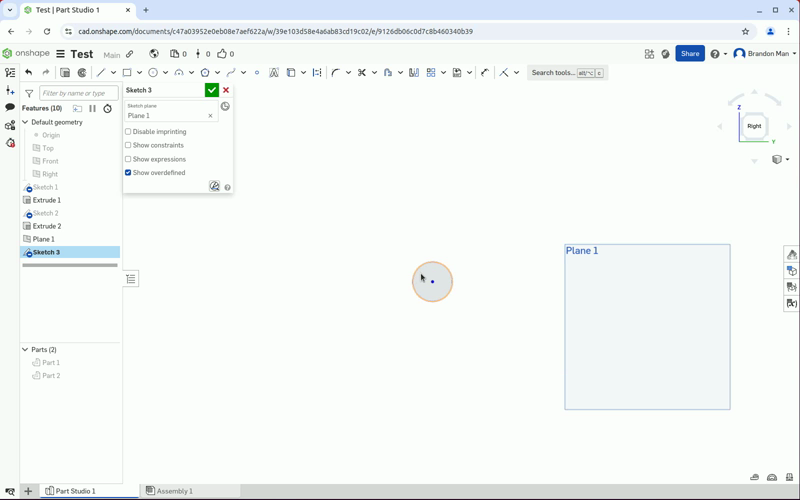
scroll(6)
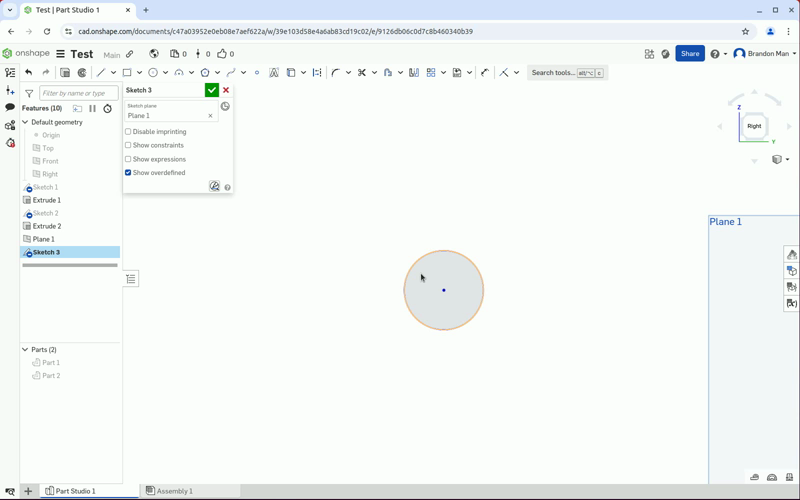
click(421, 273)
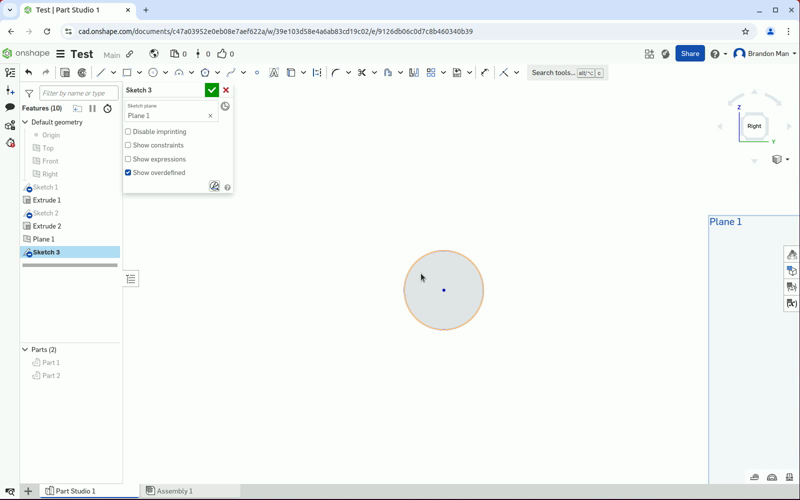
scroll(-6)
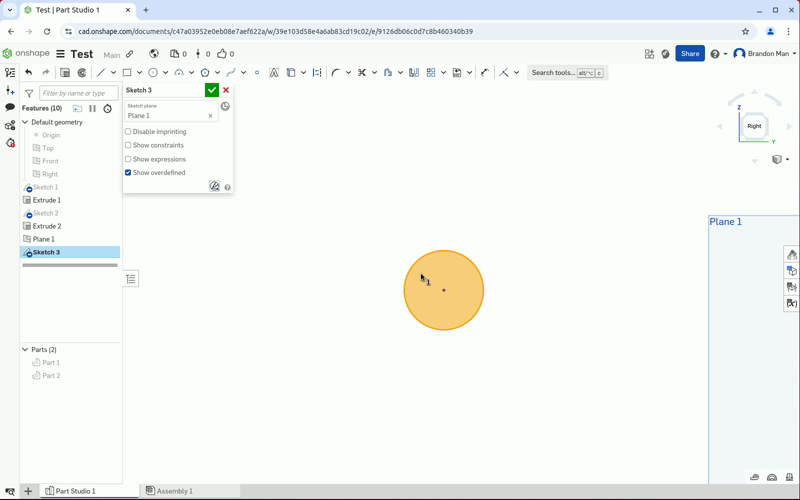
scroll(-6)
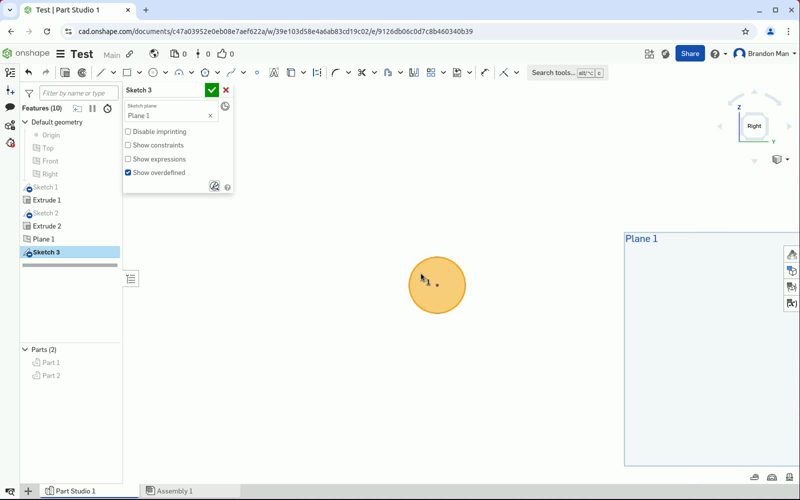
scroll(-6)
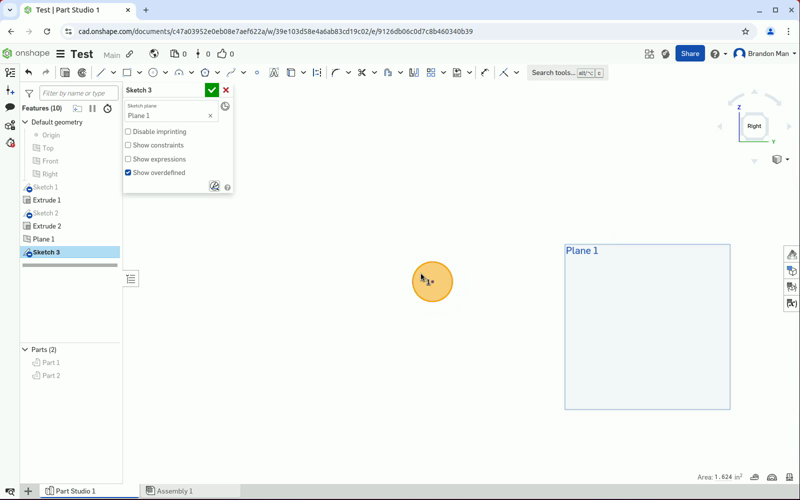
scroll(-6)
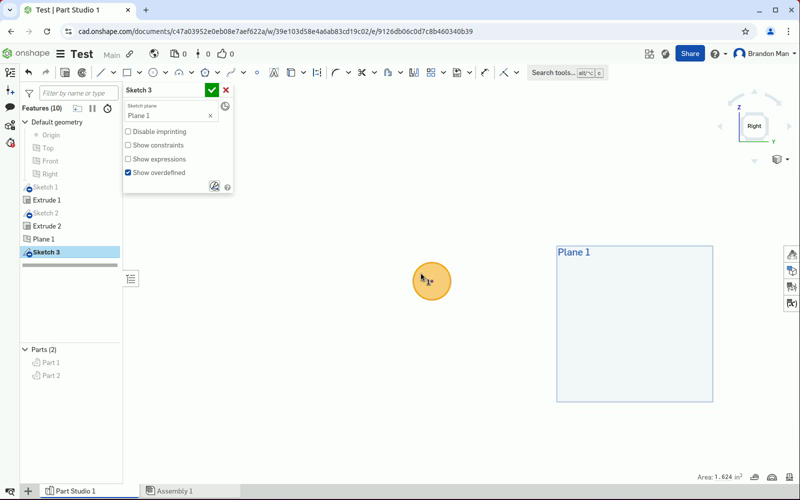
scroll(-6)
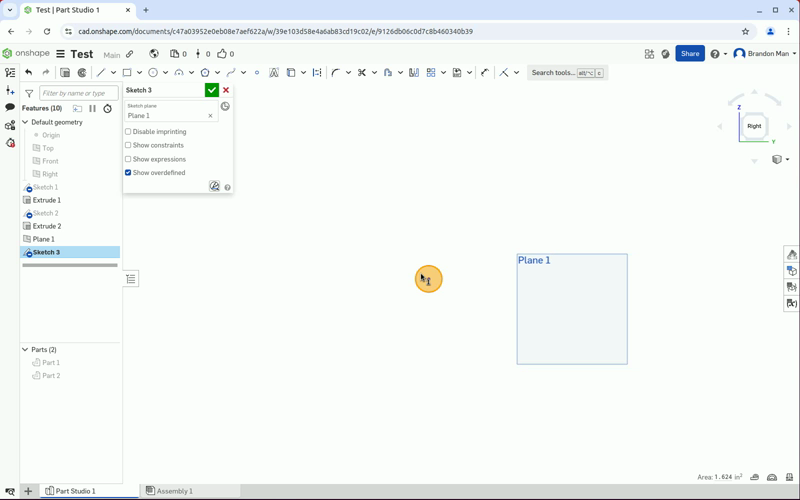
scroll(-6)
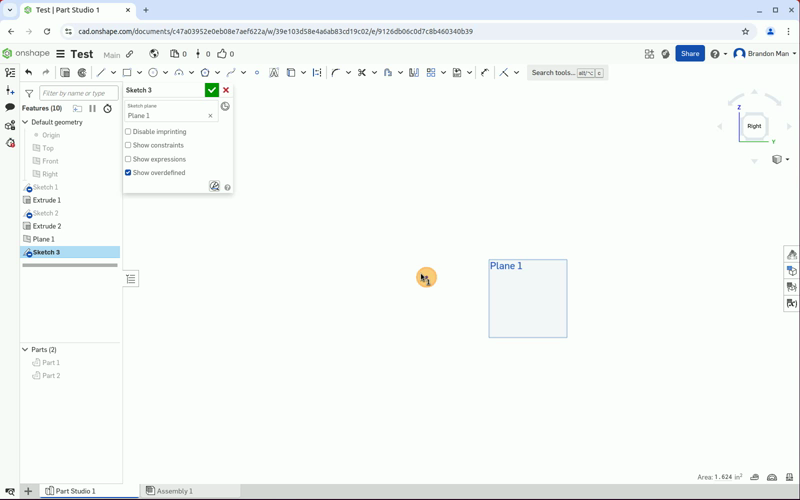
scroll(-6)
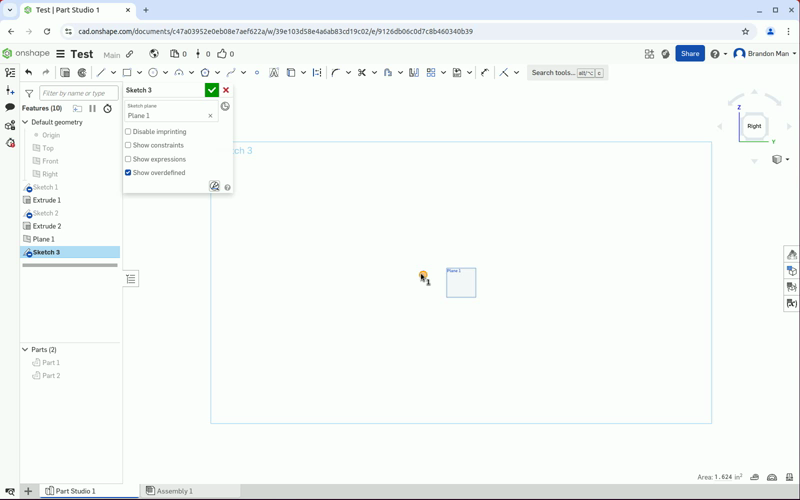
mouse_move(73, 352)
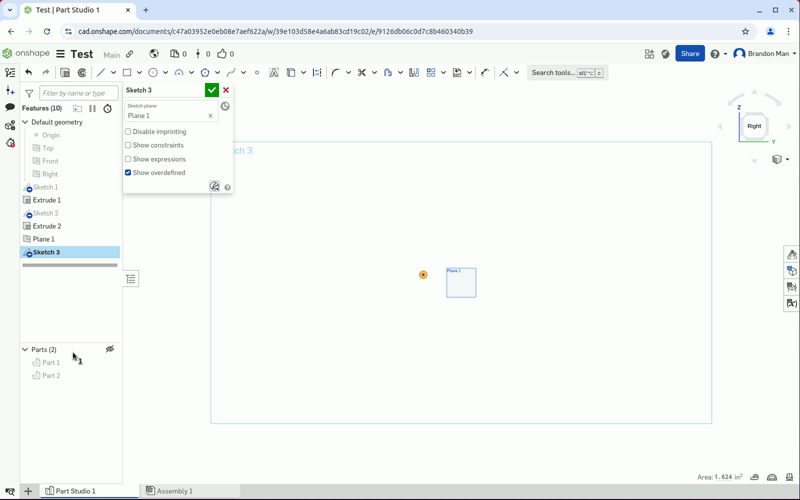
key(shift+y)
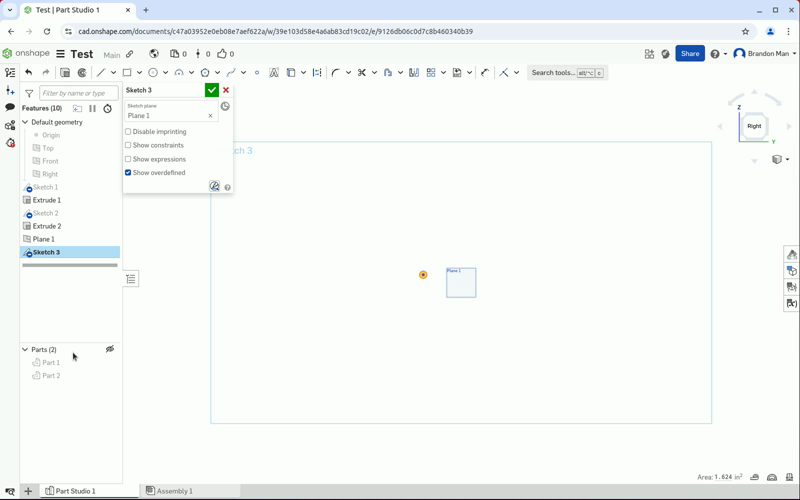
key(shift+e)
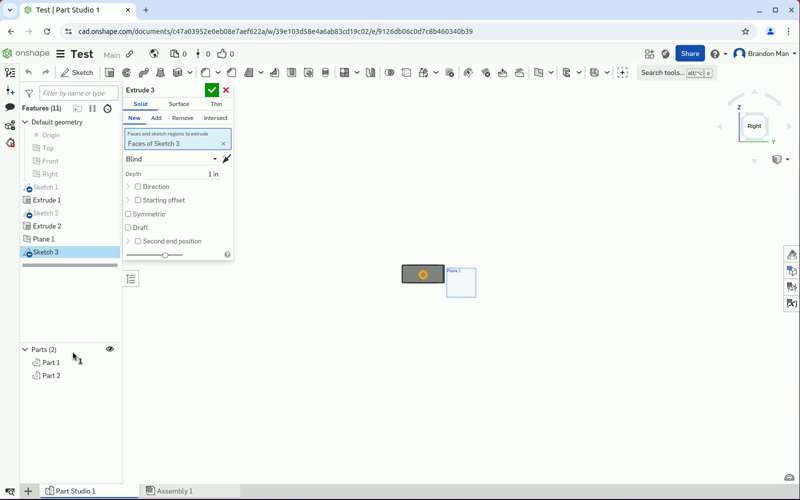
mouse_move(143, 106)
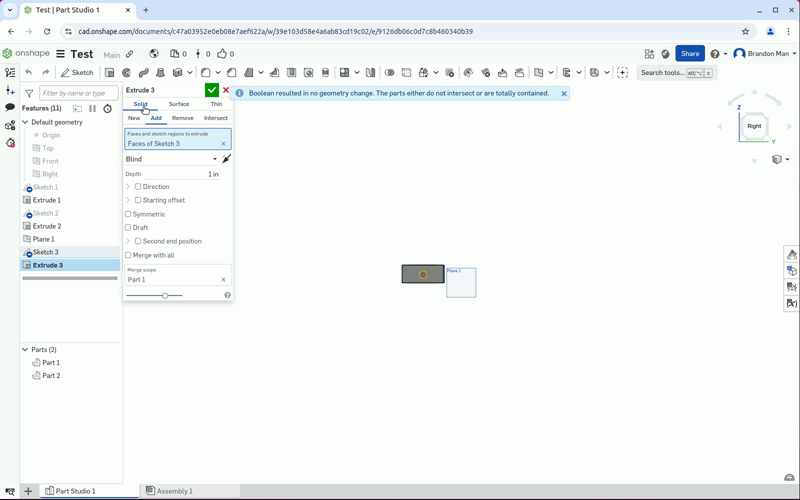
click(143, 106)
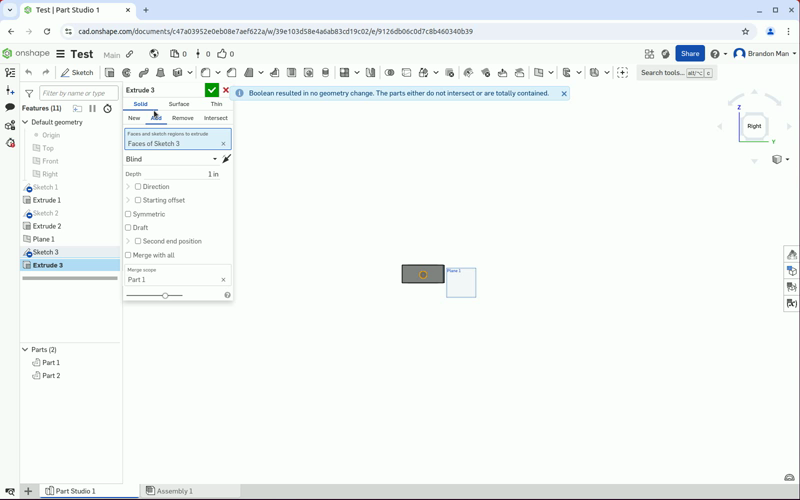
mouse_move(186, 120)
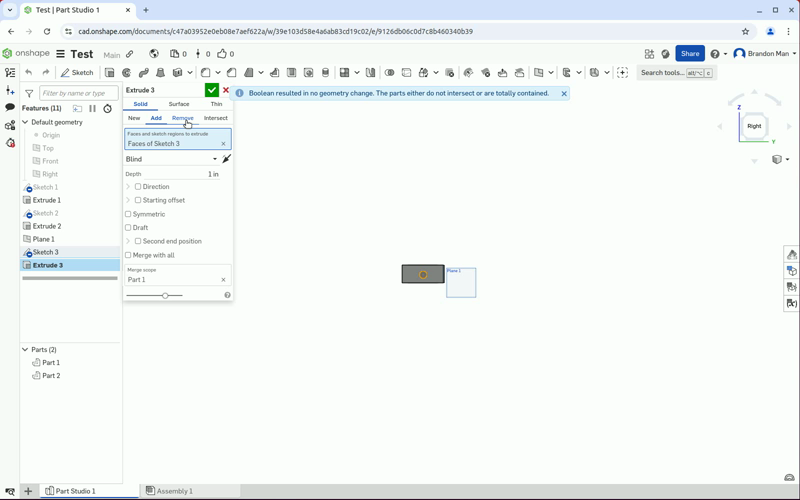
click(186, 120)
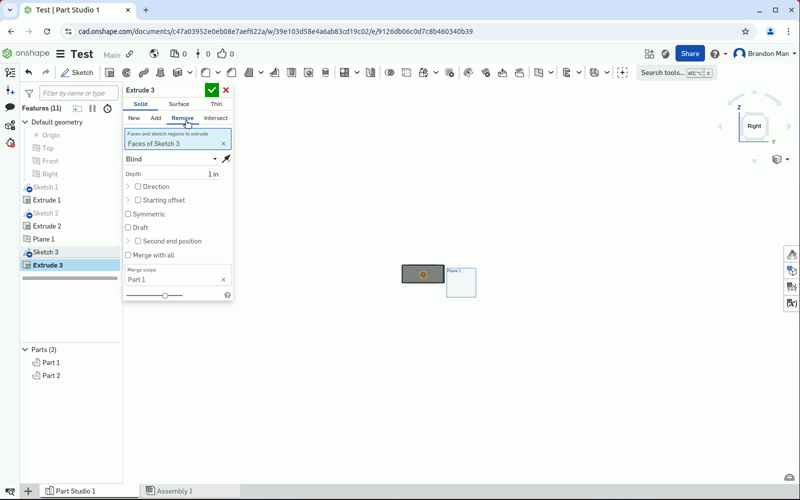
key(tab, 4)
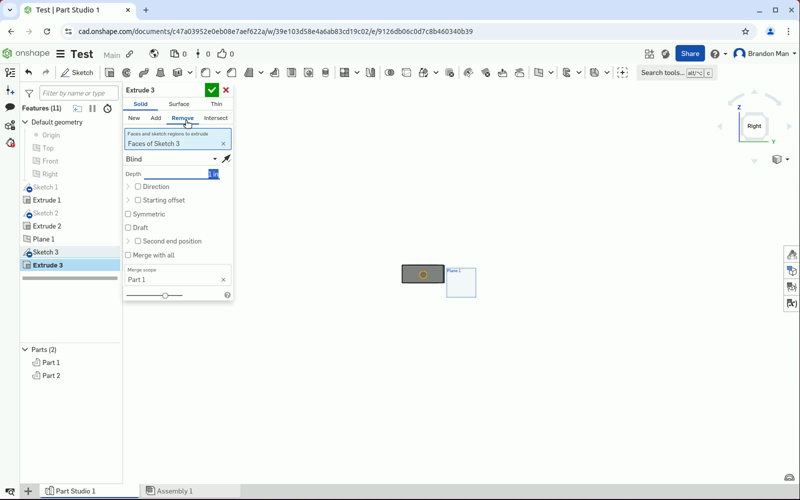
text(6.018)
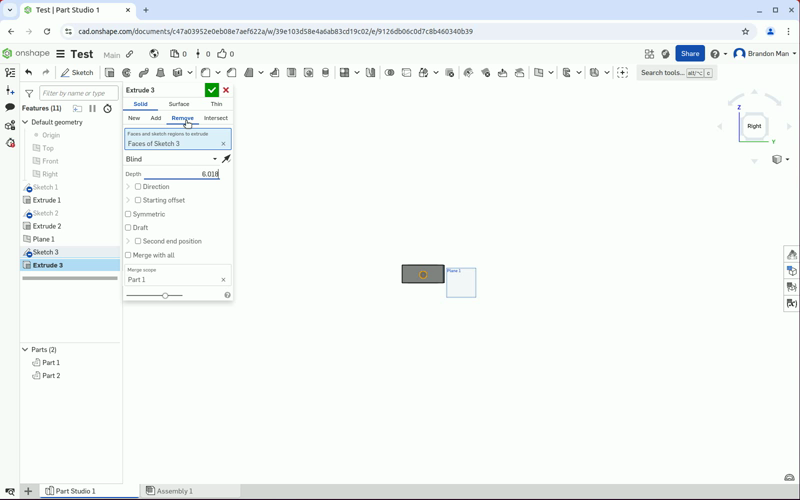
key(tab, 6)
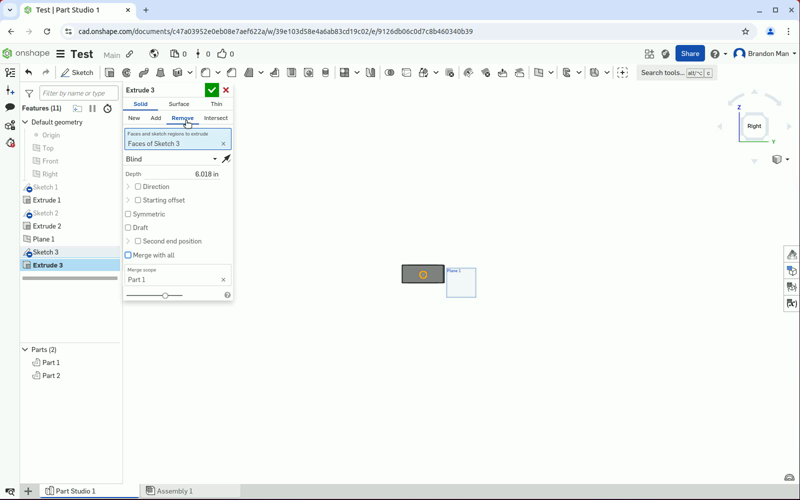
key(space)
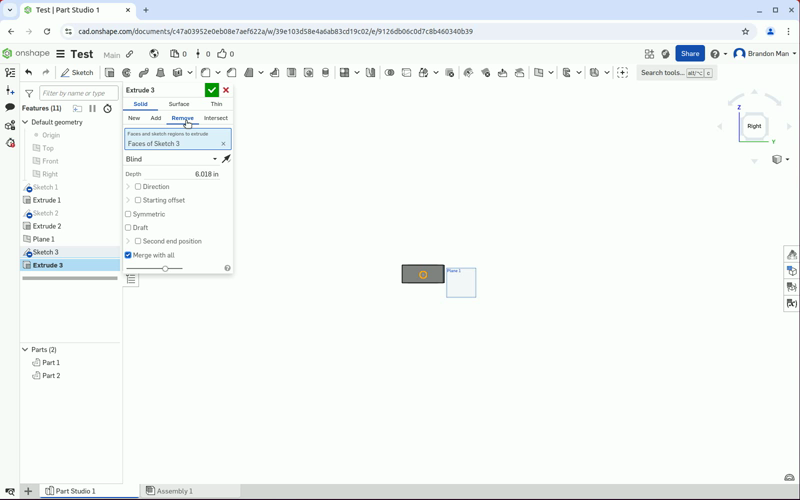
key(enter)
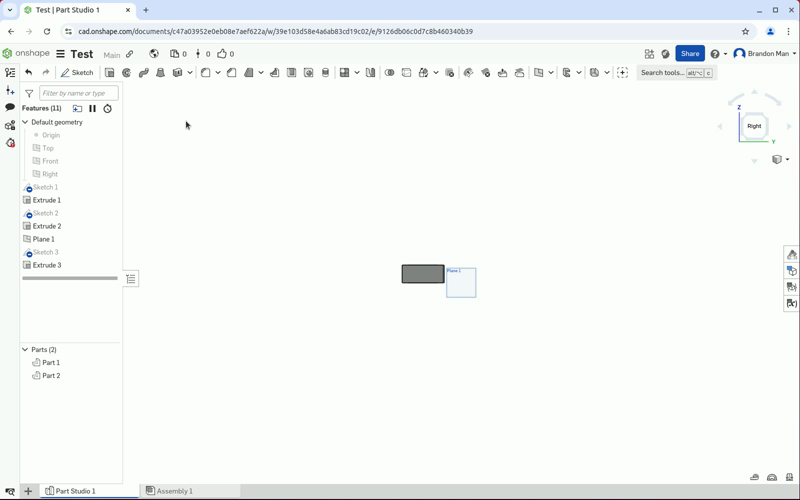
key(shift+h)
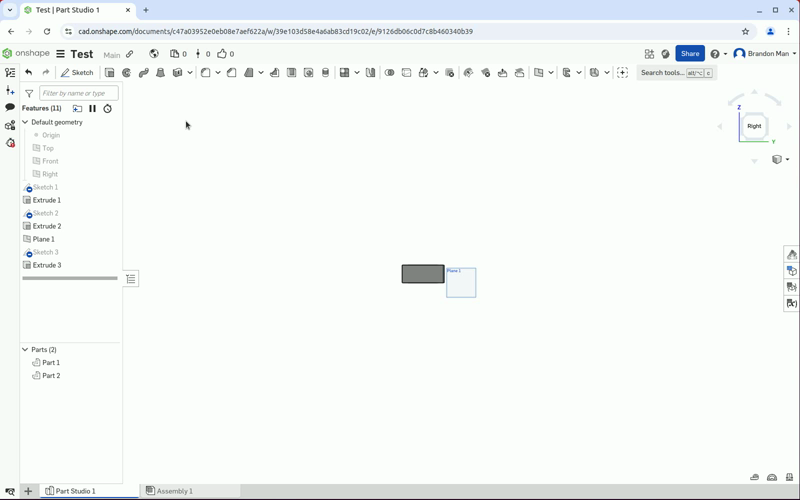
key(shift+h)
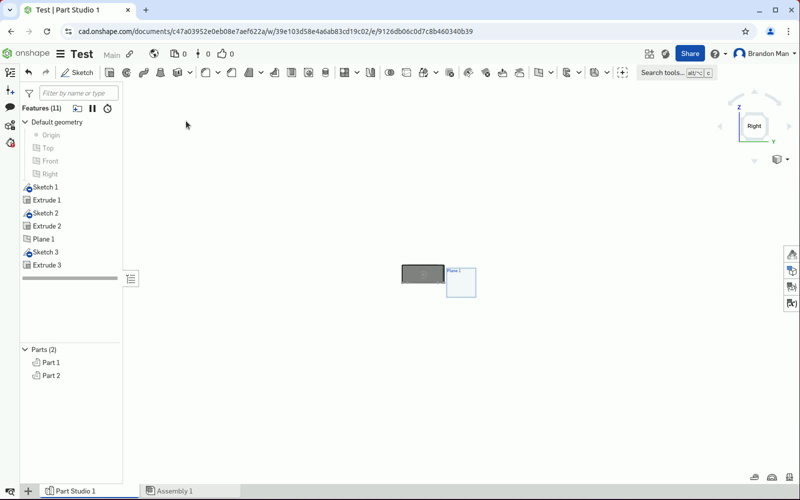
key(shift+7)
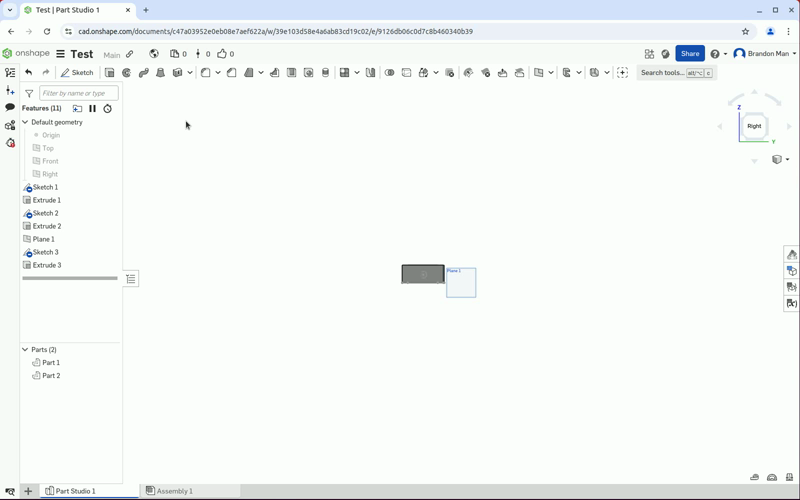
key(right, 2)
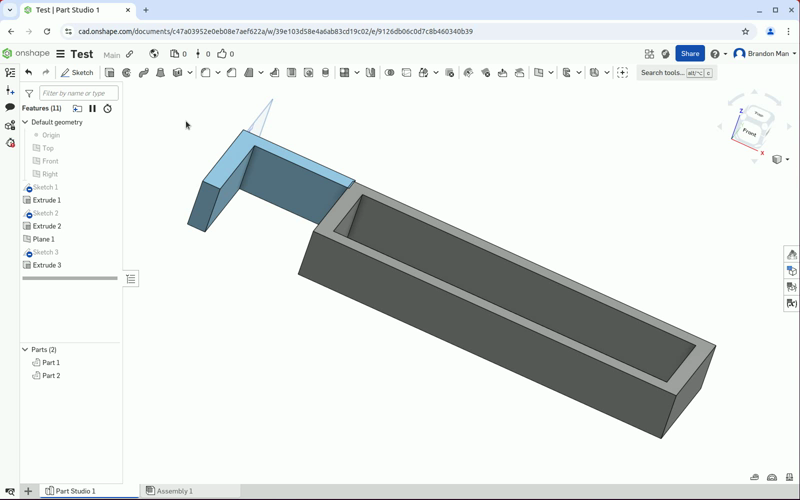
key(down, 2)
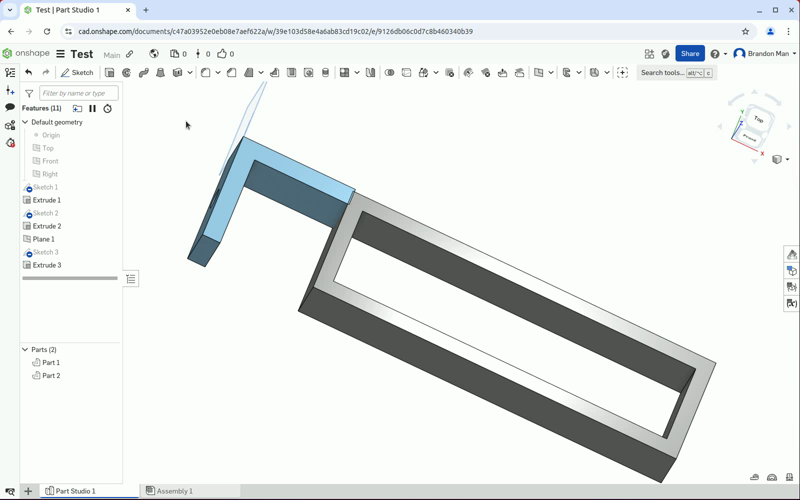
key(up, 2)
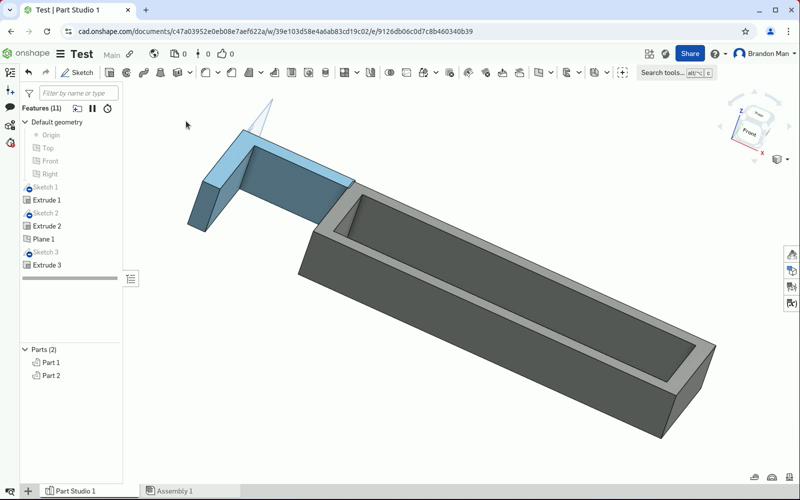
key(left, 2)
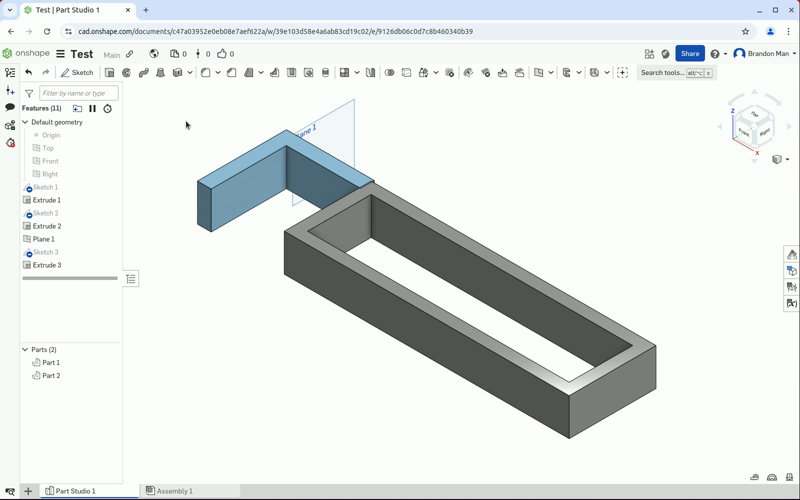
mouse_move(73, 189)
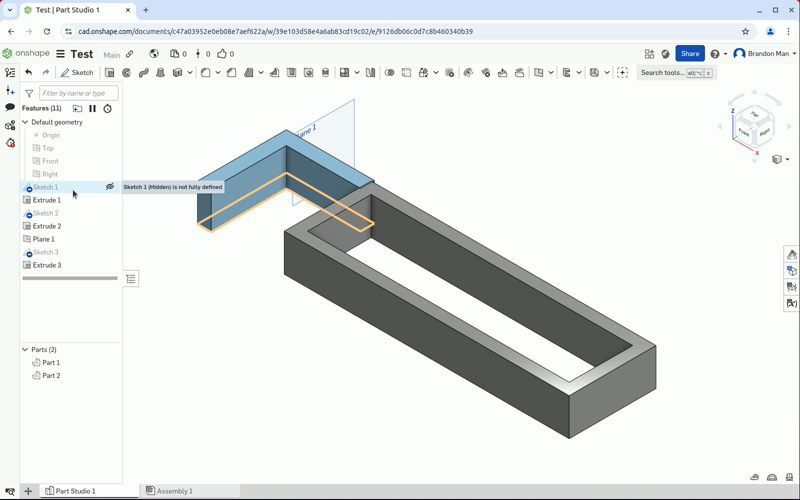
click(73, 189)